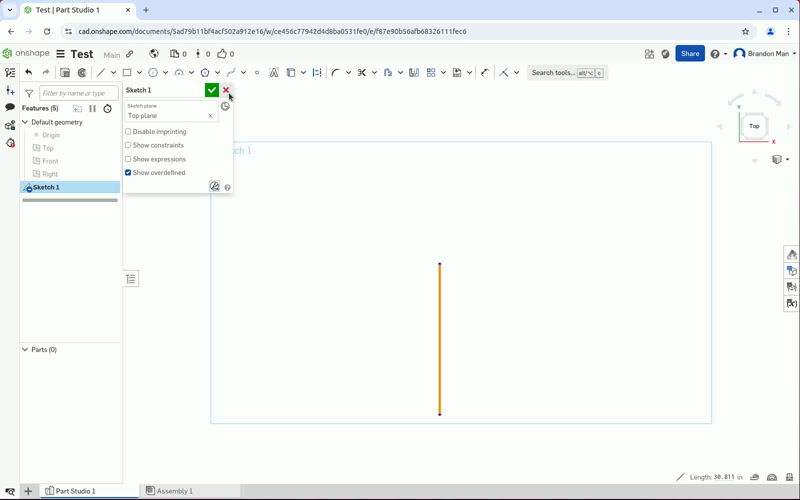
key(shift+h)
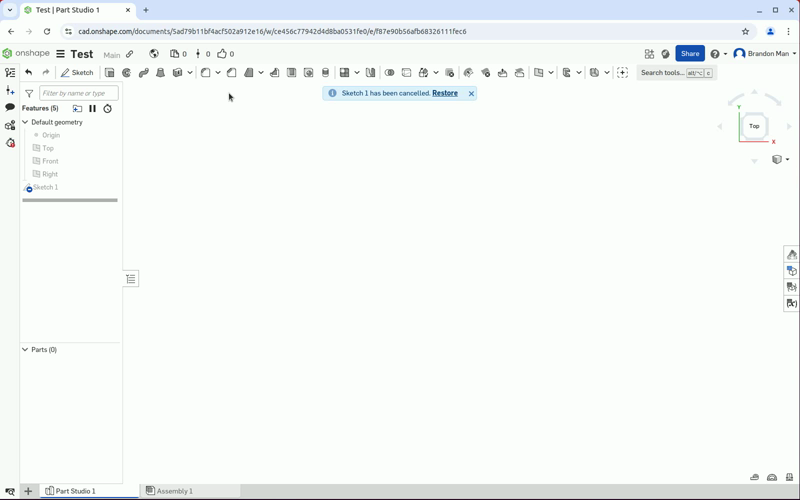
mouse_move(73, 352)
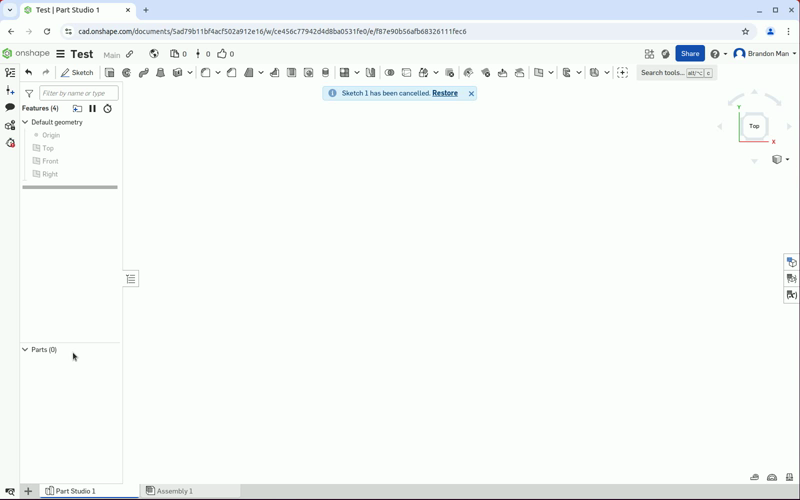
key(y)
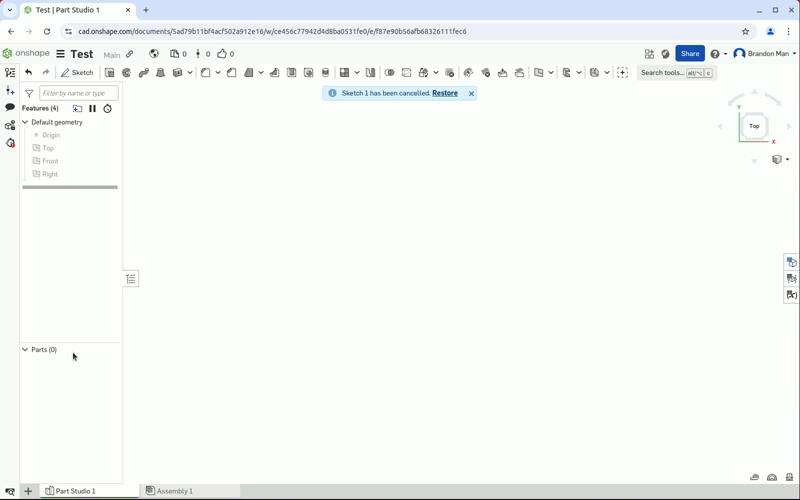
key(shift+p)
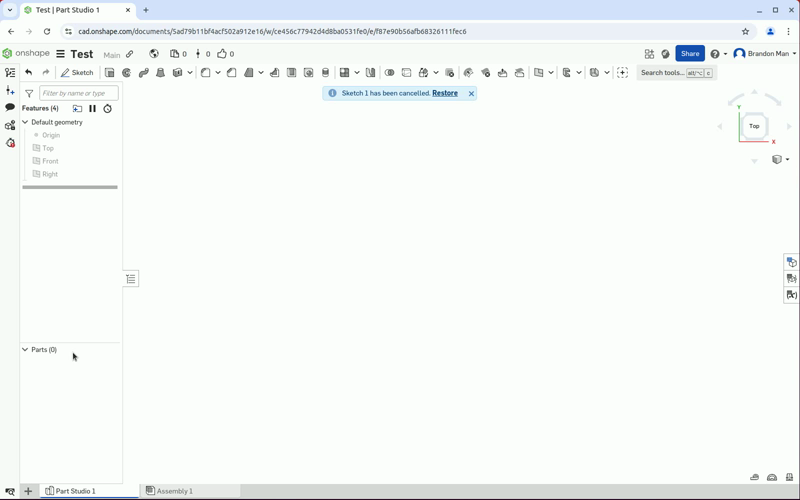
key(space)
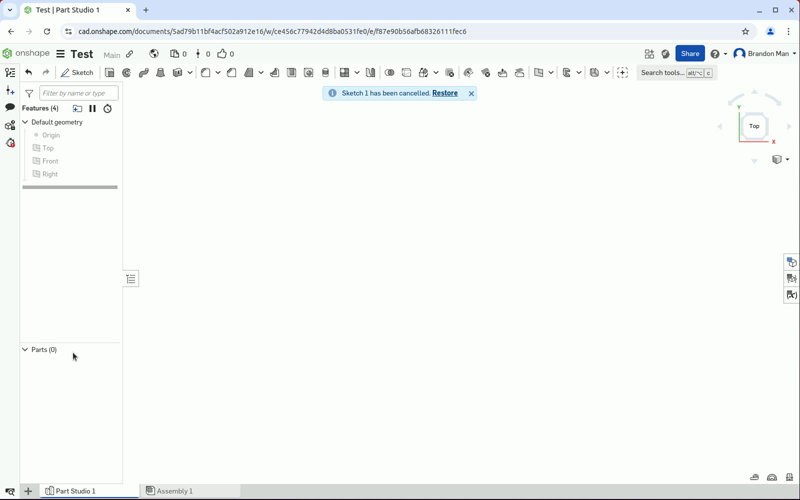
key_down(shift)
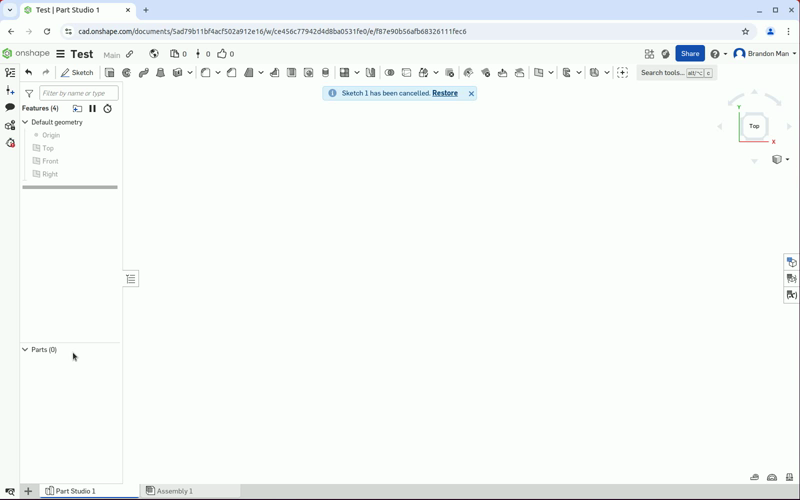
key(up)
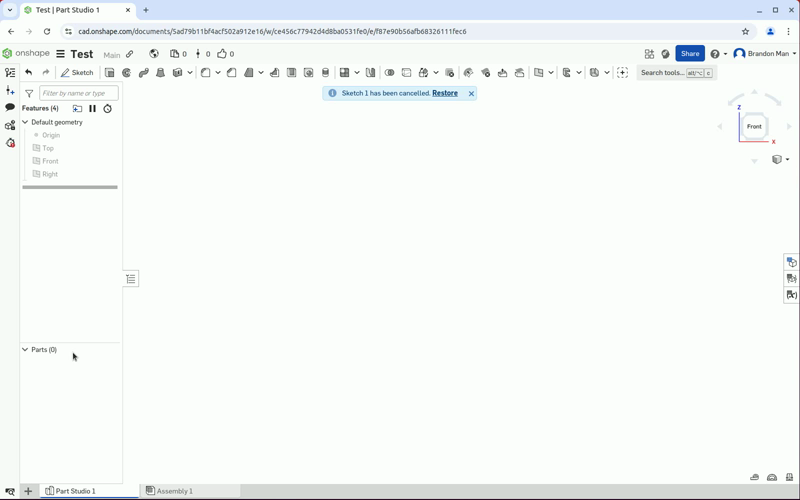
key_up(shift)
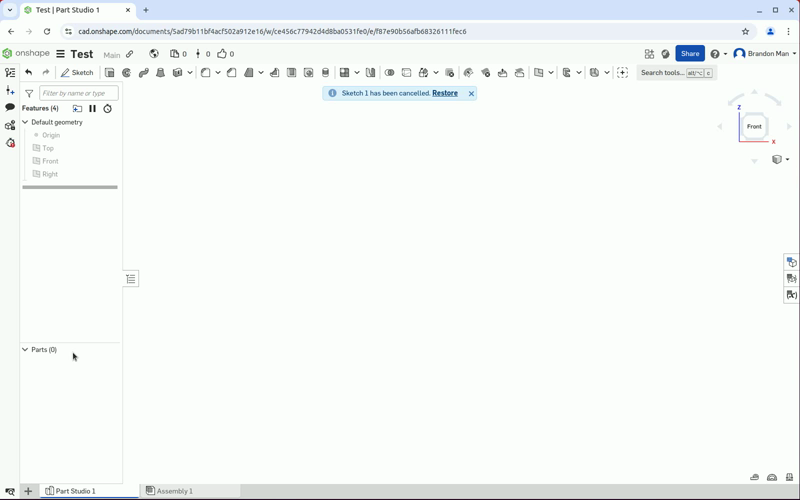
mouse_move(73, 352)
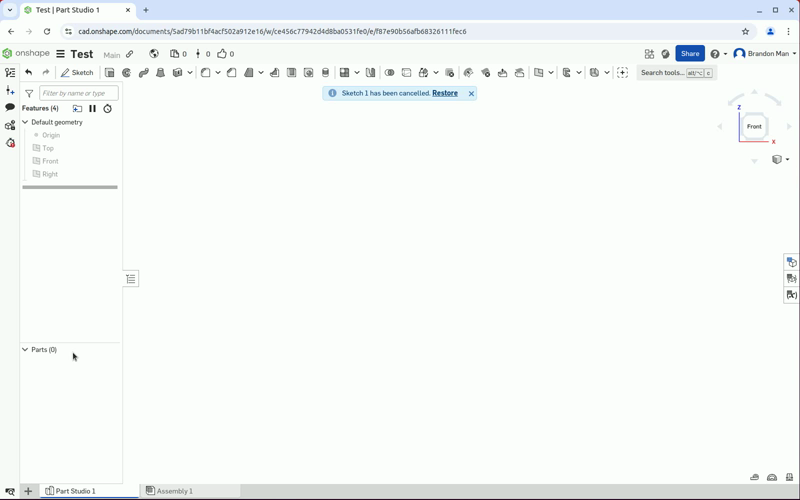
key(shift+y)
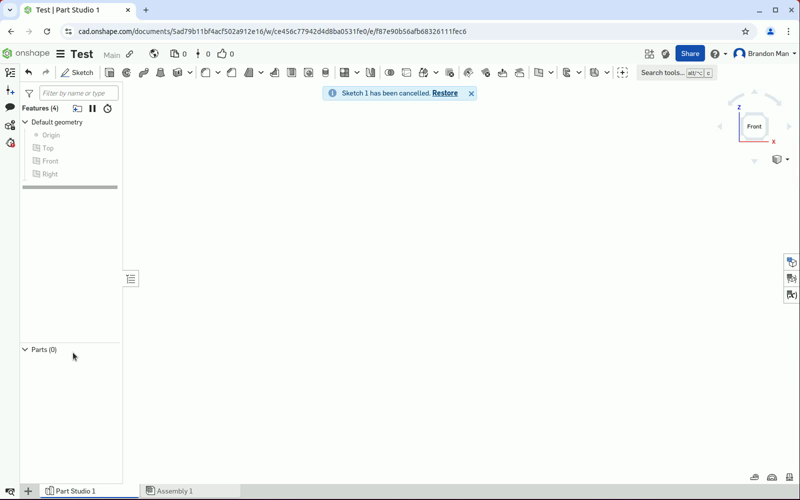
key(shift+s)
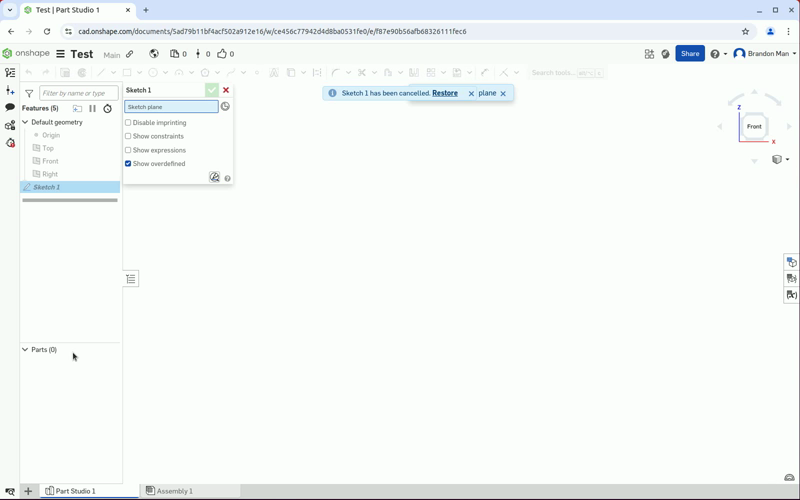
mouse_move(73, 163)
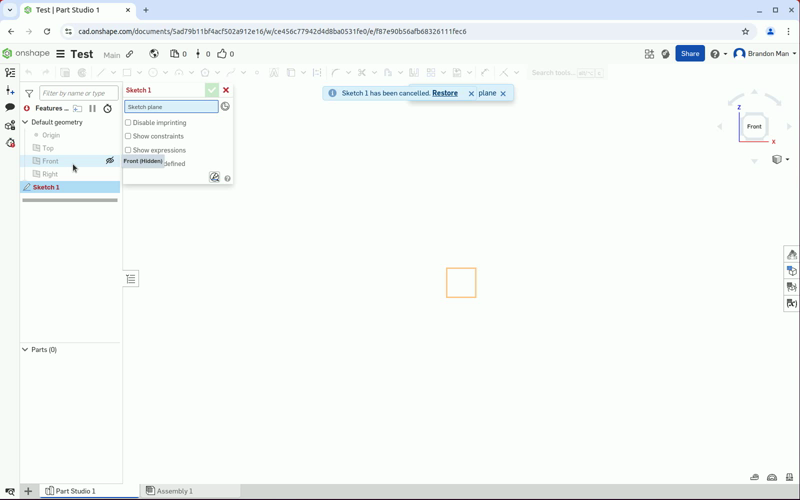
click(73, 163)
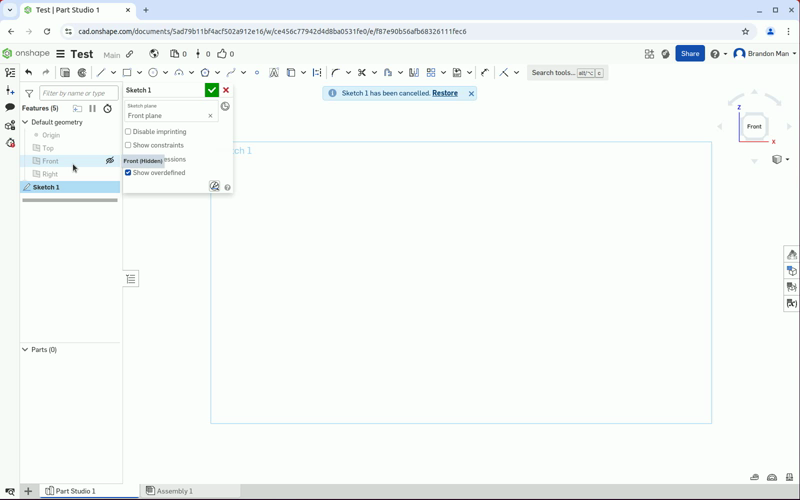
mouse_move(73, 352)
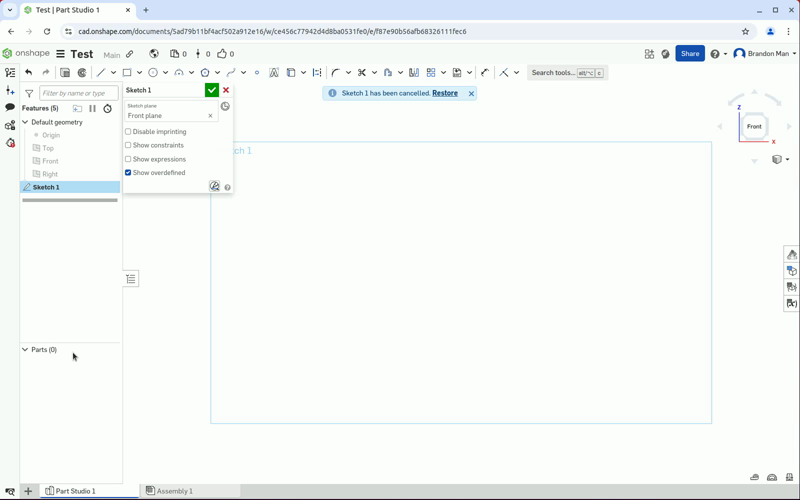
key(y)
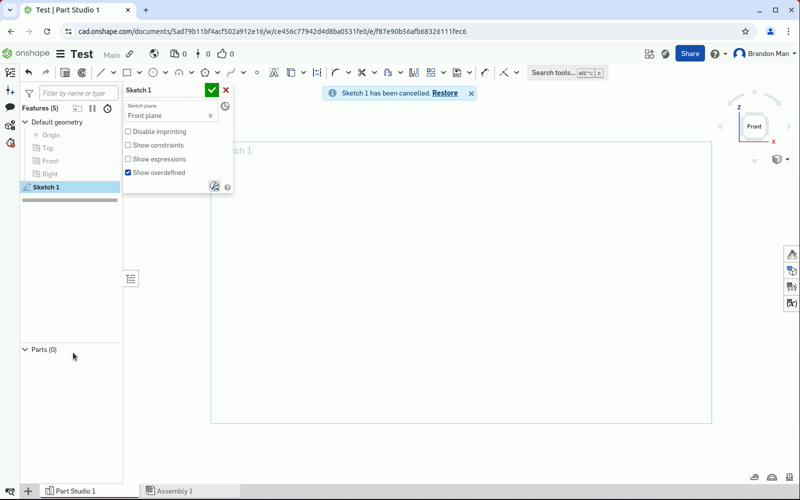
key(c)
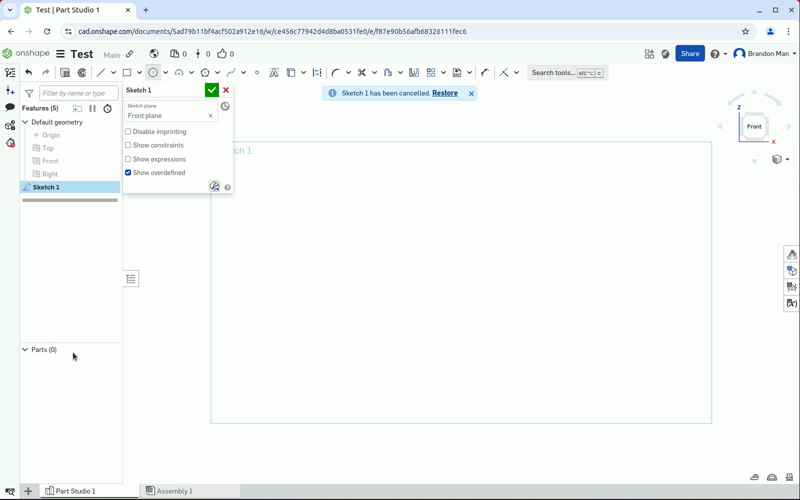
key_down(shift)
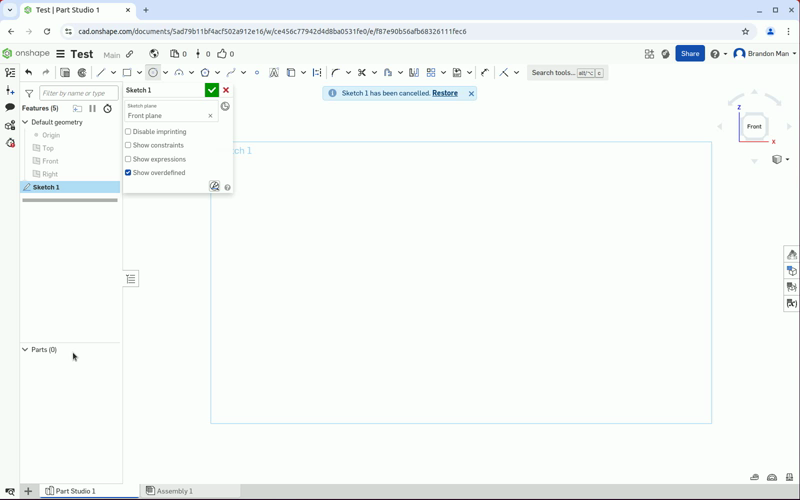
mouse_move(461, 282)
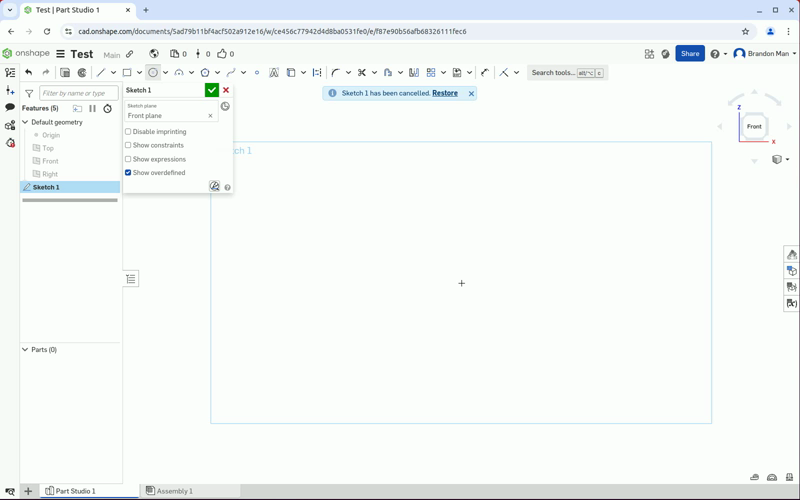
click(461, 282)
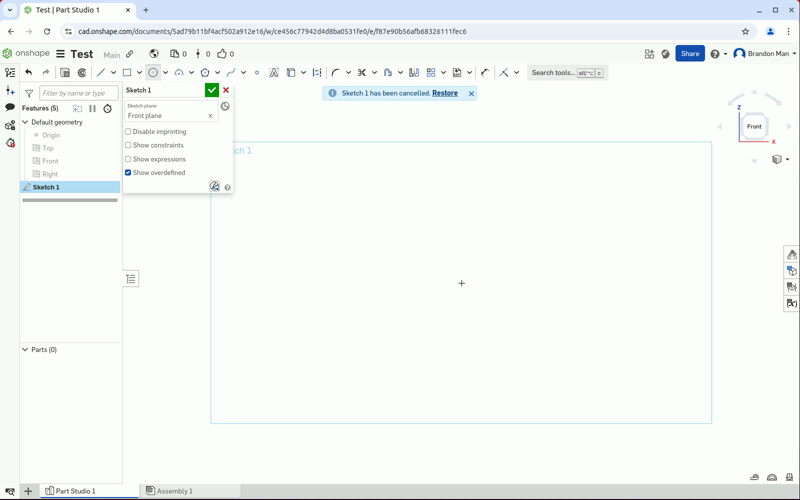
key_up(shift)
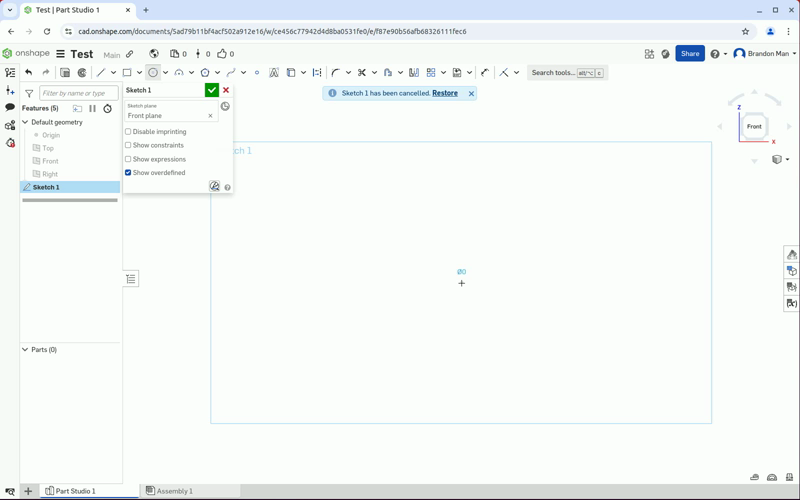
mouse_move(489, 282)
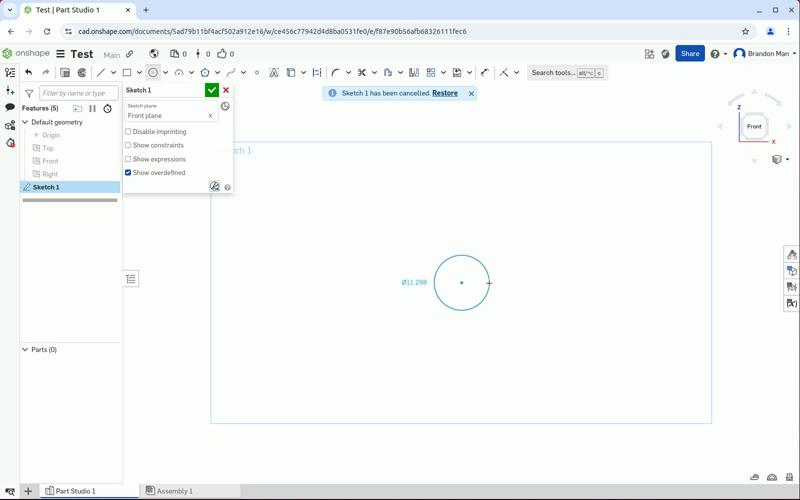
click(489, 282)
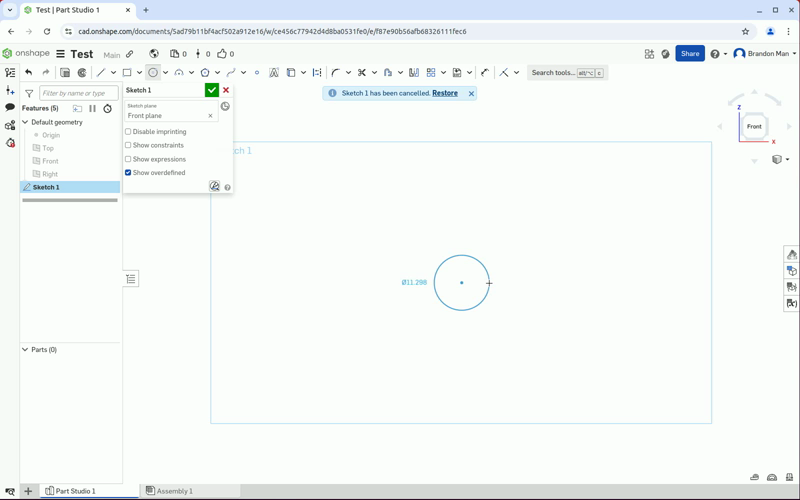
key(esc)
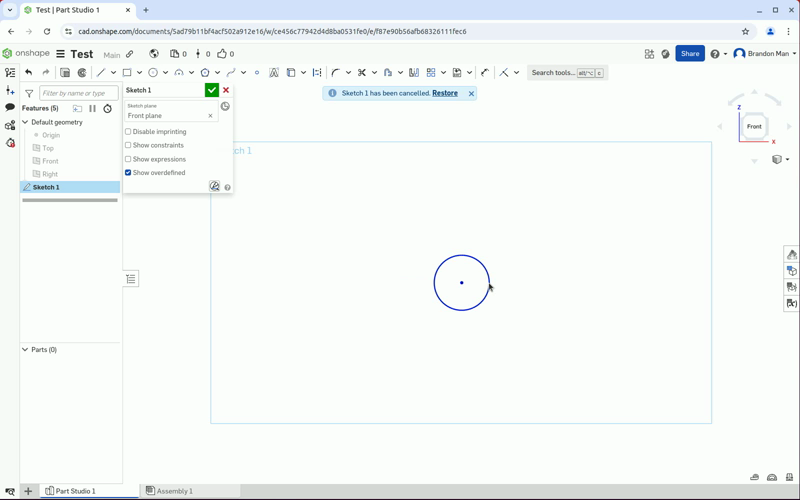
key(c)
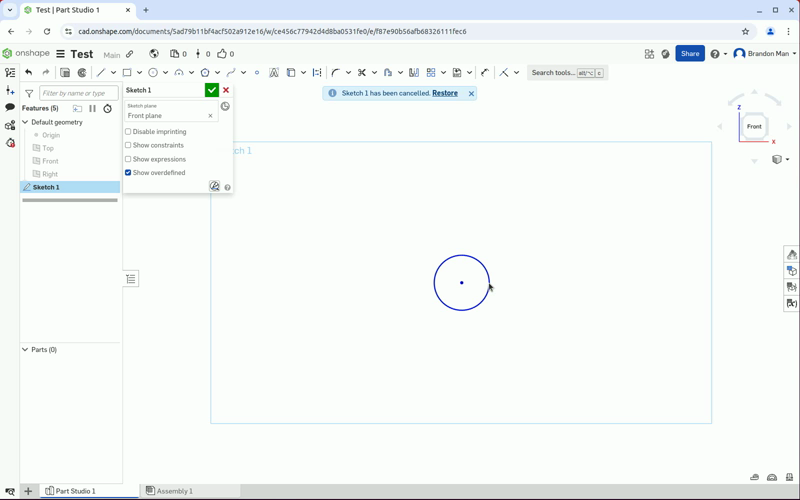
key_down(shift)
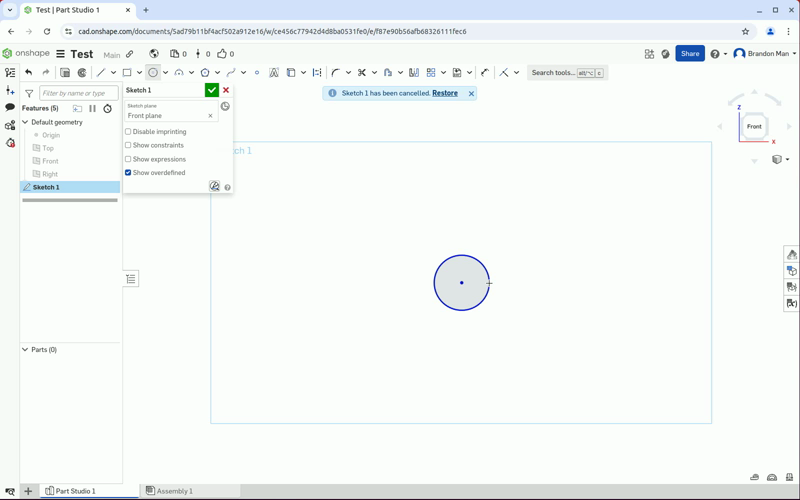
mouse_move(461, 282)
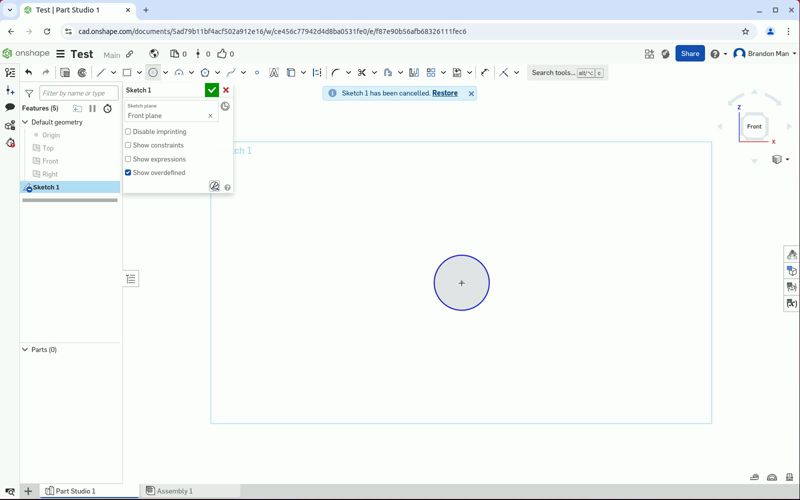
click(461, 282)
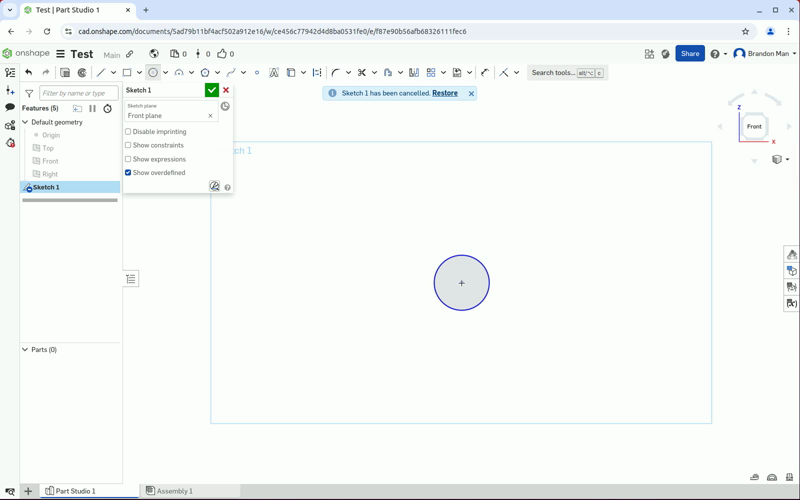
key_up(shift)
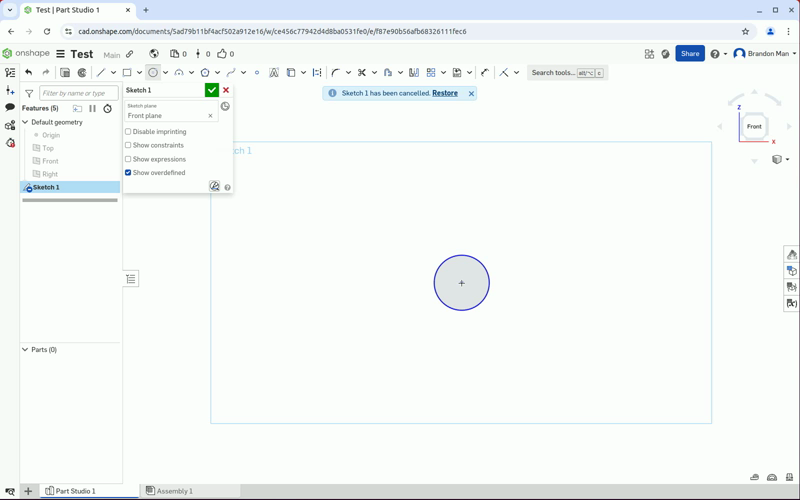
mouse_move(472, 282)
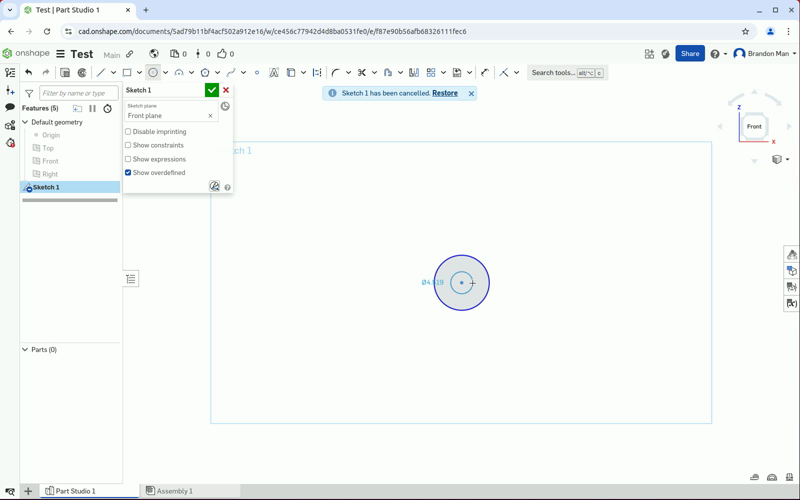
click(472, 282)
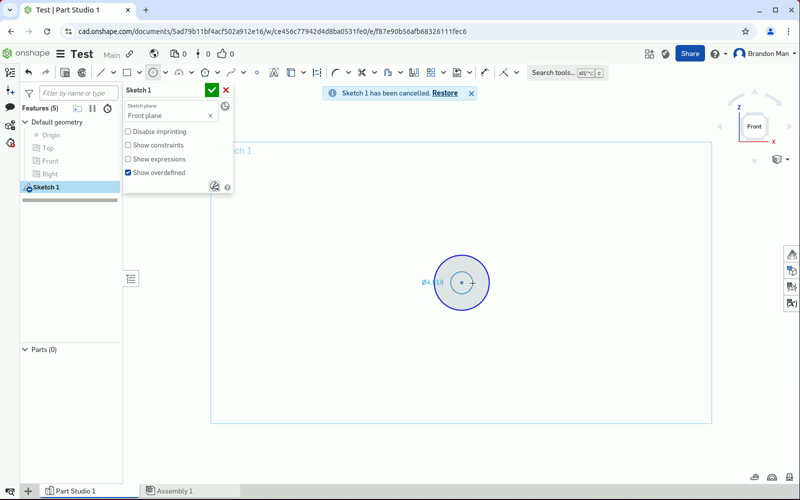
key(esc)
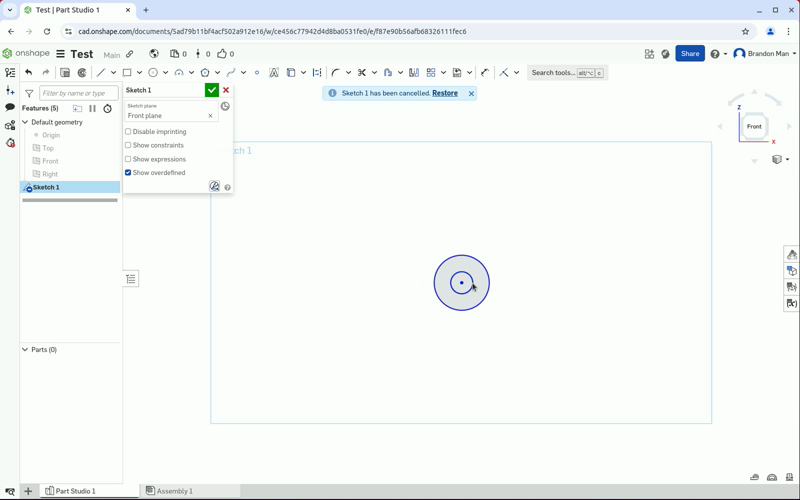
mouse_move(479, 287)
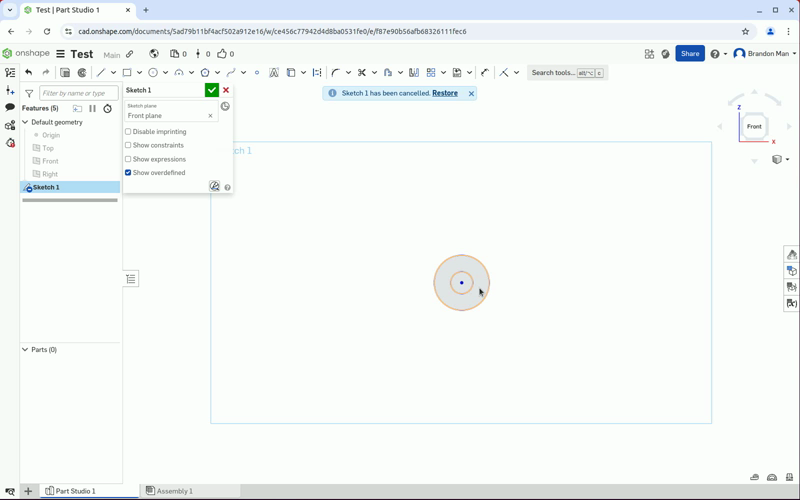
click(479, 287)
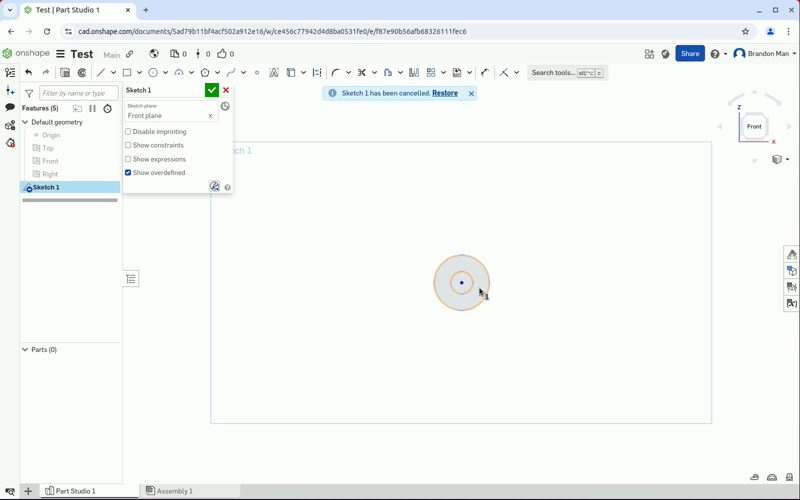
mouse_move(73, 352)
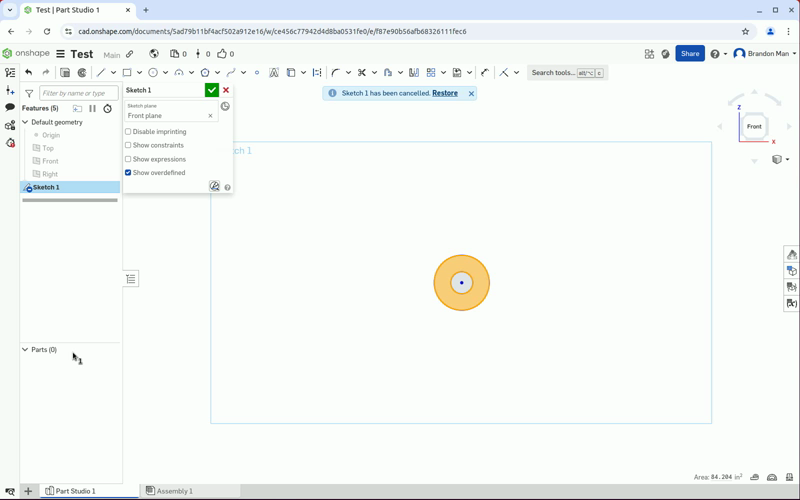
key(shift+y)
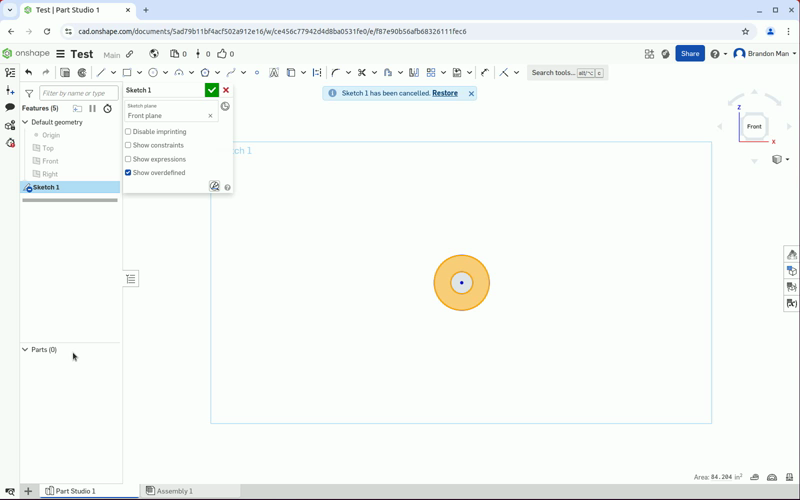
key(shift+e)
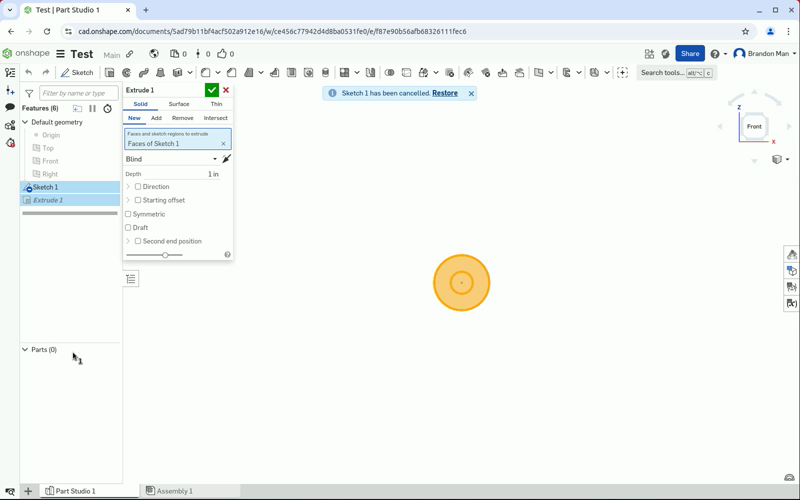
mouse_move(143, 106)
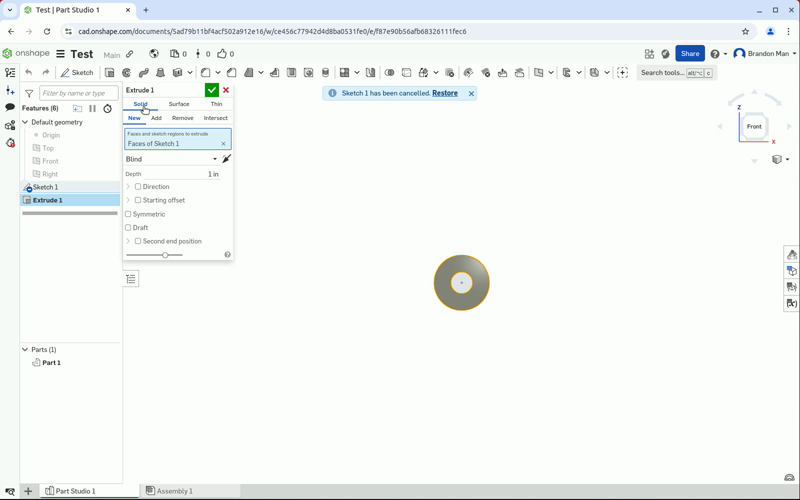
click(143, 106)
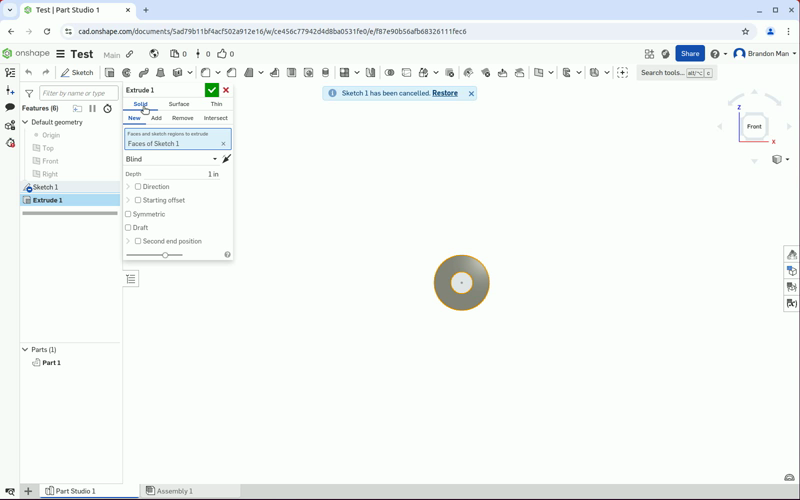
mouse_move(137, 120)
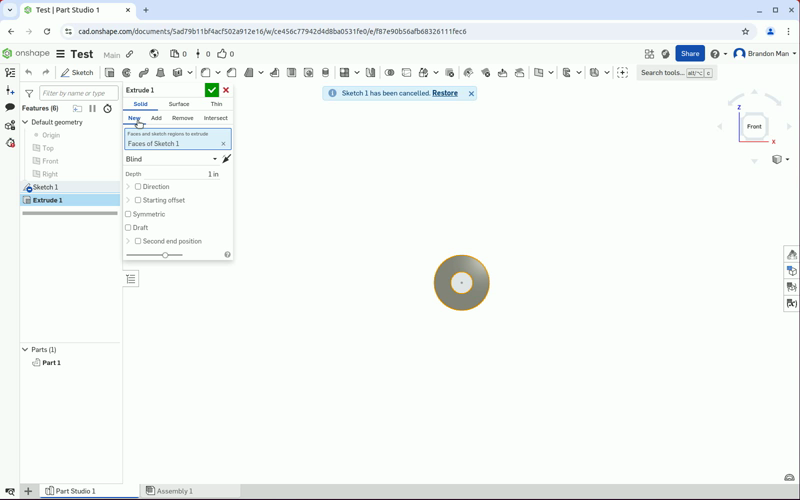
click(137, 120)
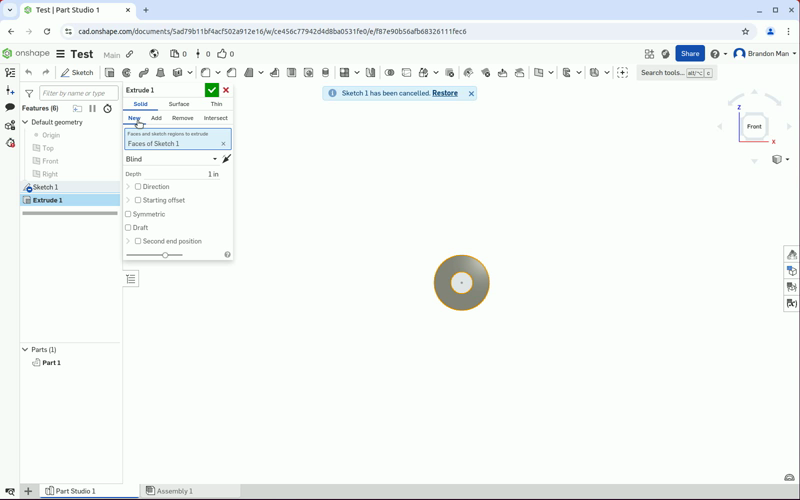
key(tab, 4)
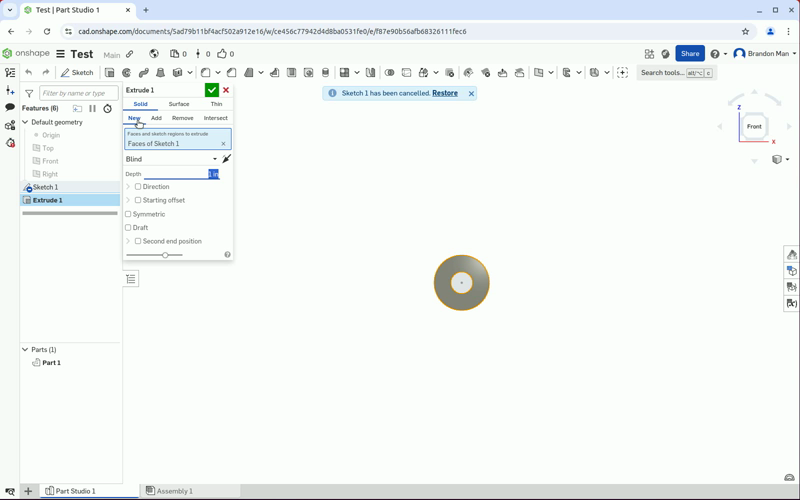
text(5.296)
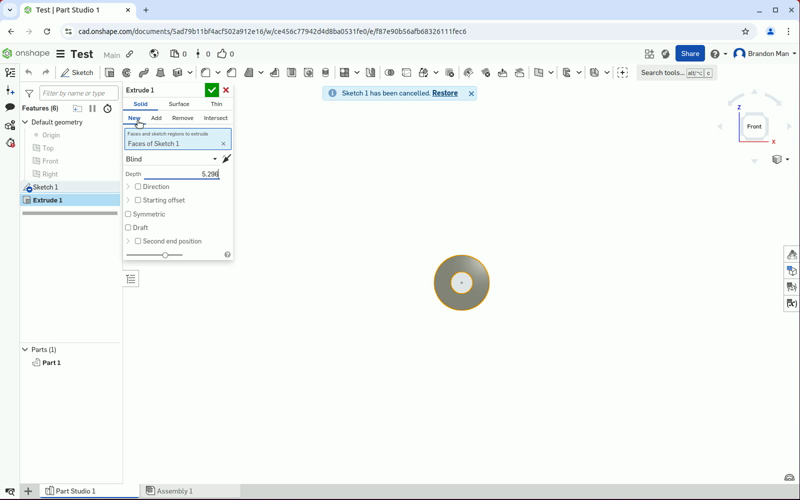
key(enter)
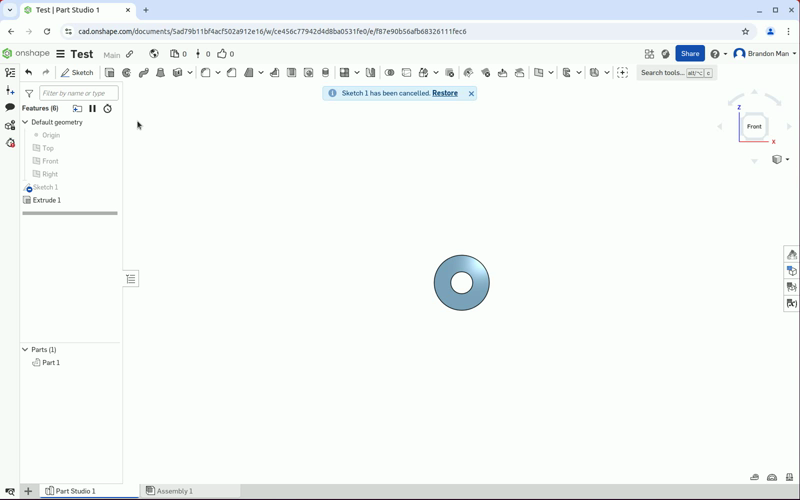
key(shift+h)
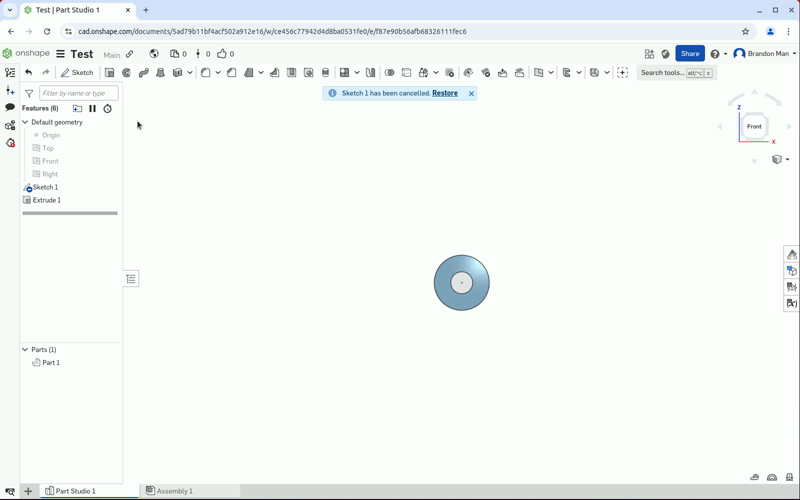
key(shift+h)
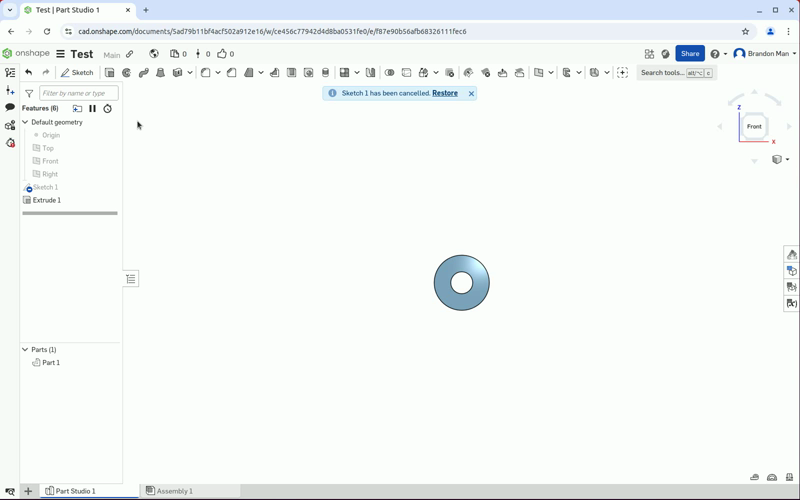
mouse_move(73, 189)
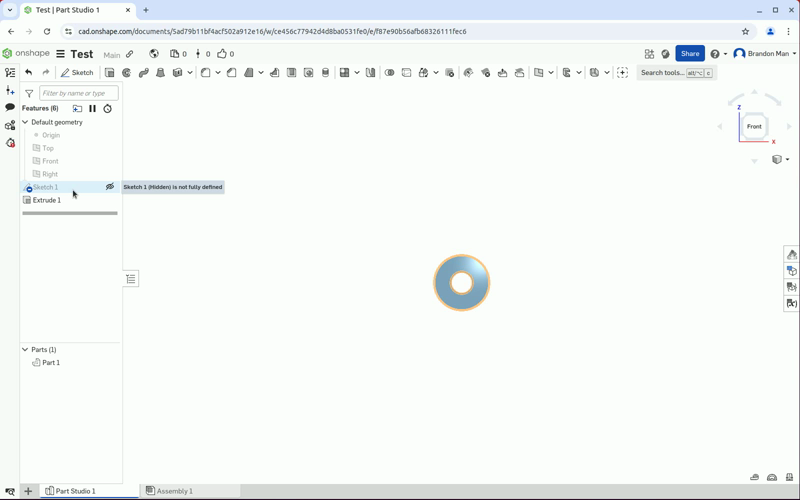
click(73, 189)
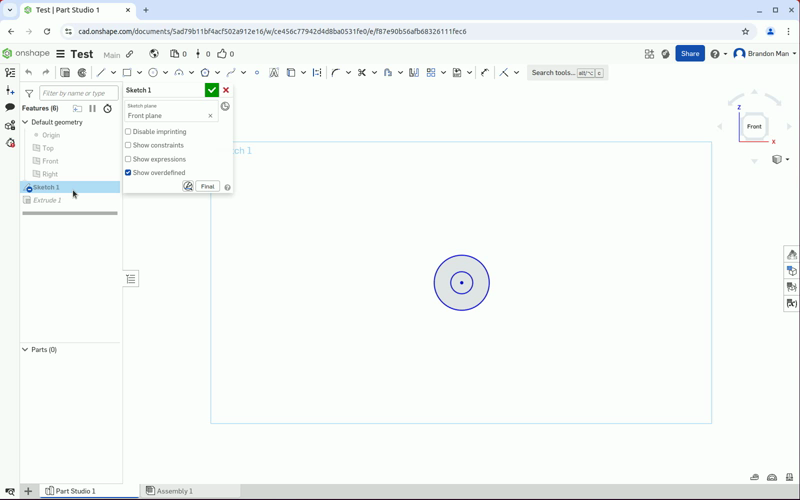
mouse_move(229, 92)
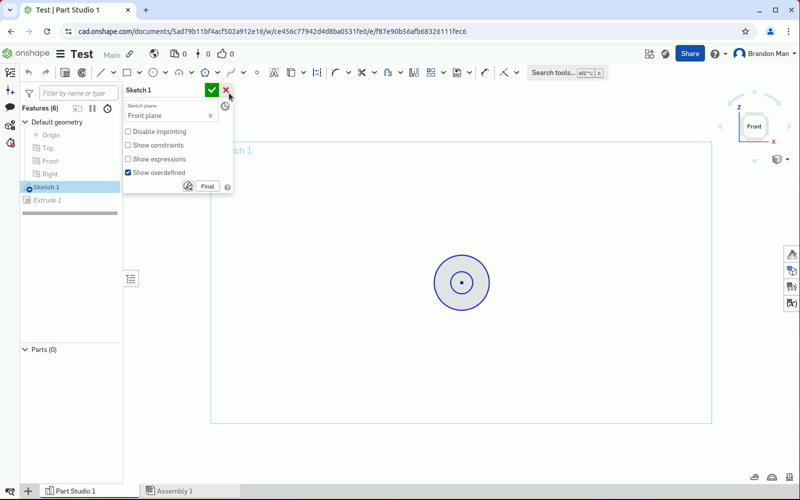
click(229, 92)
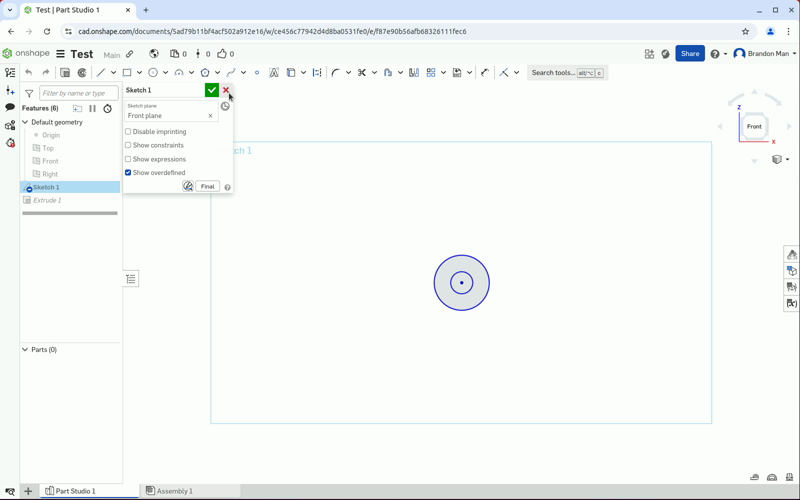
key(shift+s)
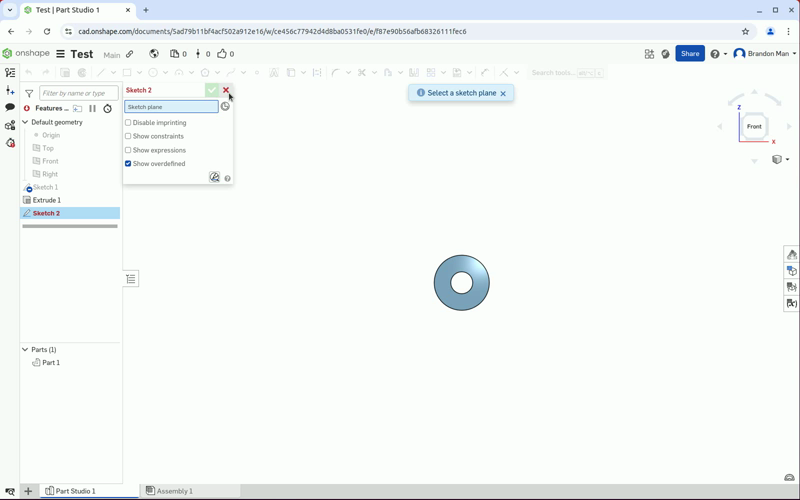
mouse_move(73, 163)
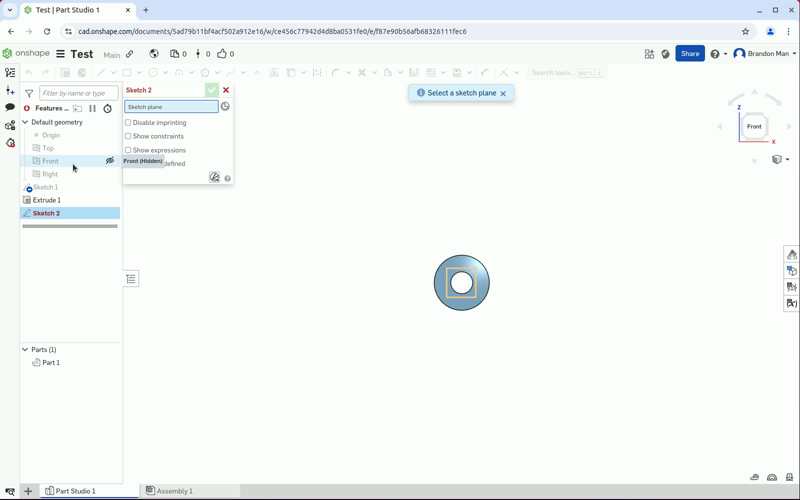
click(73, 163)
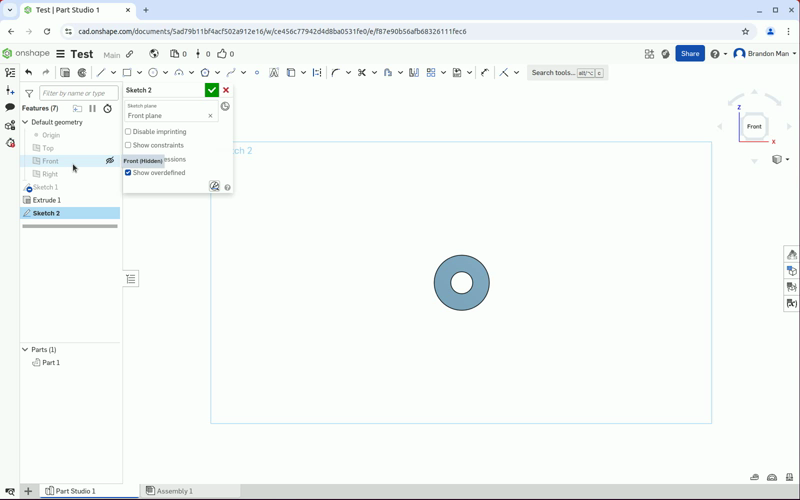
mouse_move(73, 352)
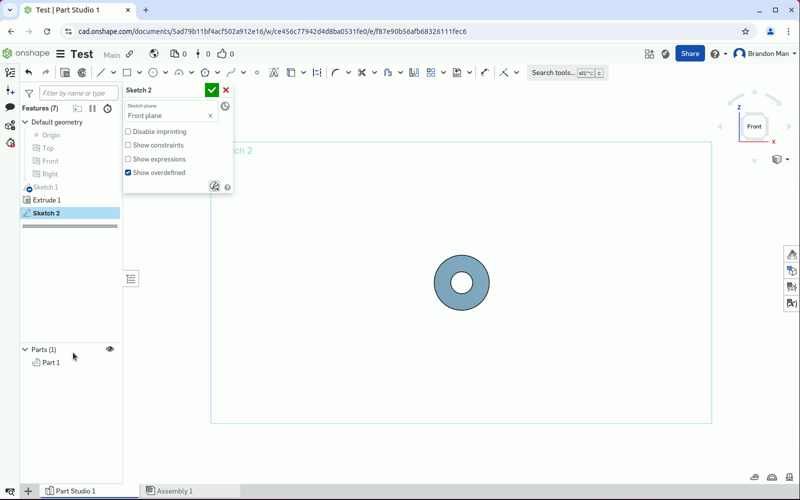
key(y)
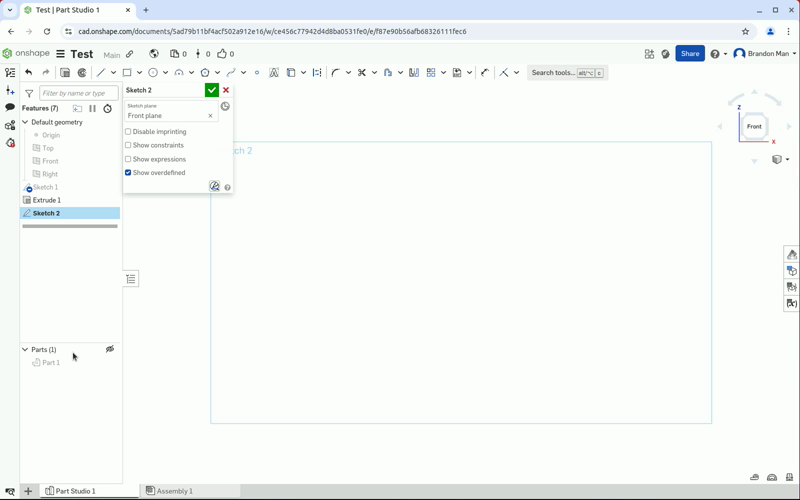
key(l)
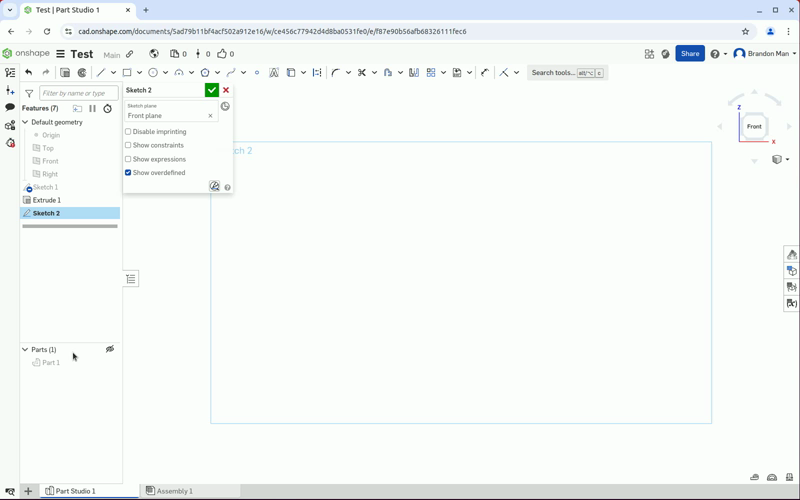
key_down(shift)
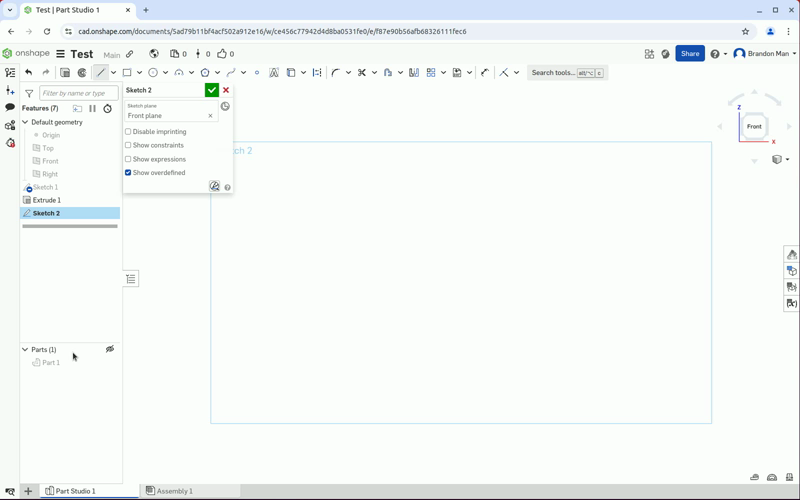
mouse_move(463, 308)
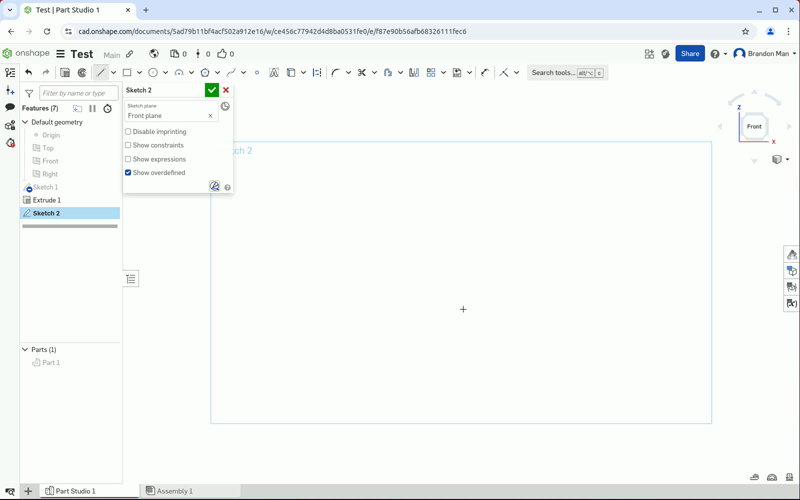
click(463, 308)
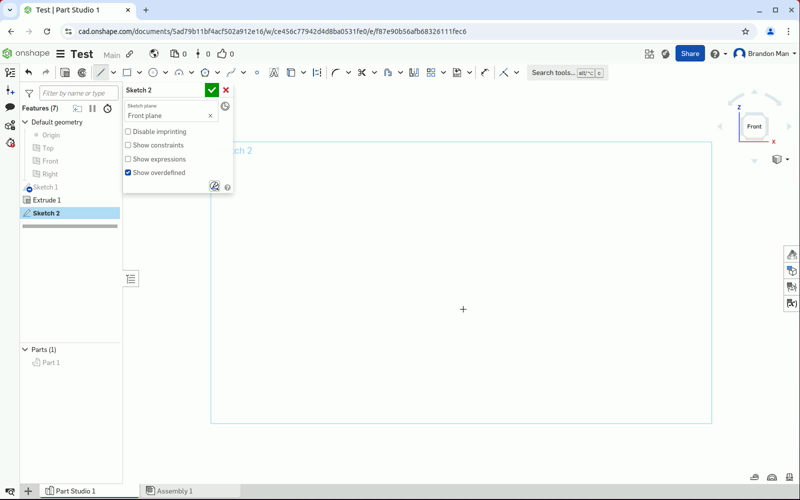
key_up(shift)
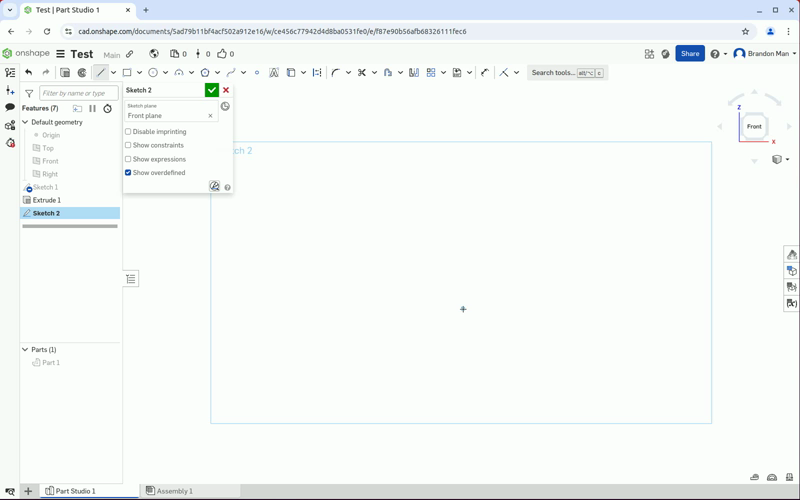
key_down(shift)
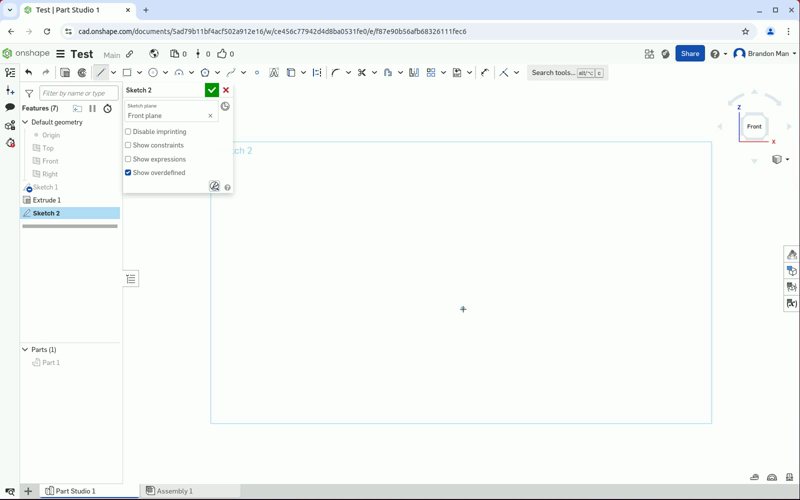
mouse_move(557, 300)
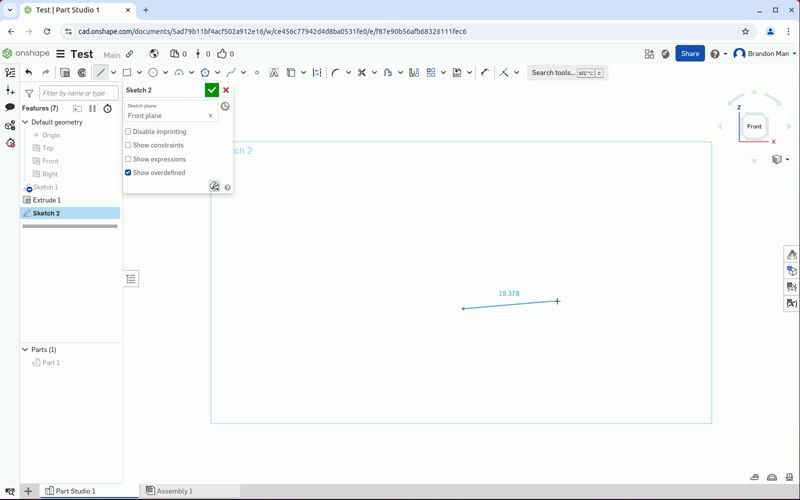
click(557, 300)
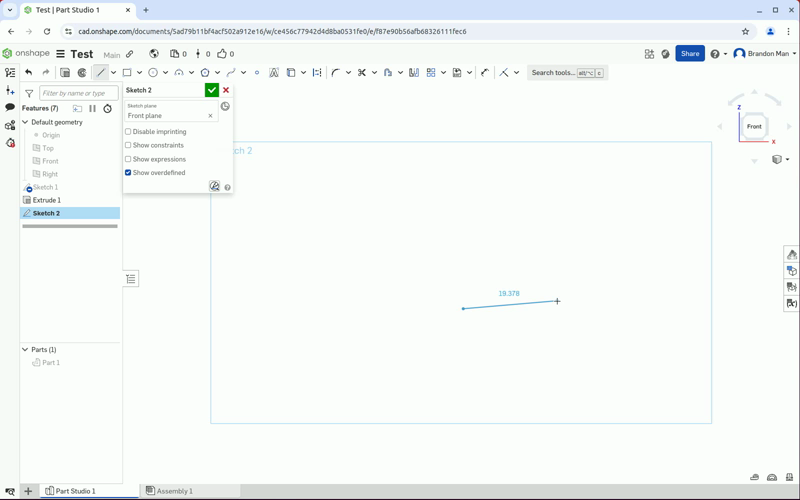
key_up(shift)
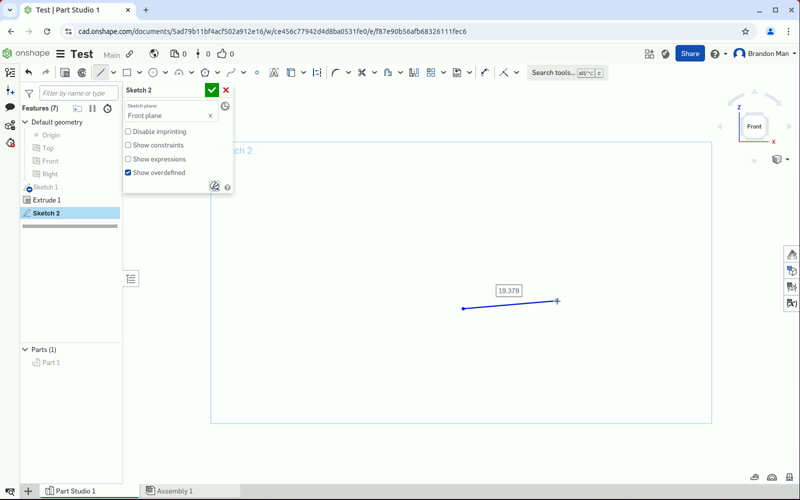
key(esc)
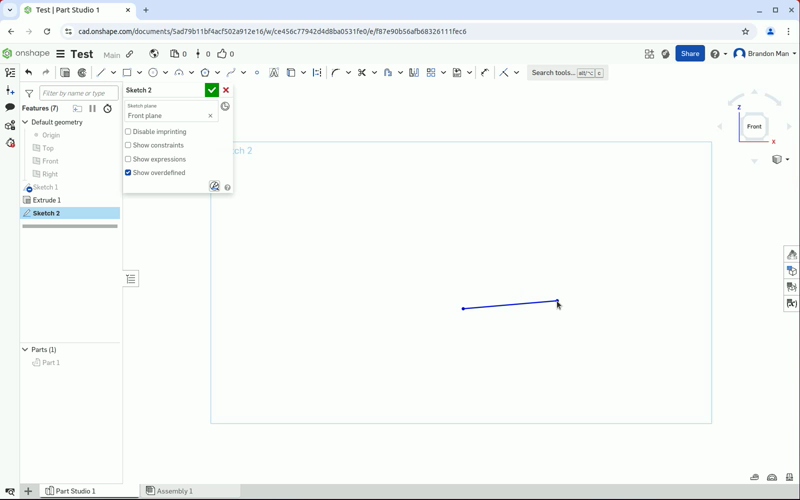
key(a)
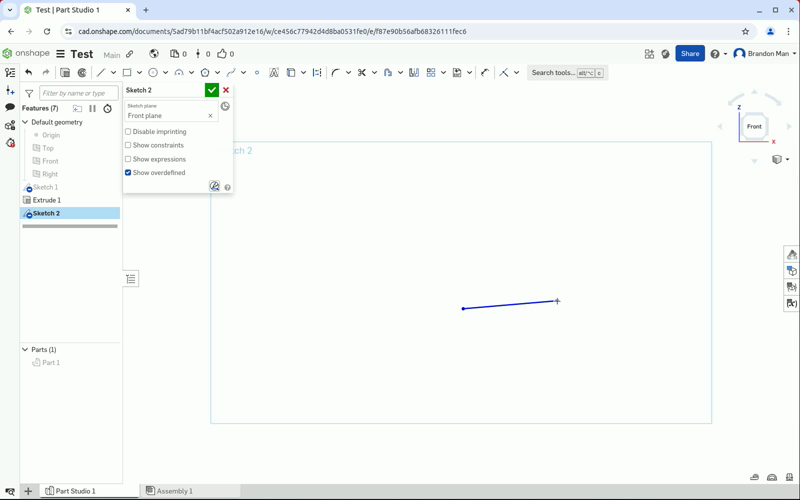
mouse_move(557, 300)
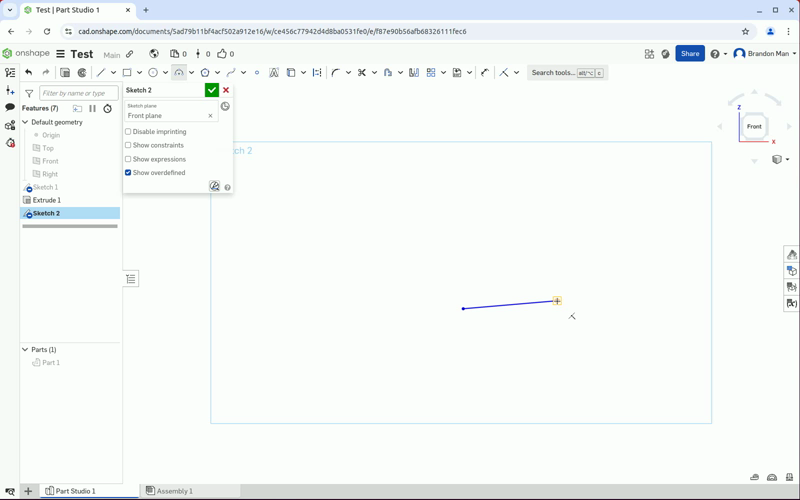
click(557, 300)
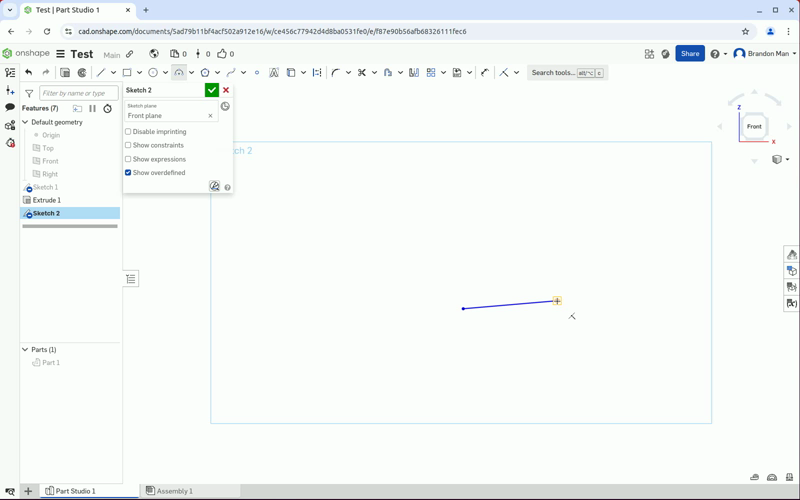
key_down(shift)
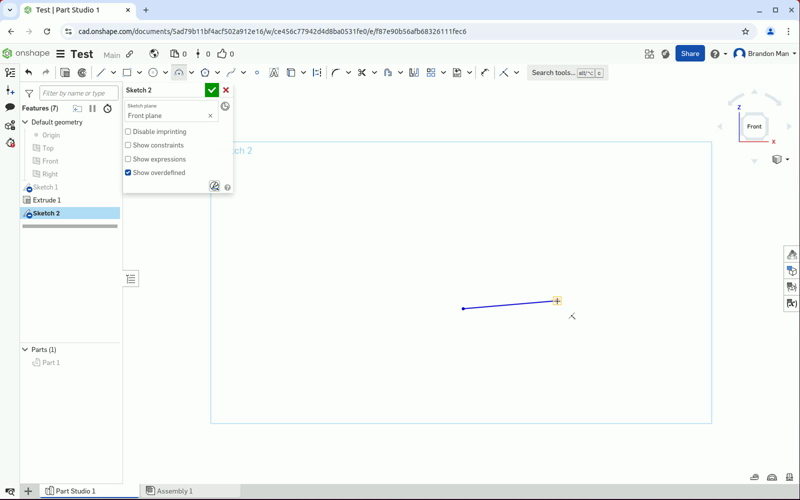
mouse_move(557, 264)
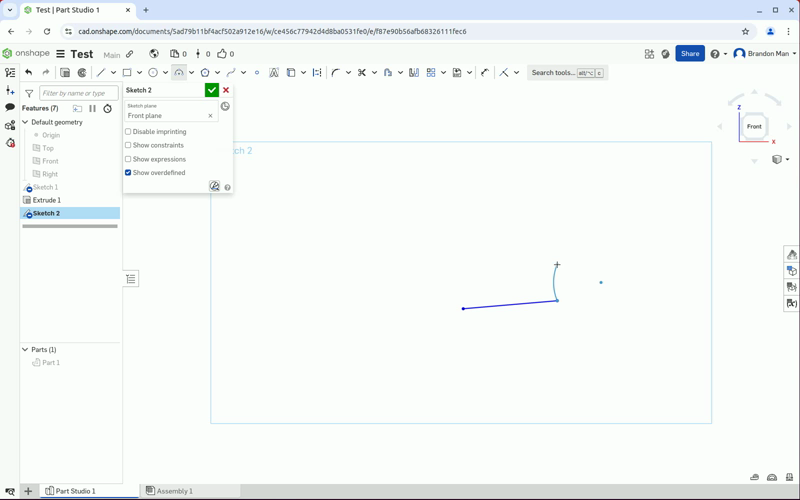
click(557, 264)
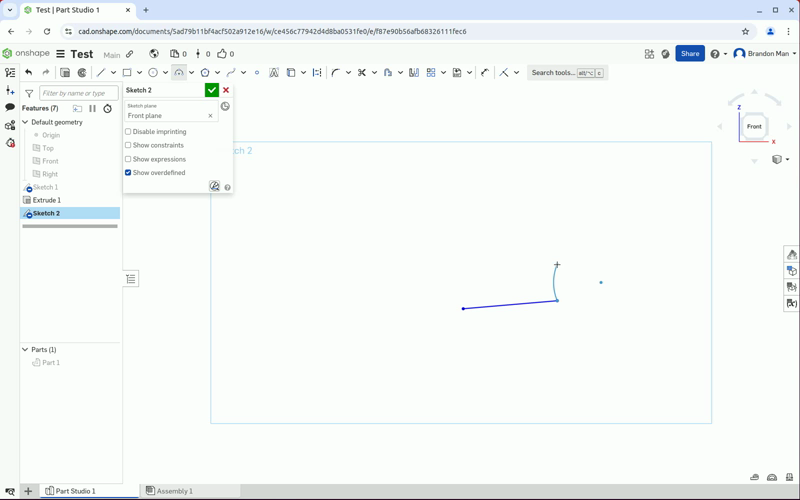
mouse_move(537, 282)
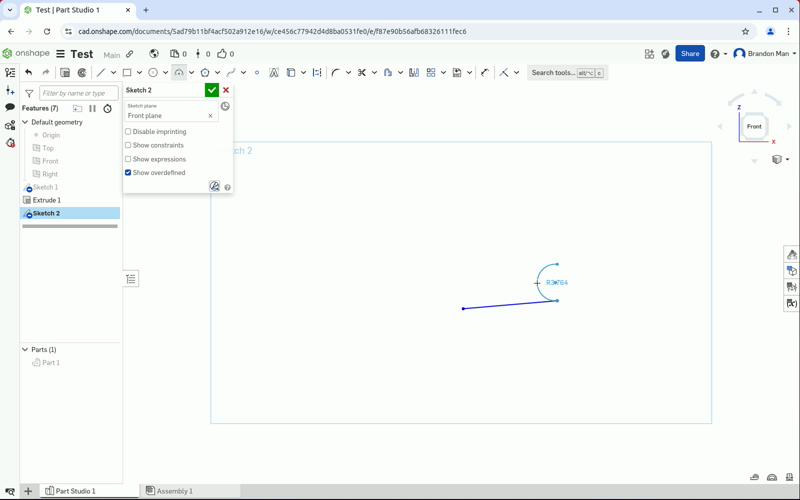
click(537, 282)
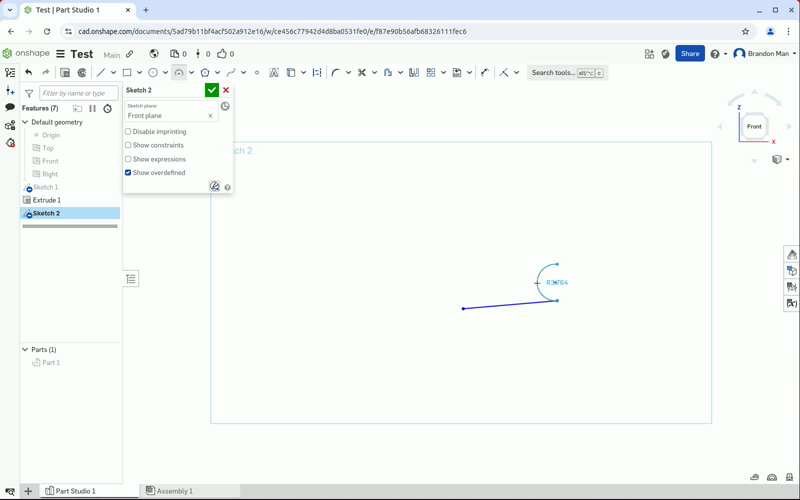
key_up(shift)
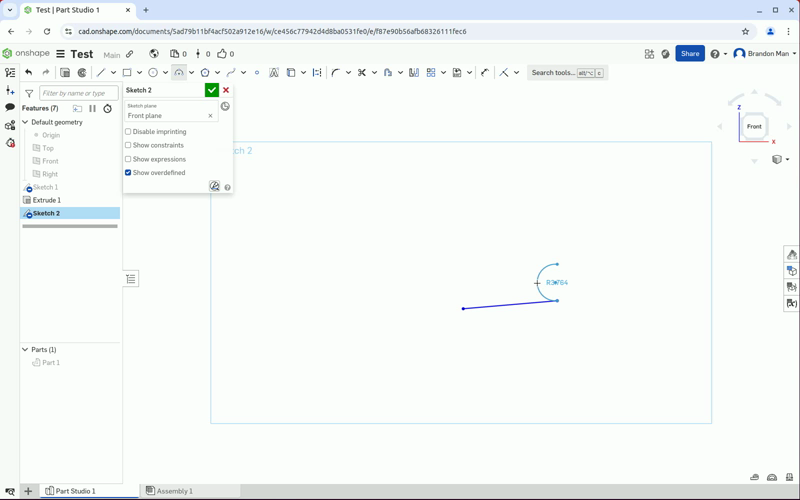
key(esc)
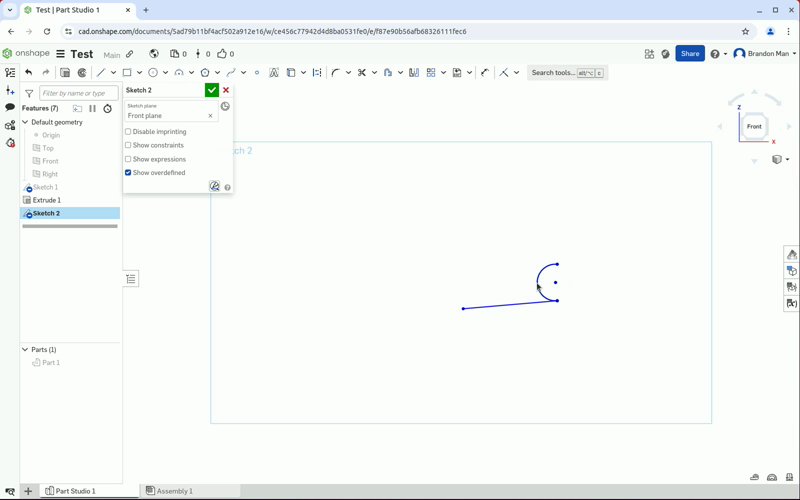
key(l)
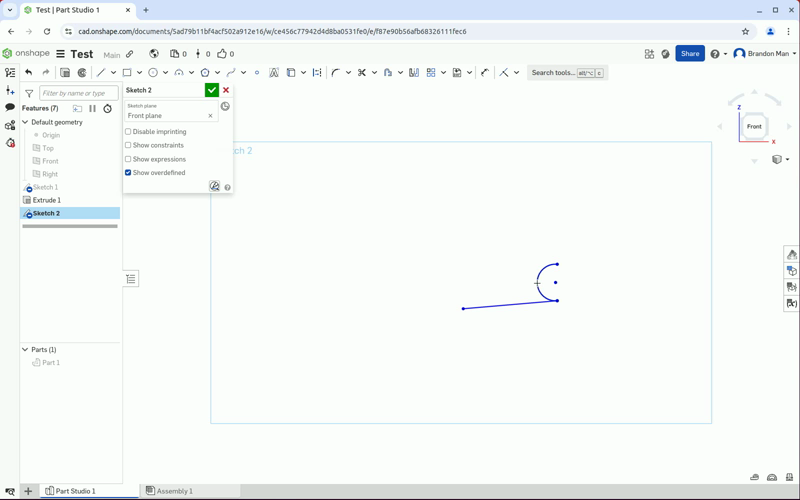
mouse_move(557, 264)
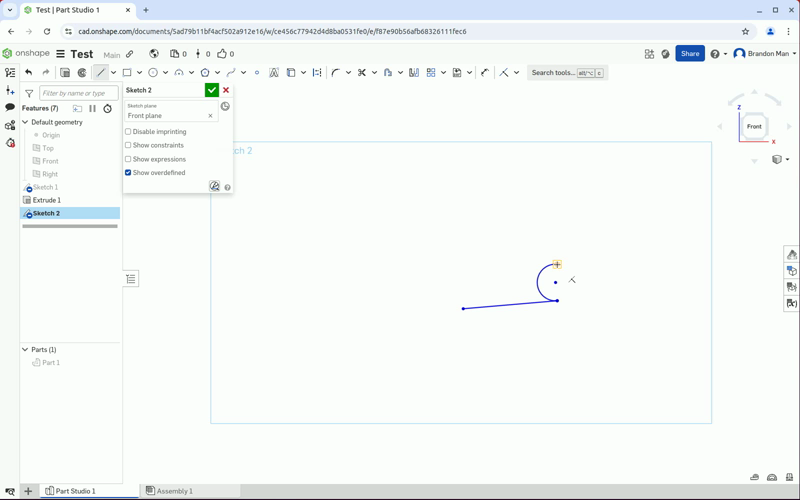
click(557, 264)
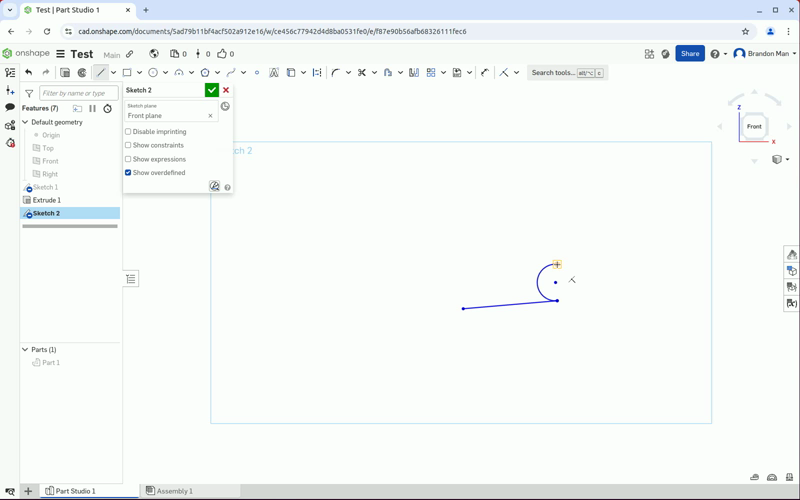
key_down(shift)
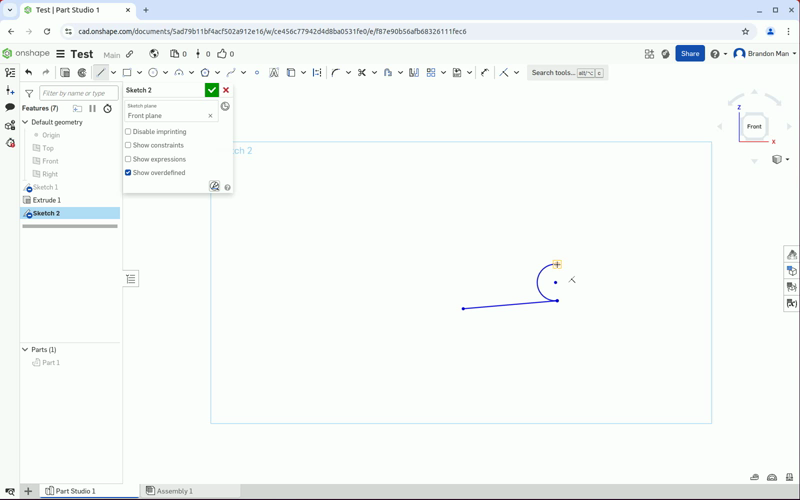
mouse_move(463, 256)
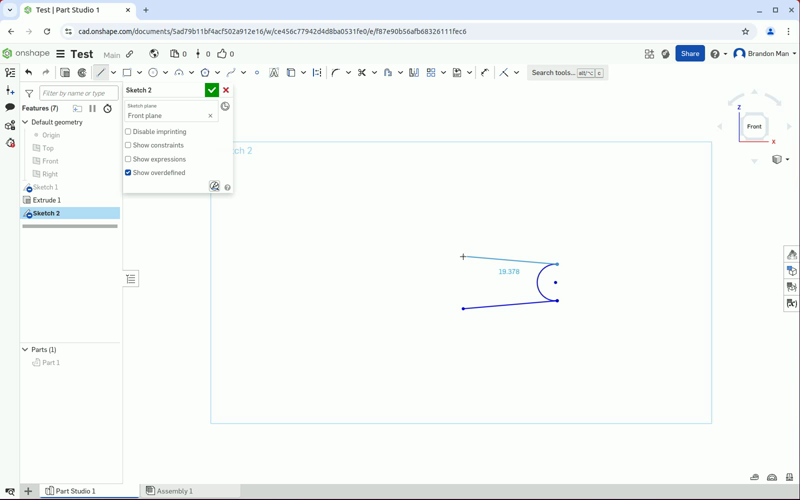
click(463, 256)
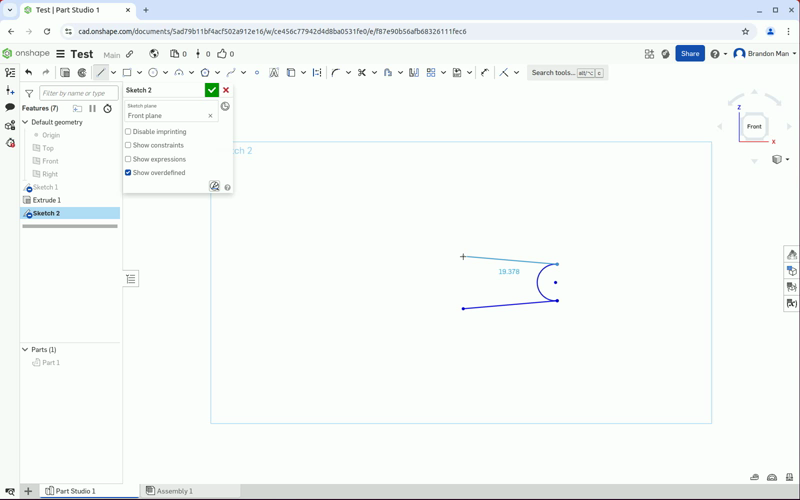
key_up(shift)
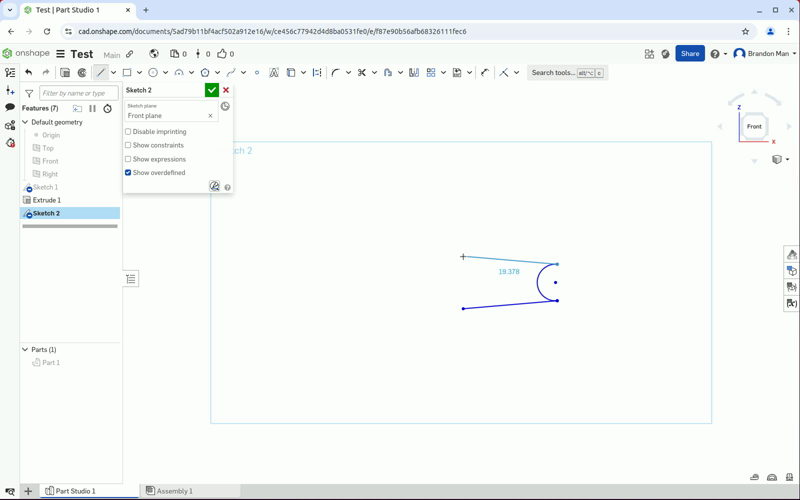
key(esc)
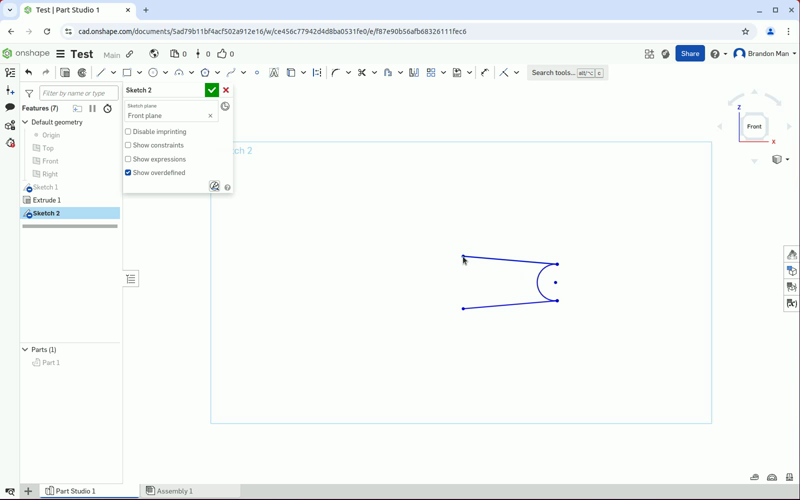
key(a)
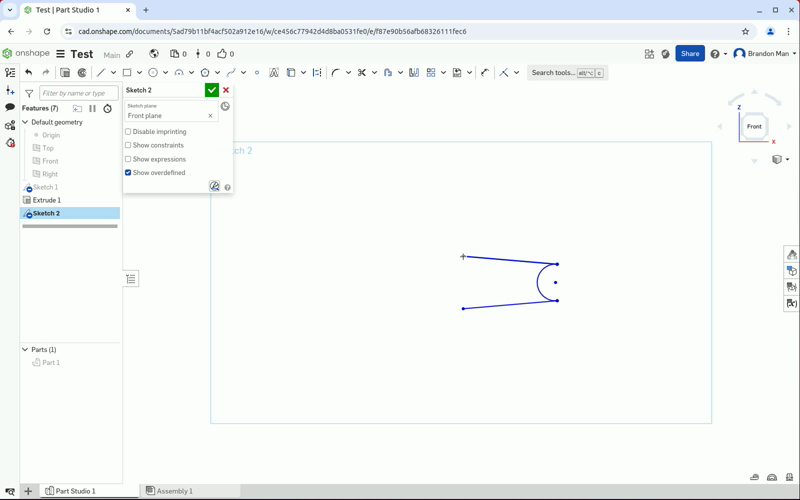
mouse_move(463, 256)
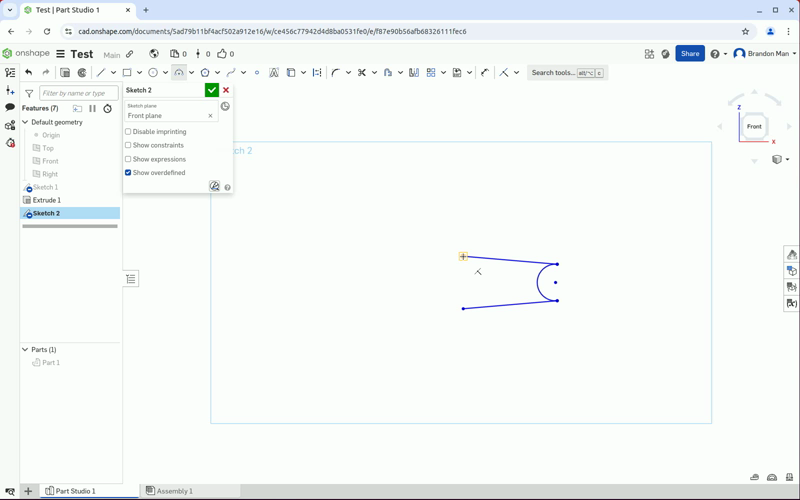
click(463, 256)
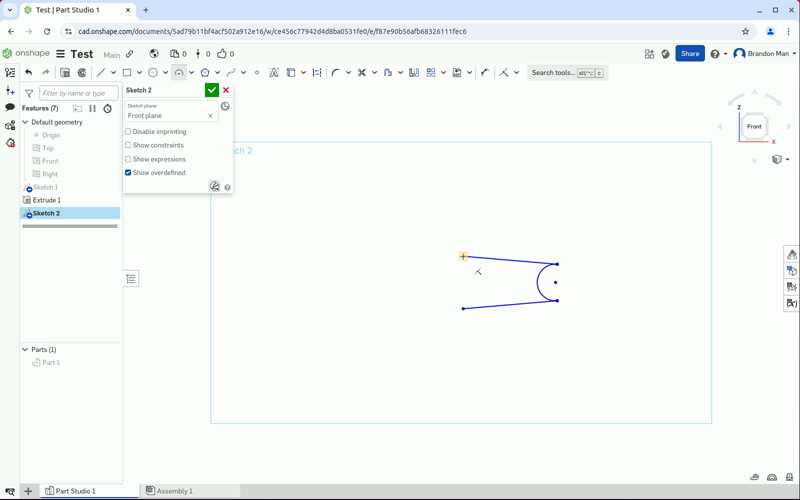
mouse_move(463, 308)
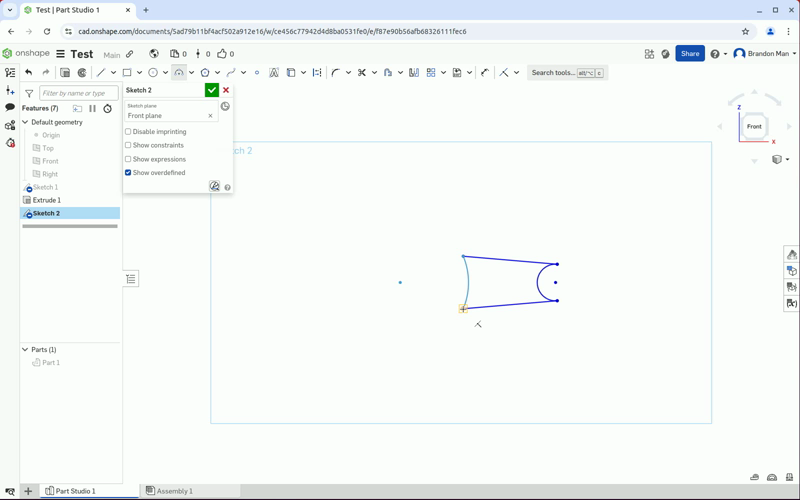
click(463, 308)
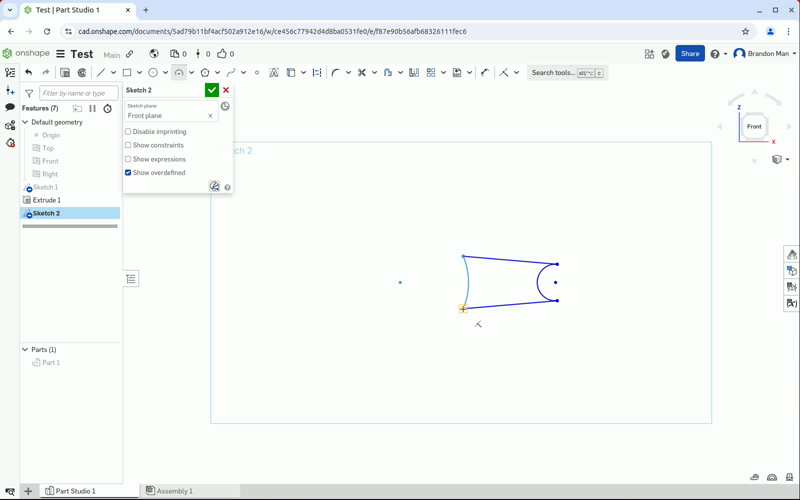
key_down(shift)
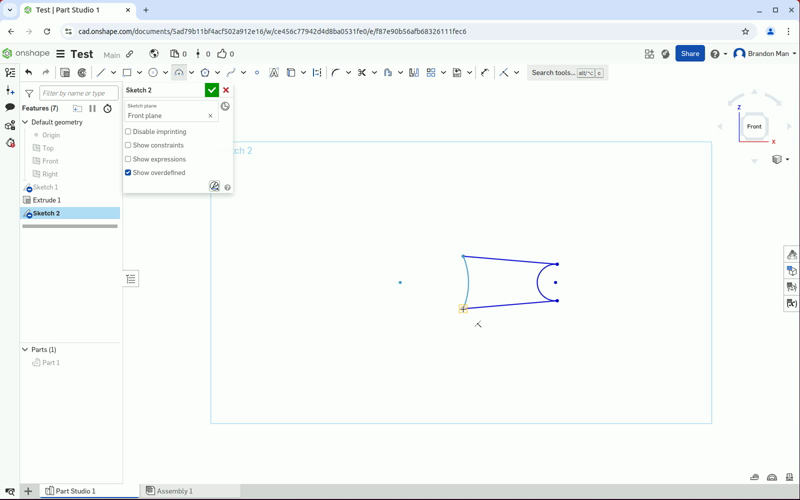
mouse_move(487, 282)
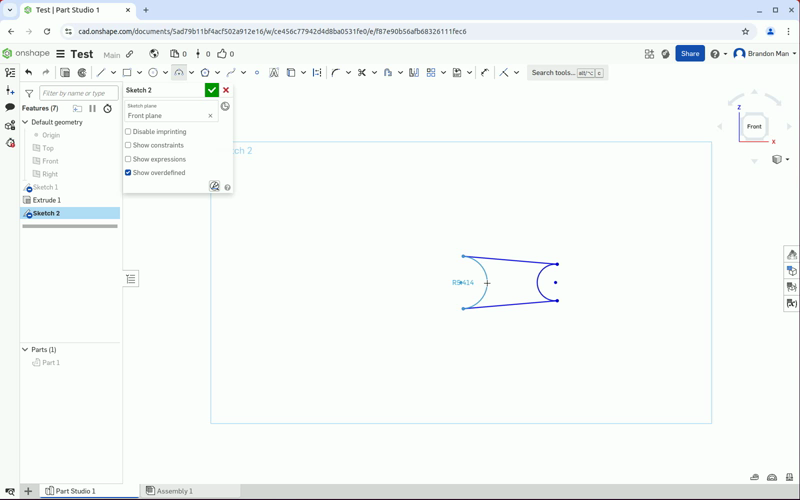
click(487, 282)
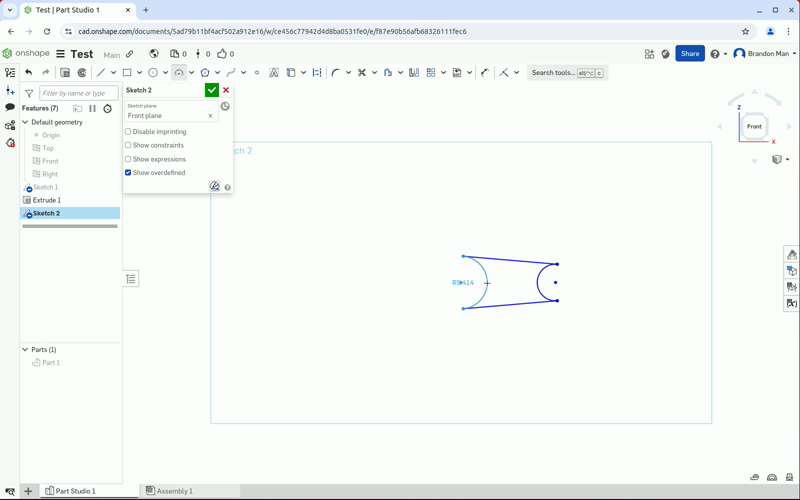
key_up(shift)
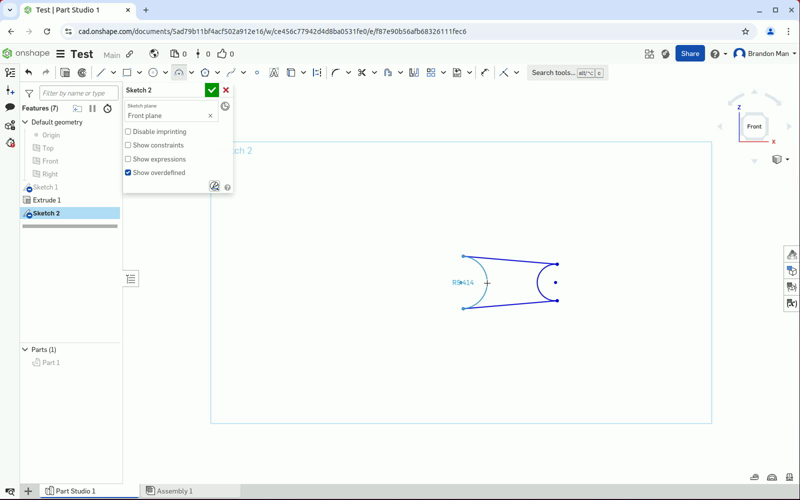
key(esc)
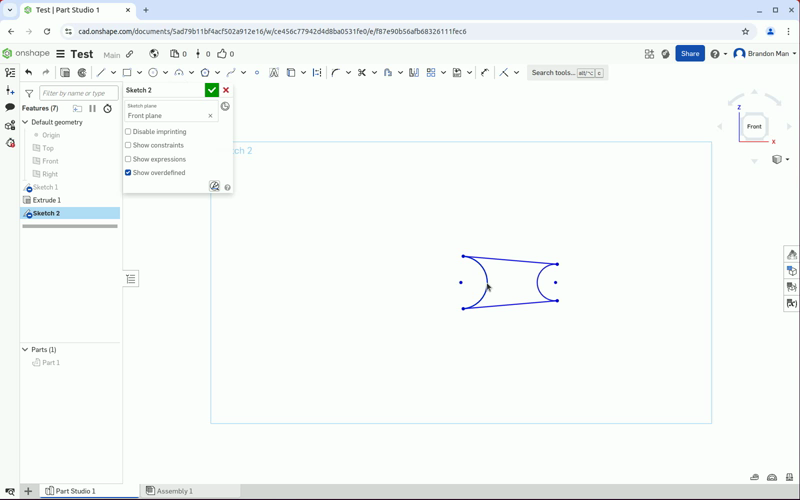
mouse_move(496, 269)
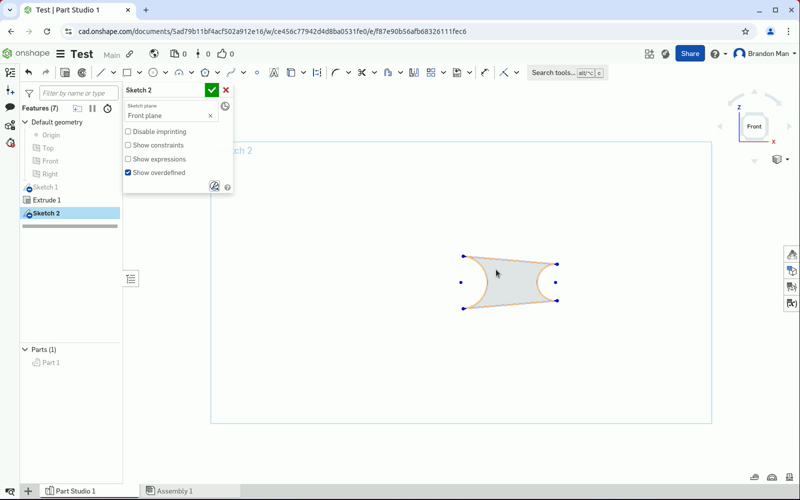
click(496, 269)
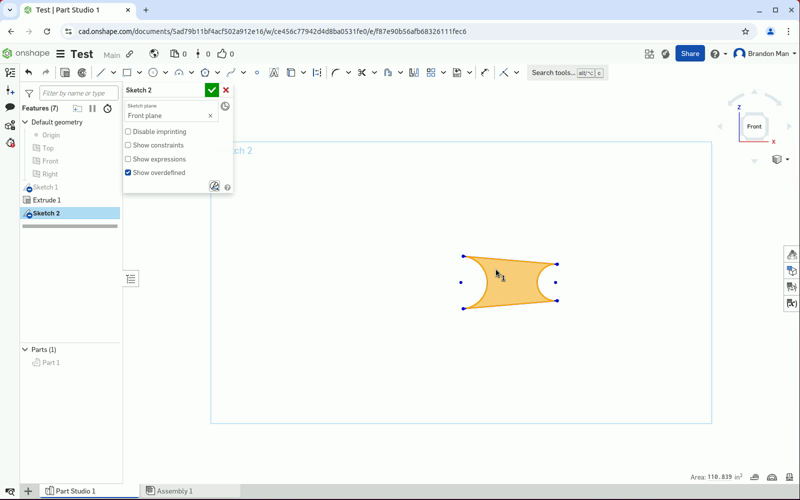
mouse_move(73, 352)
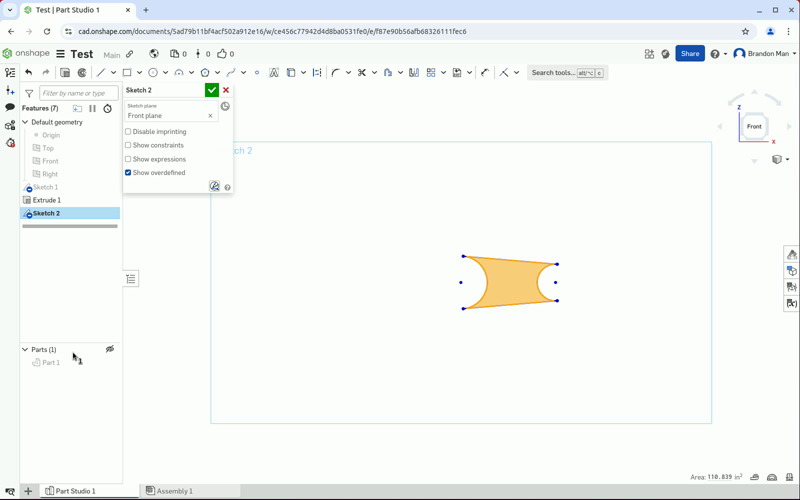
key(shift+y)
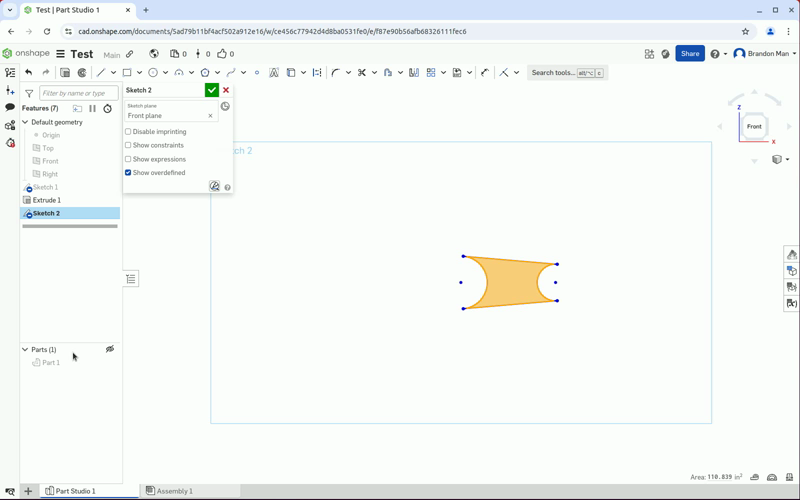
key(shift+e)
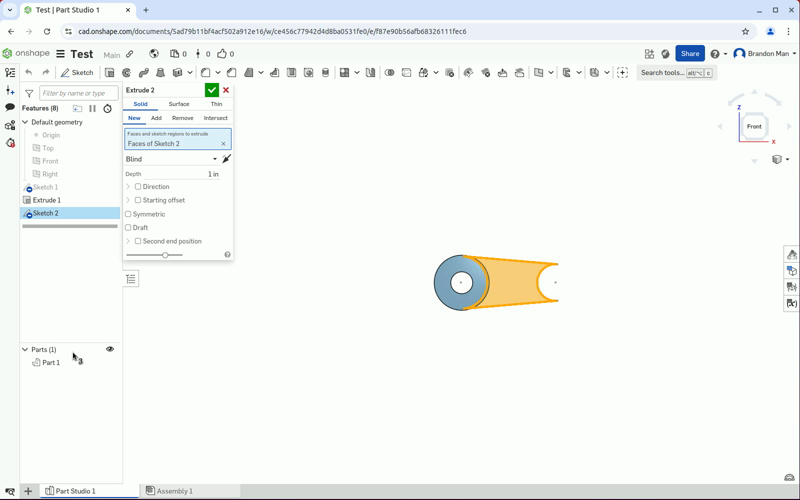
mouse_move(143, 106)
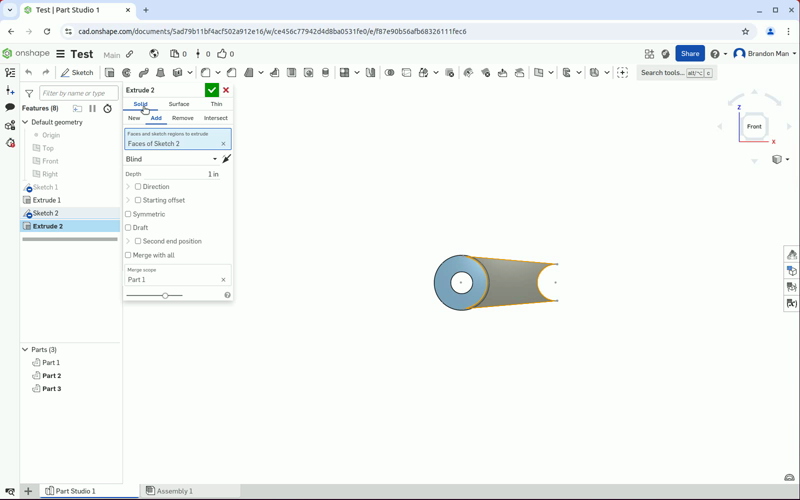
click(143, 106)
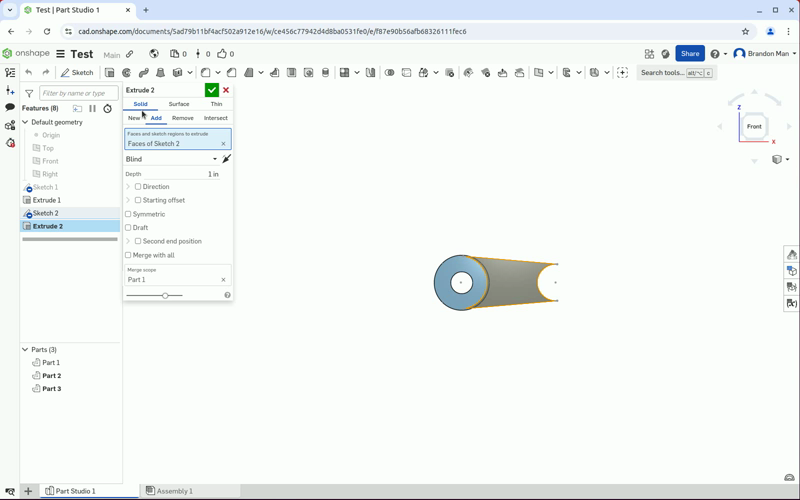
mouse_move(137, 120)
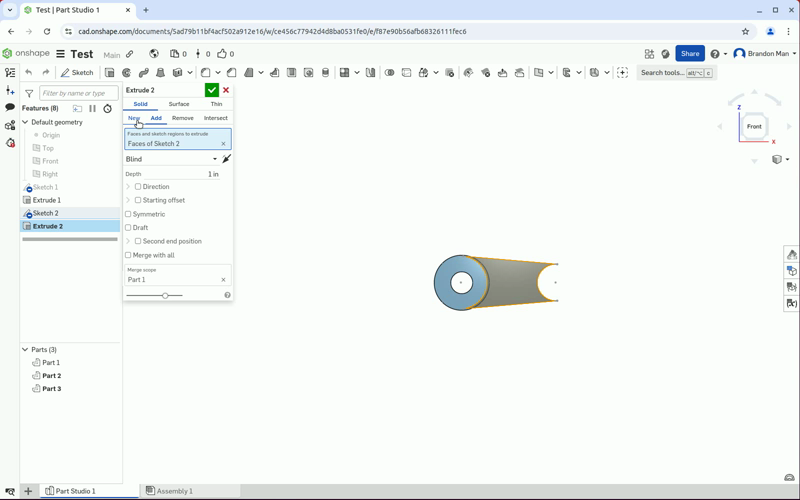
click(137, 120)
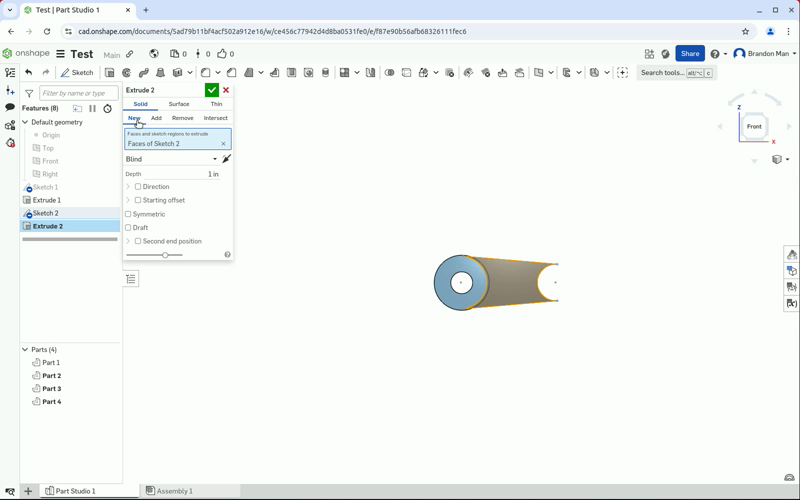
key(tab, 4)
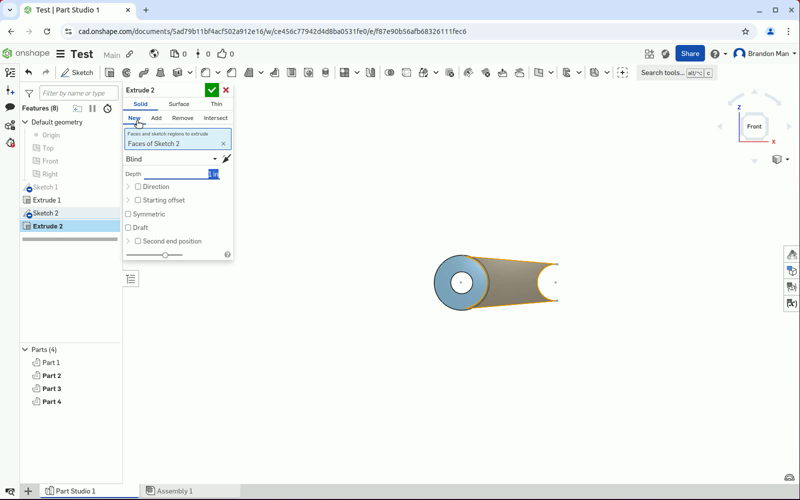
text(5.296)
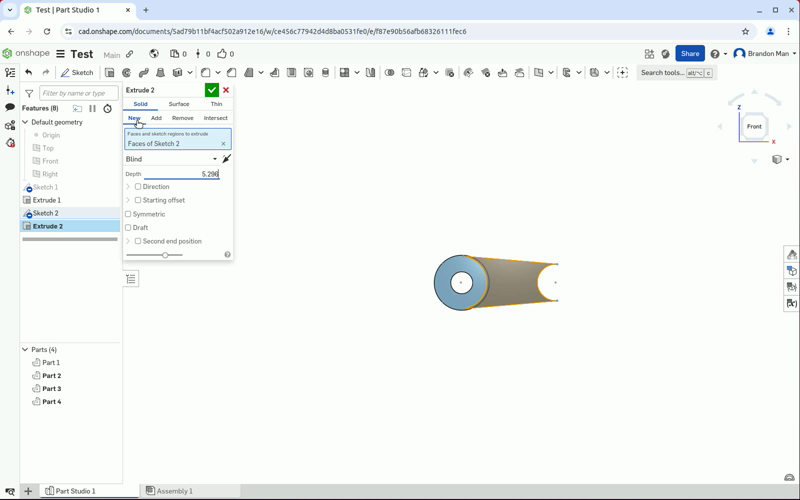
key(enter)
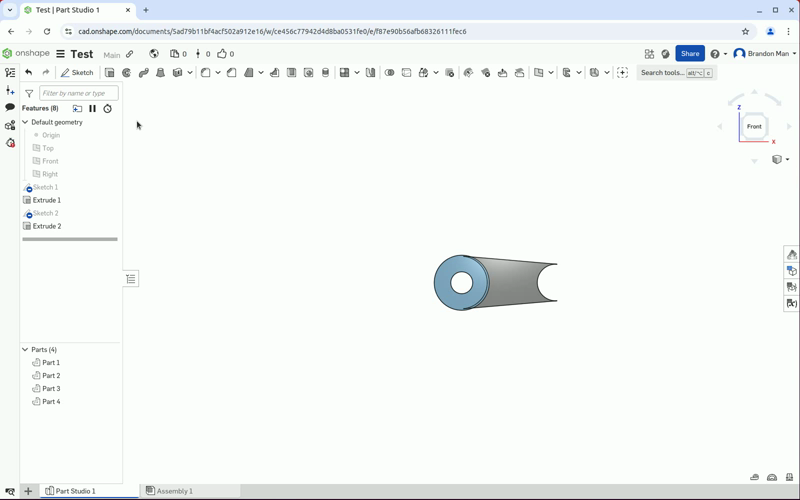
key(shift+h)
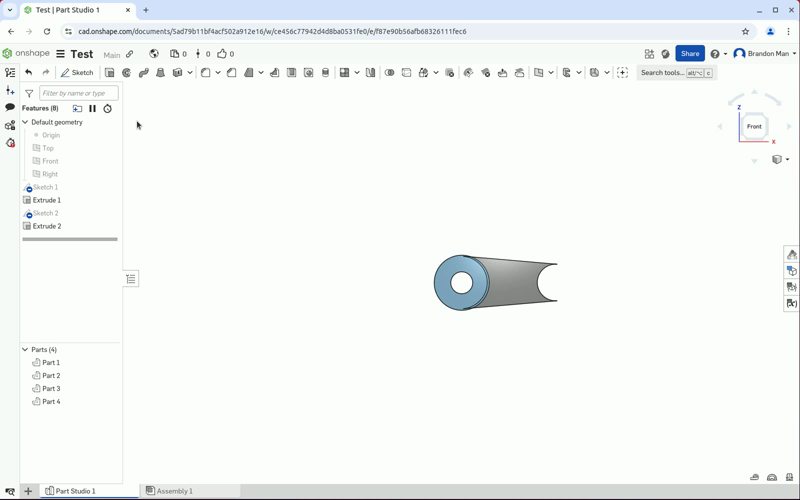
key(shift+h)
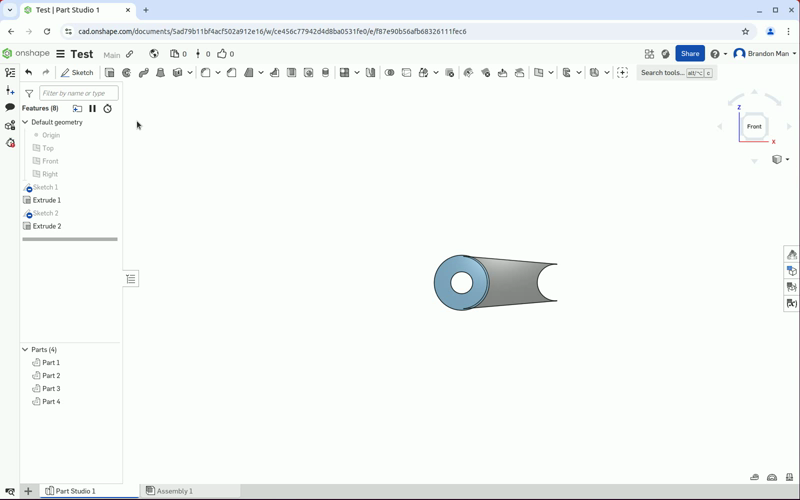
mouse_move(73, 189)
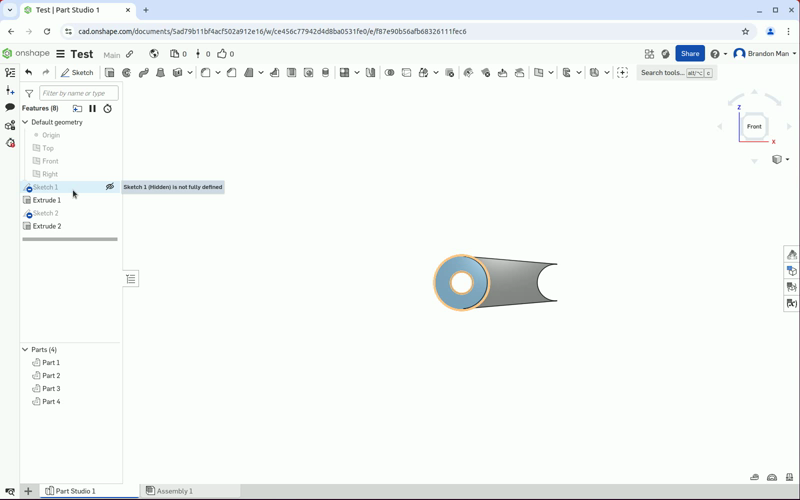
click(73, 189)
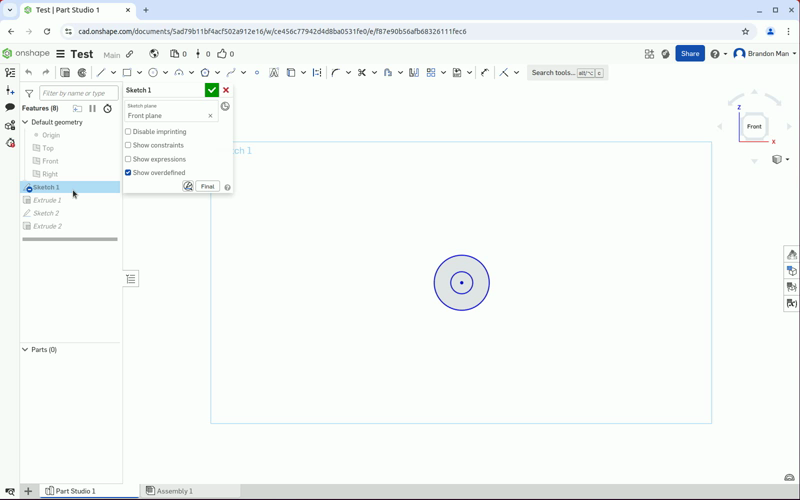
mouse_move(229, 92)
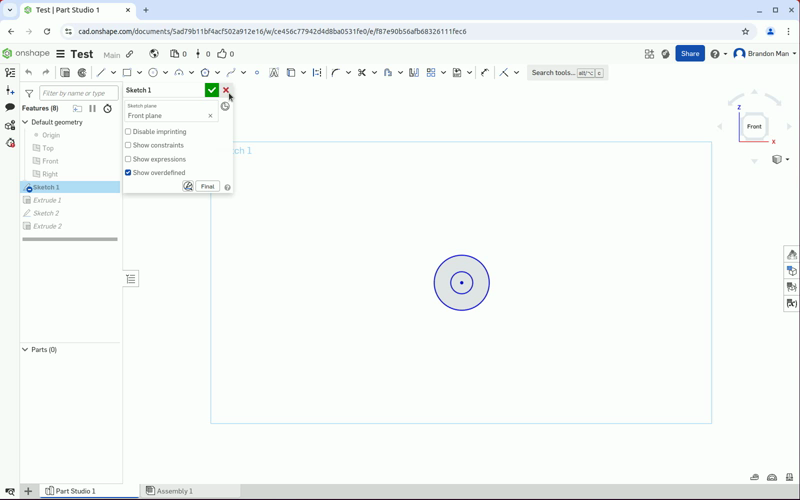
click(229, 92)
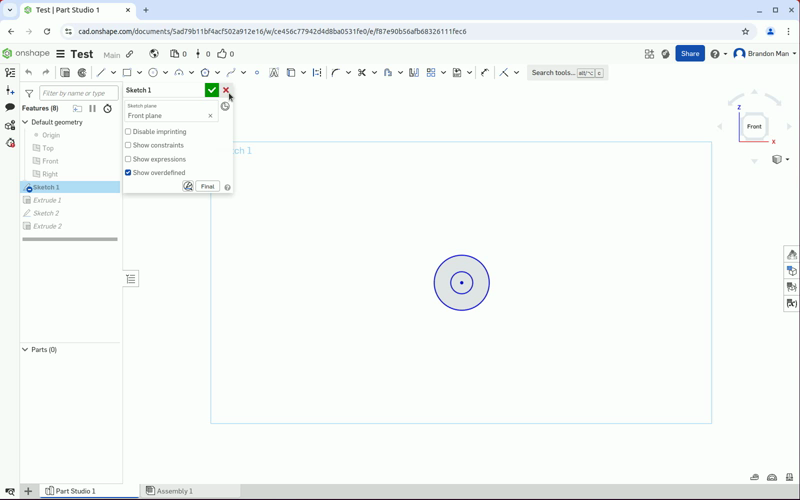
key(shift+s)
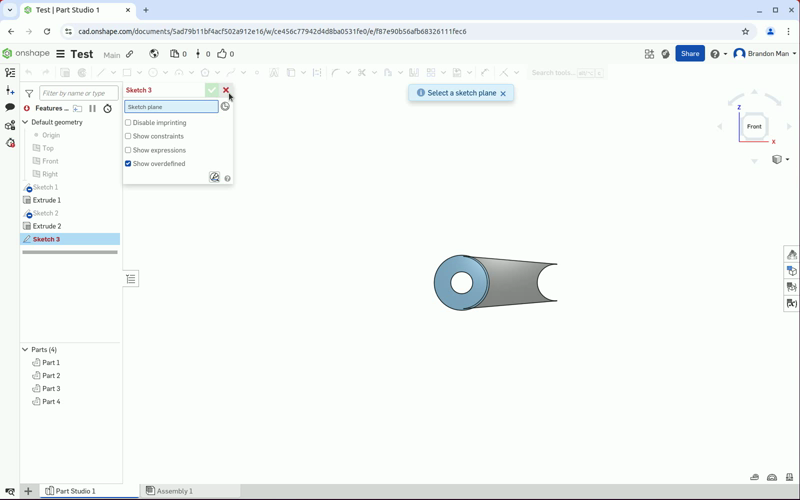
mouse_move(73, 163)
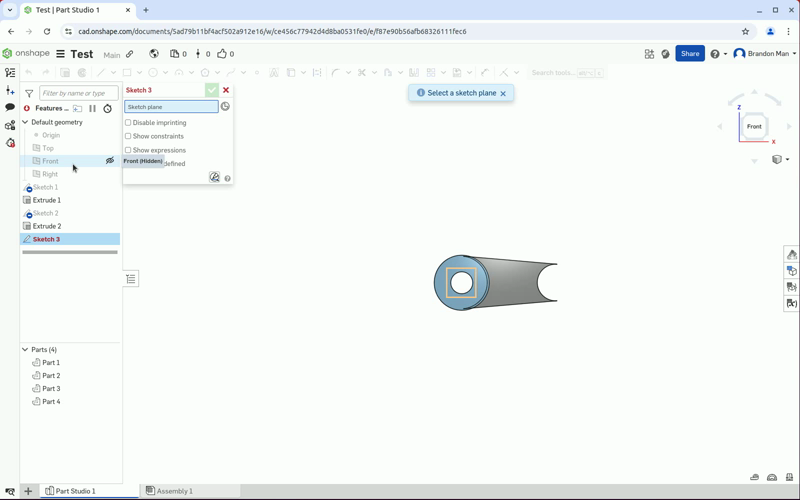
click(73, 163)
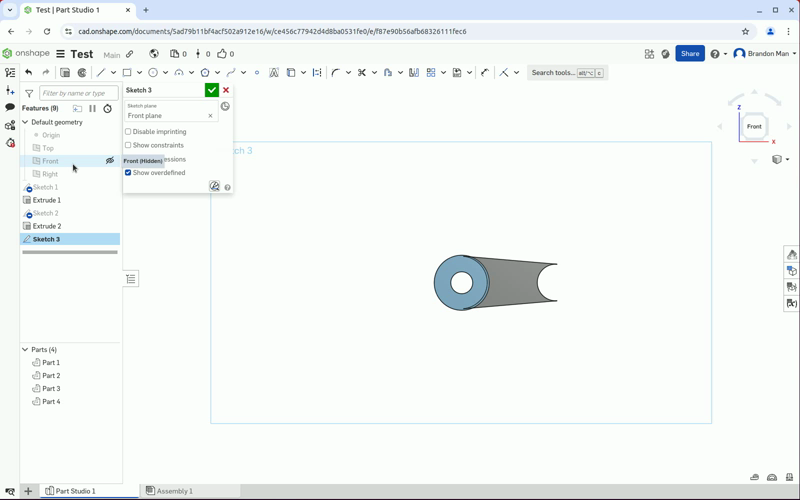
mouse_move(73, 352)
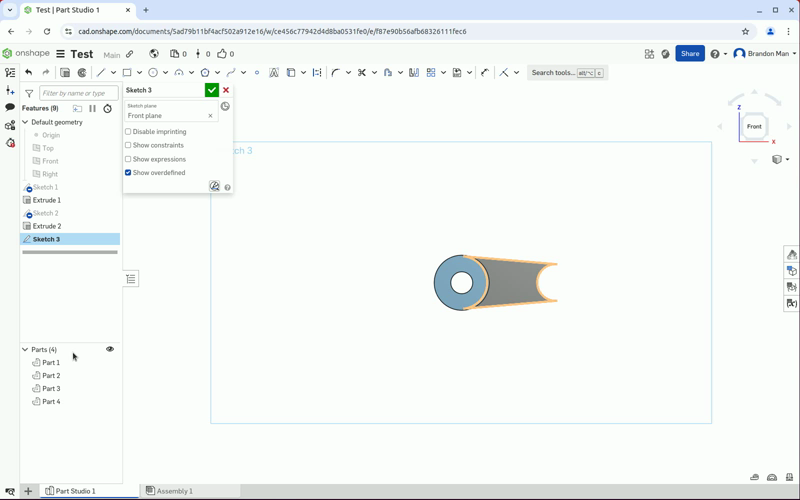
key(y)
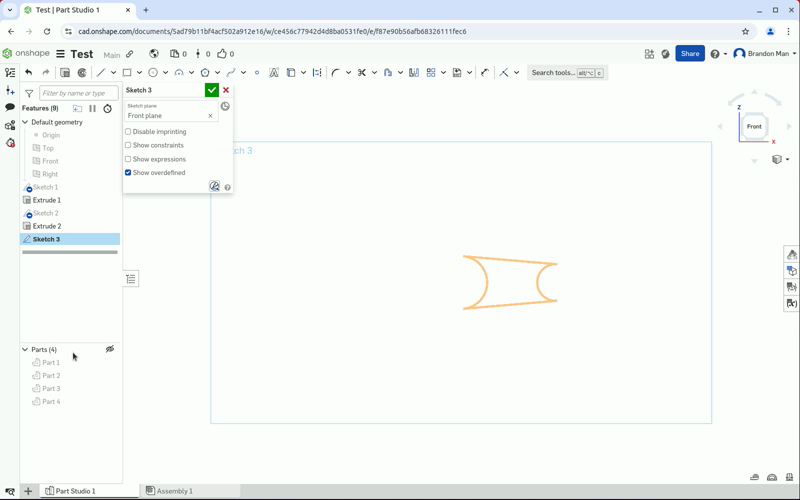
key(c)
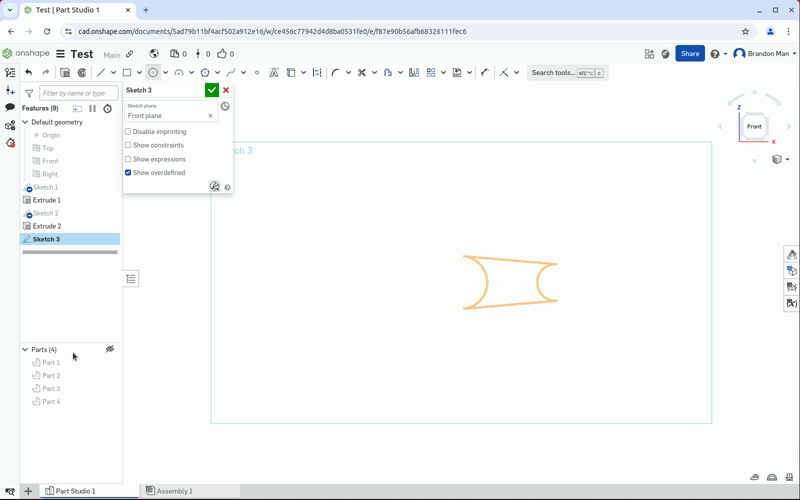
key_down(shift)
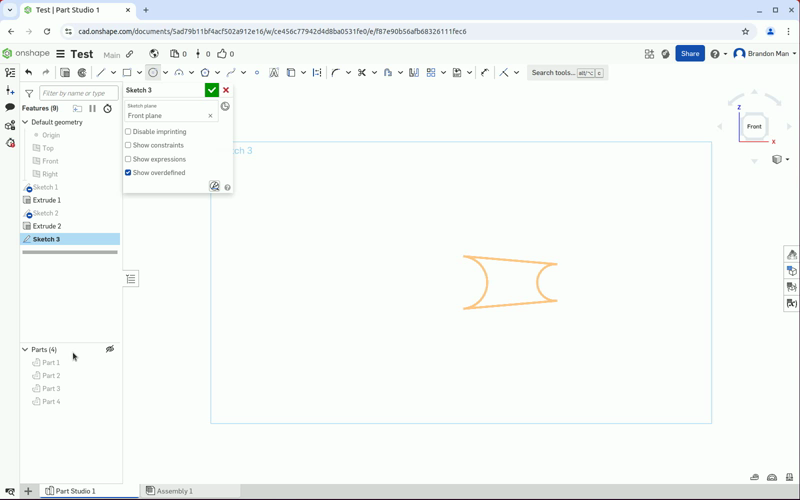
mouse_move(555, 282)
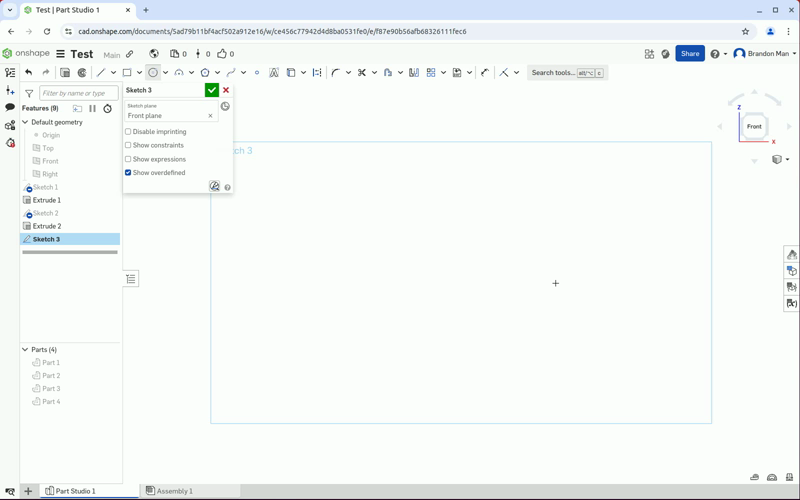
click(555, 282)
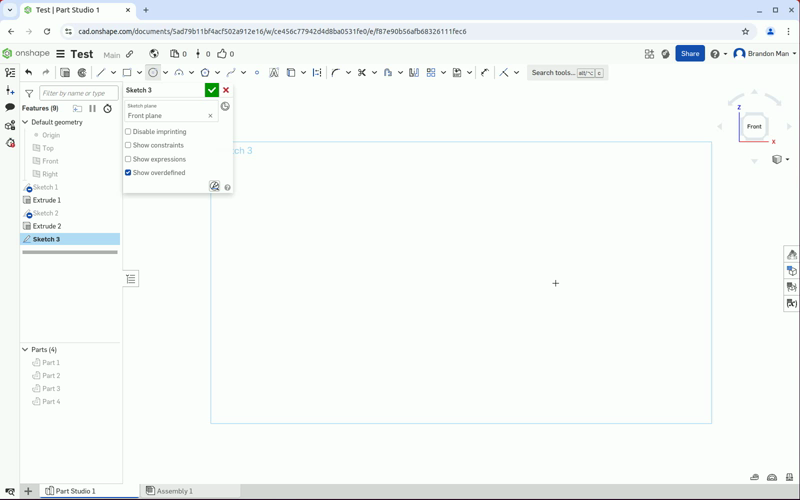
key_up(shift)
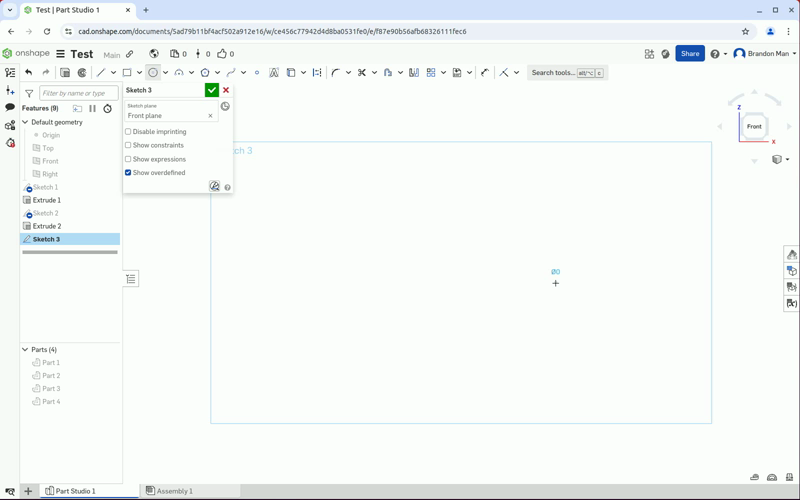
mouse_move(574, 282)
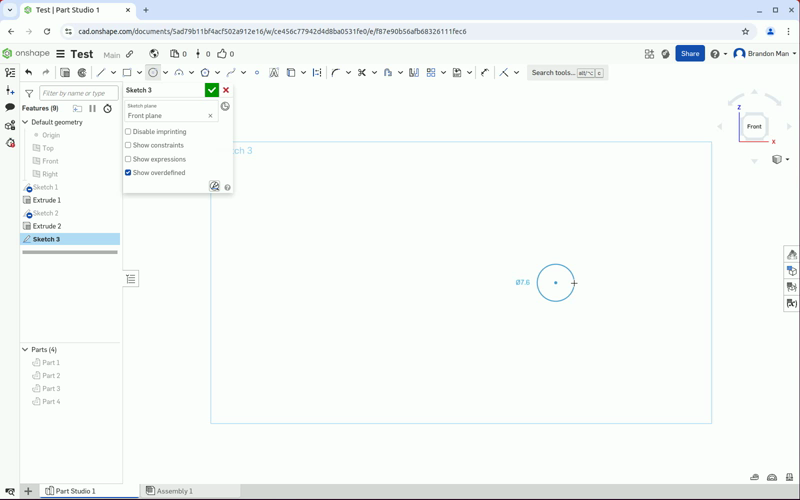
click(574, 282)
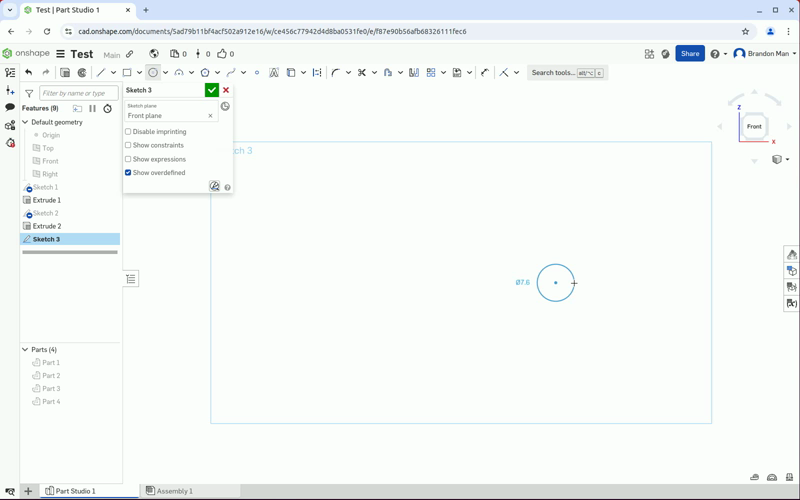
key(esc)
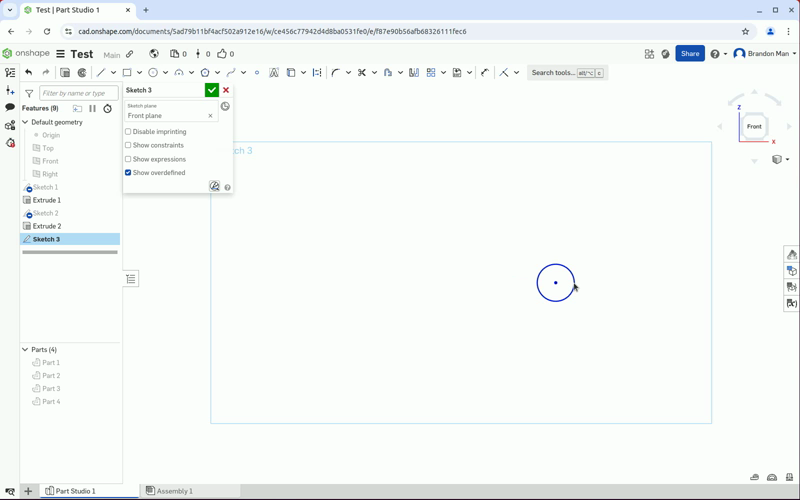
key(c)
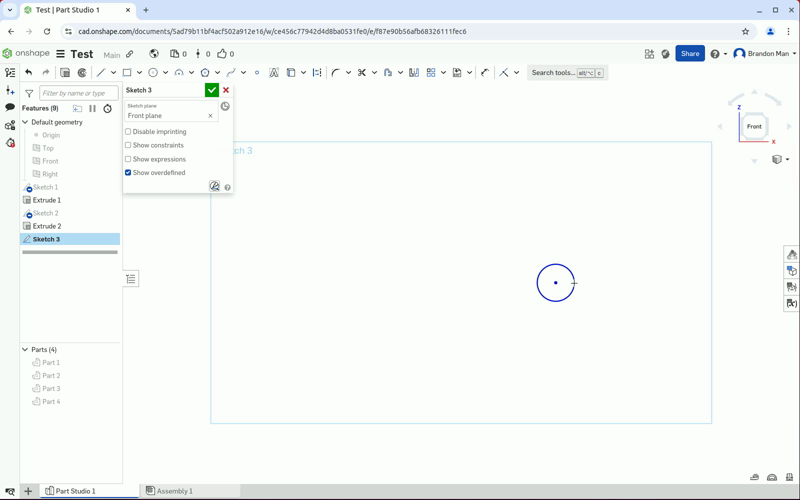
key_down(shift)
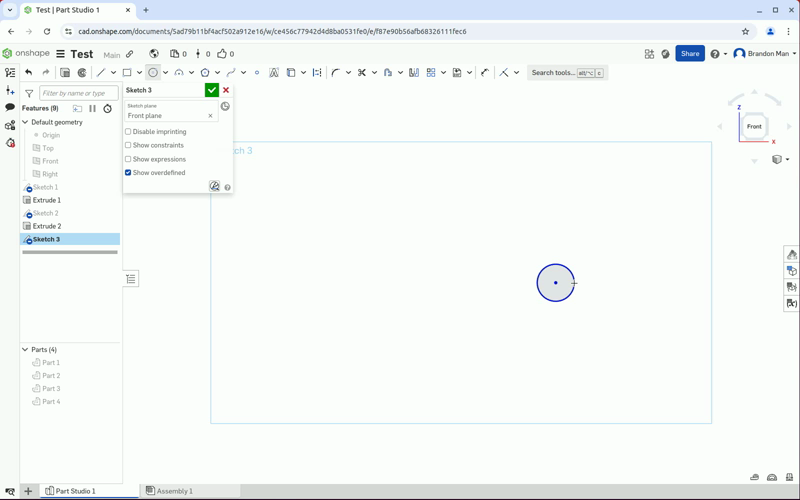
mouse_move(555, 282)
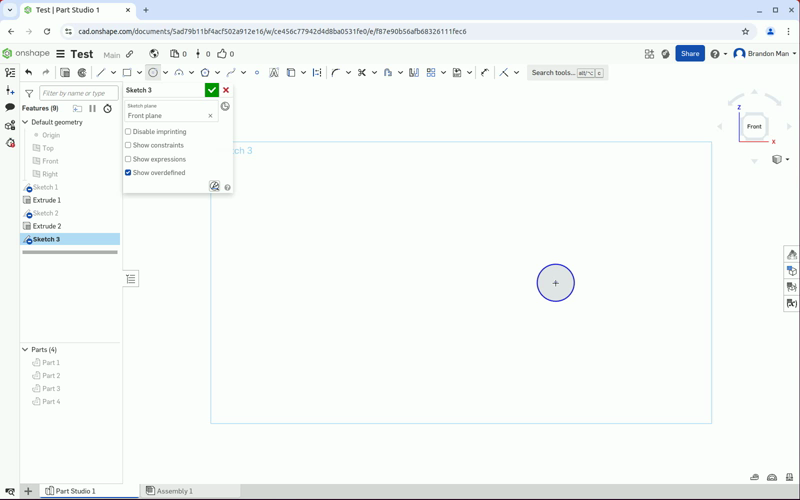
click(555, 282)
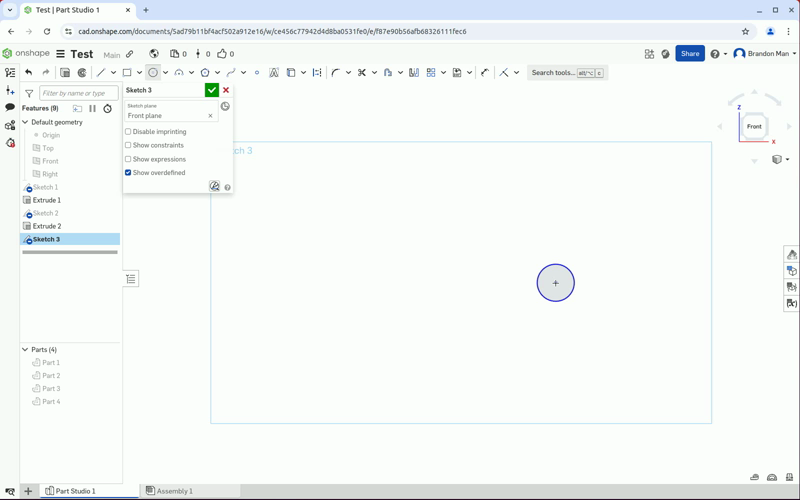
key_up(shift)
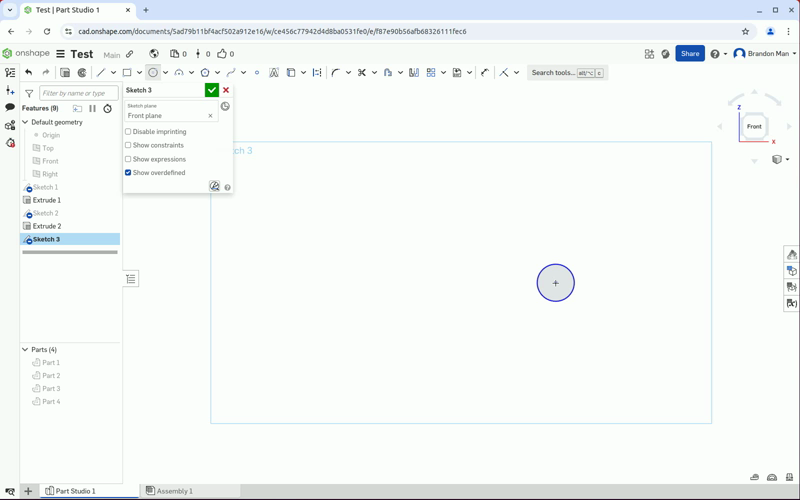
mouse_move(566, 282)
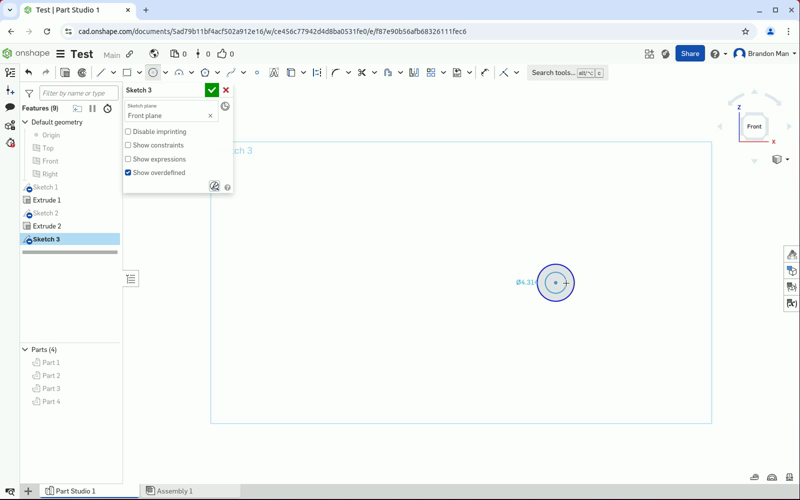
click(566, 282)
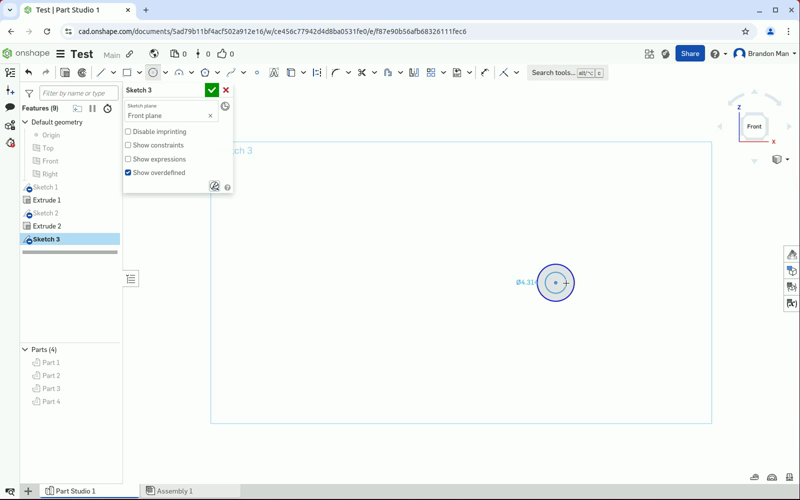
key(esc)
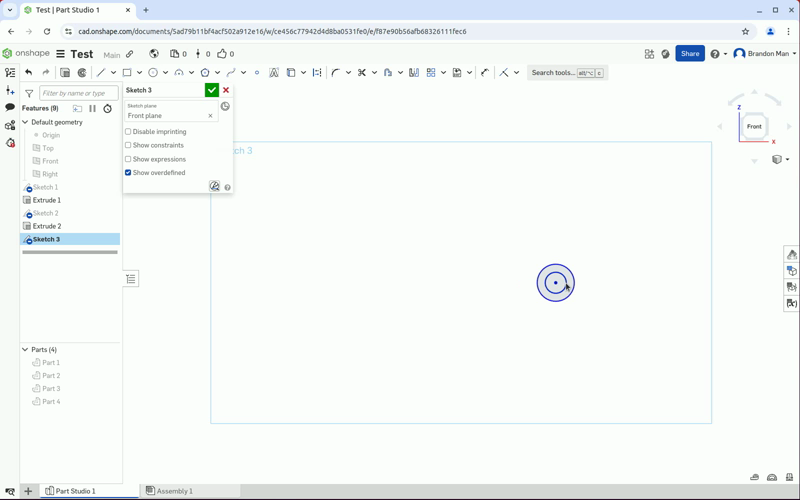
mouse_move(543, 281)
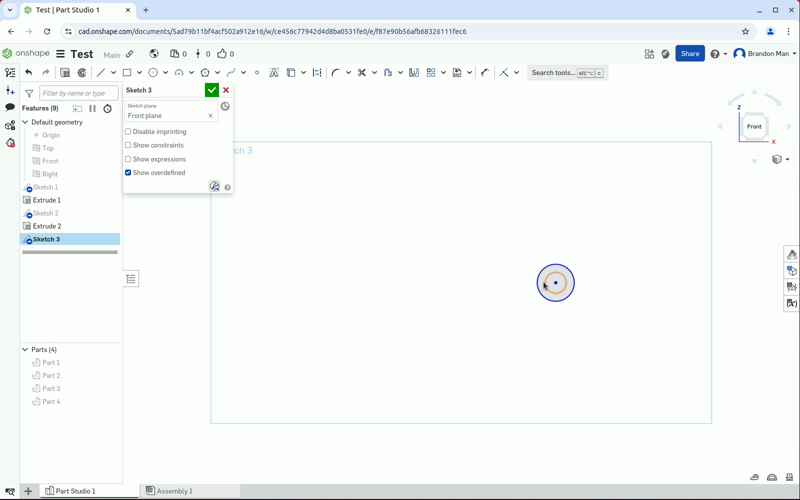
scroll(6)
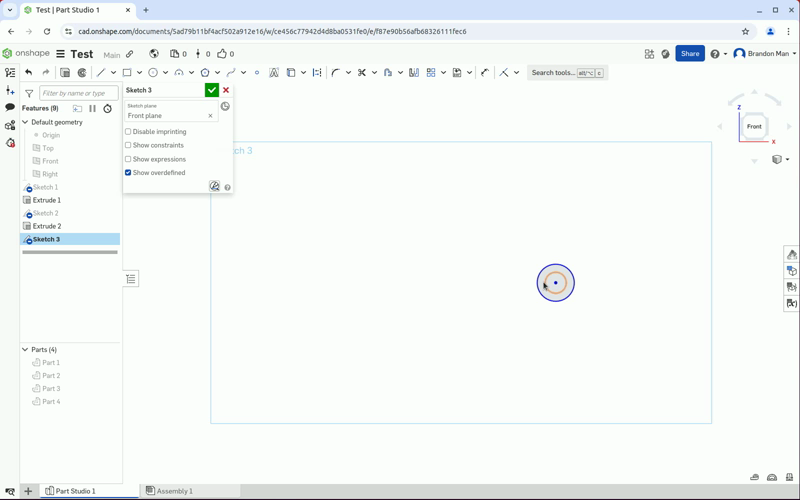
scroll(6)
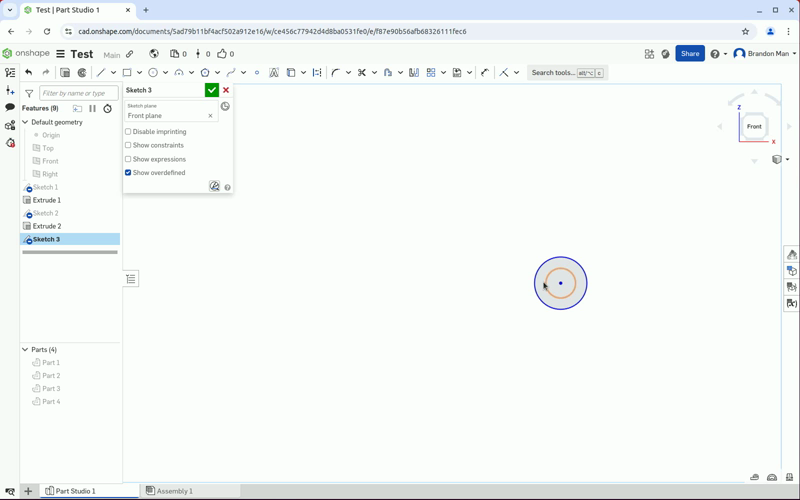
scroll(6)
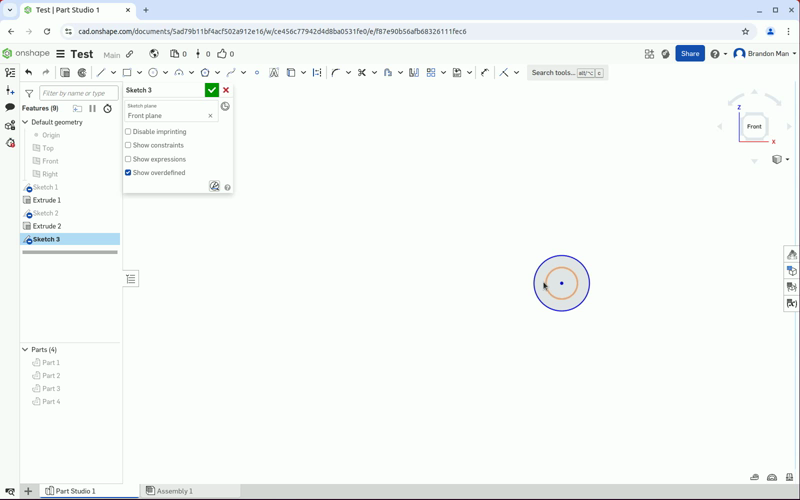
scroll(6)
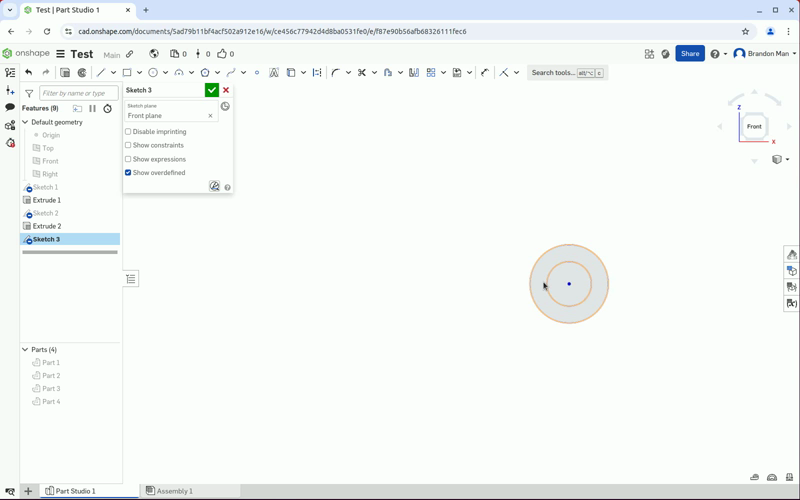
scroll(6)
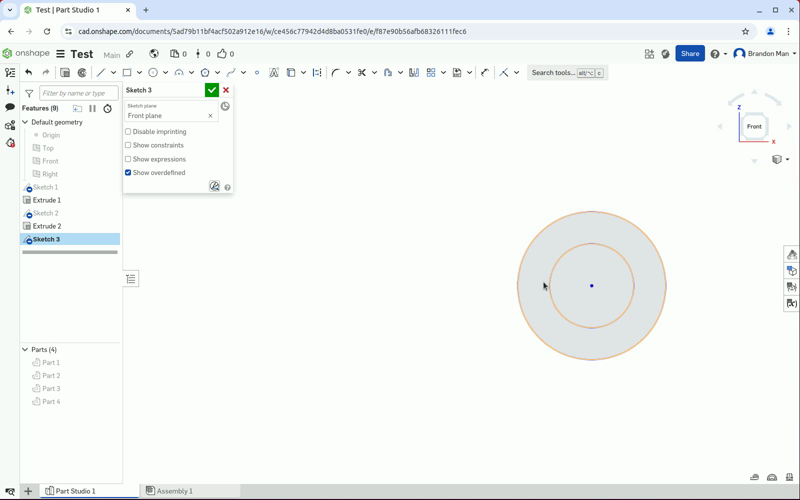
scroll(6)
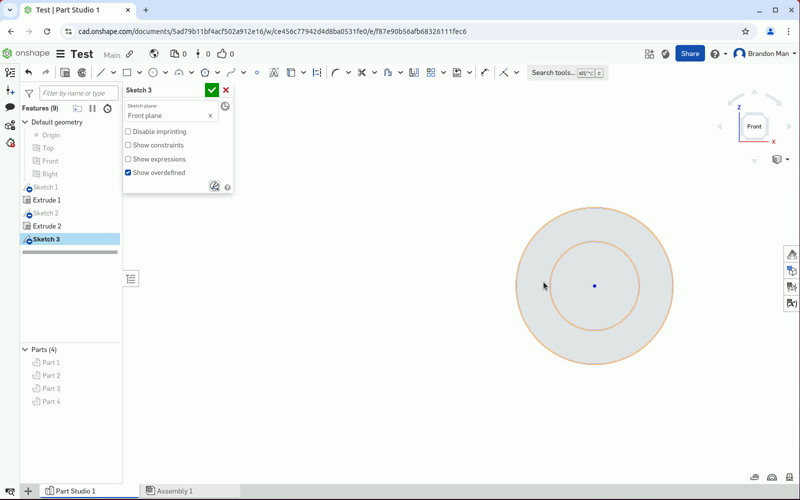
scroll(6)
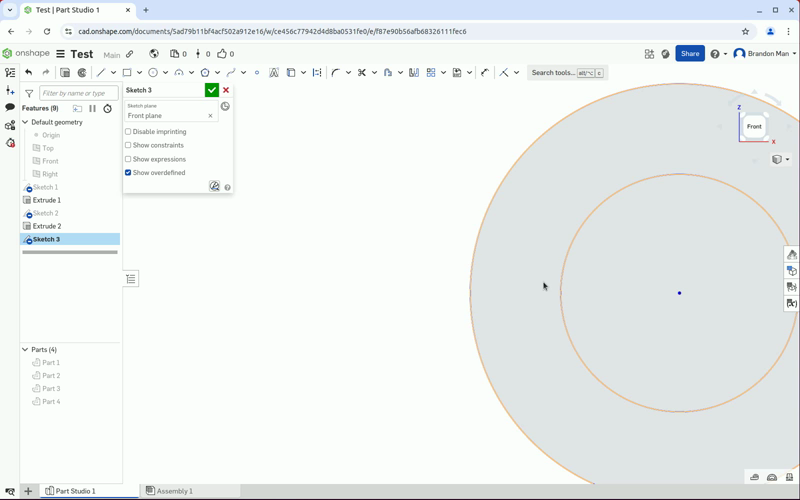
click(543, 281)
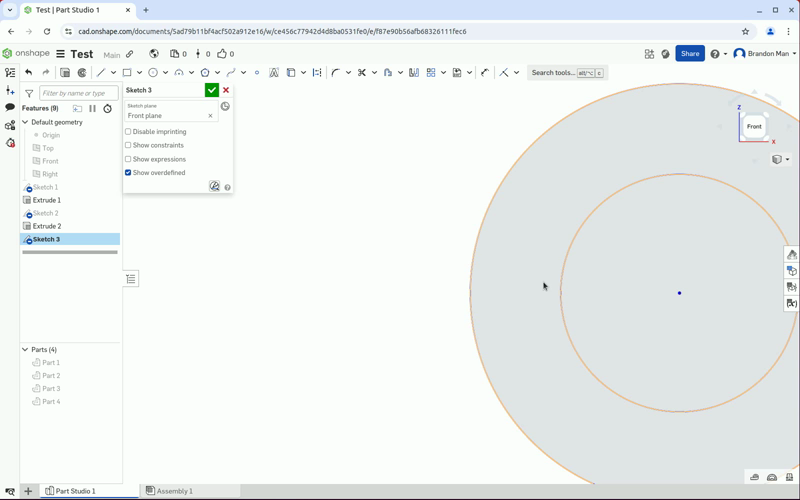
scroll(-6)
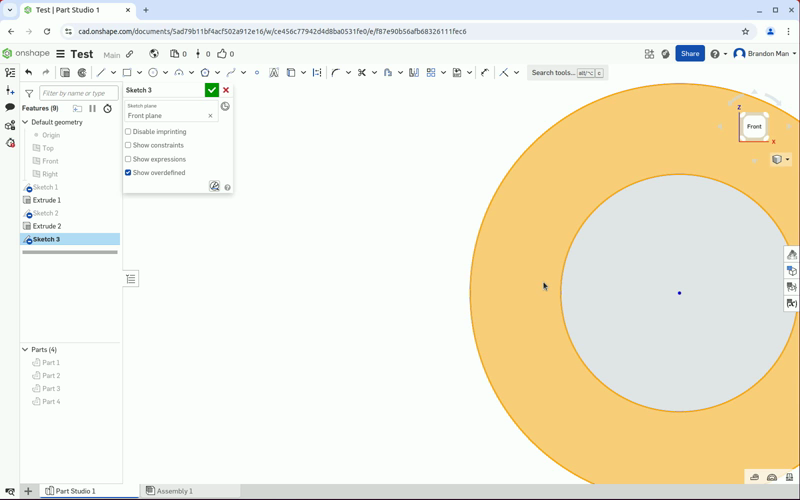
scroll(-6)
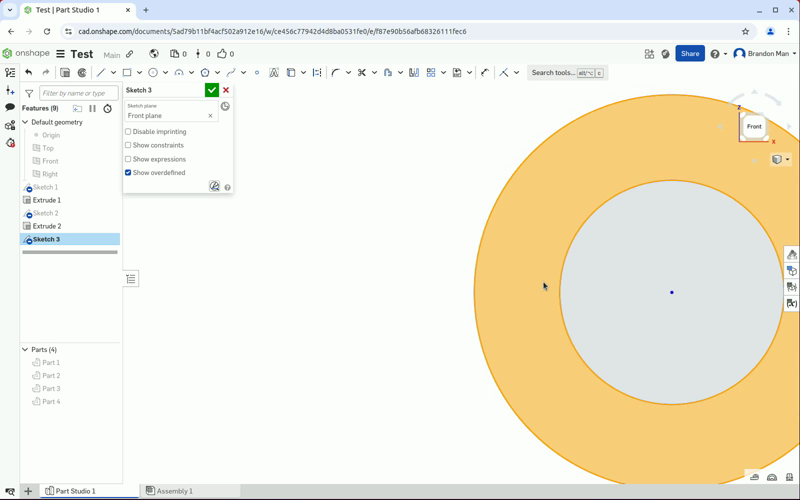
scroll(-6)
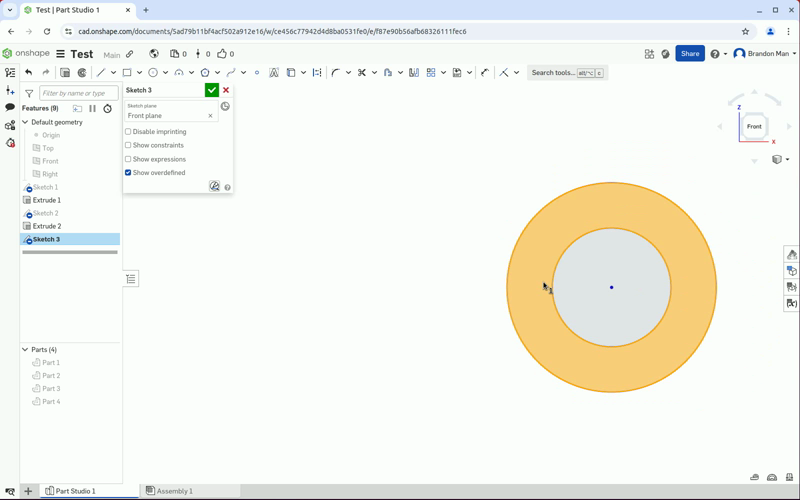
scroll(-6)
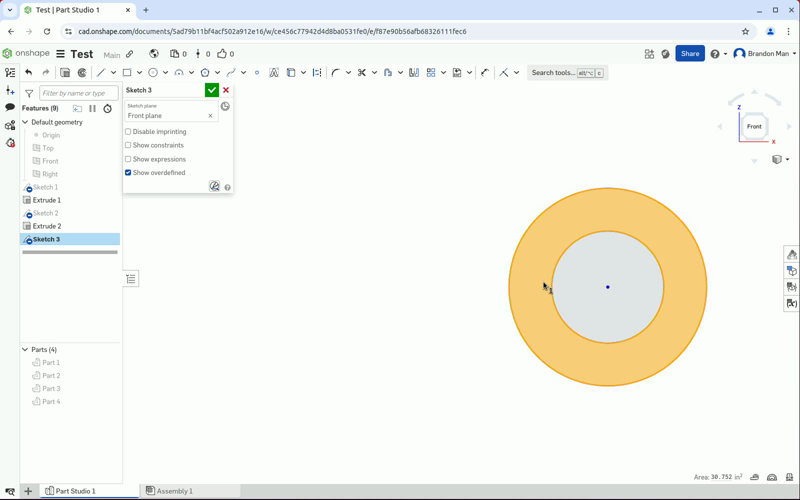
scroll(-6)
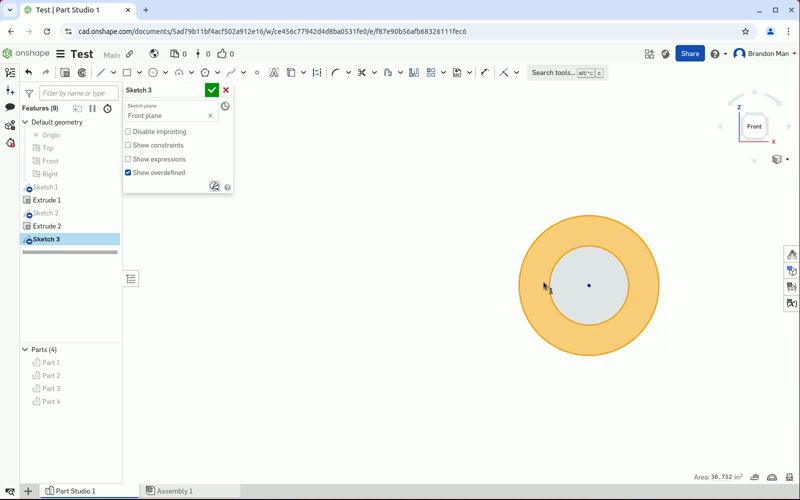
scroll(-6)
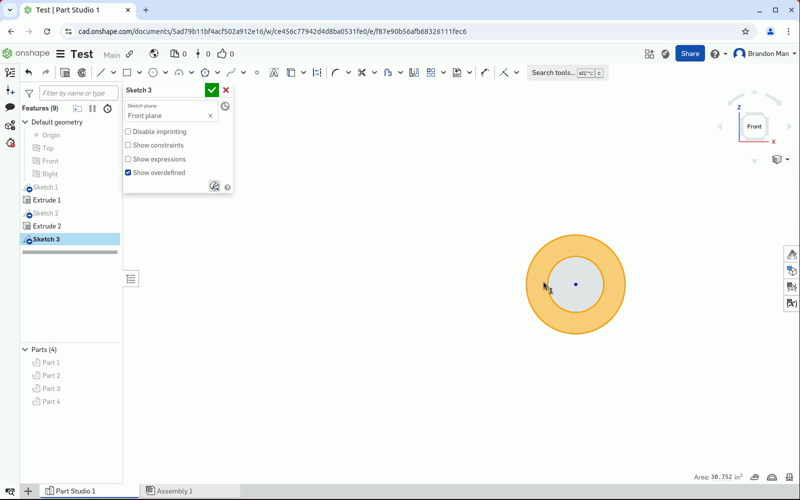
scroll(-6)
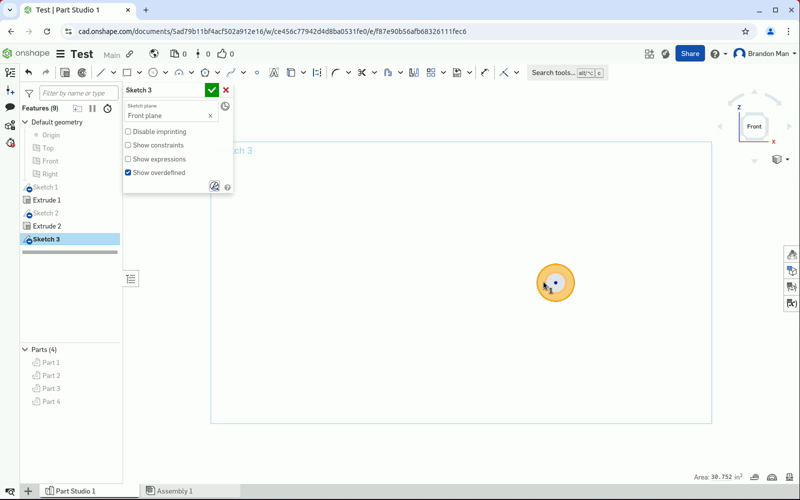
mouse_move(73, 352)
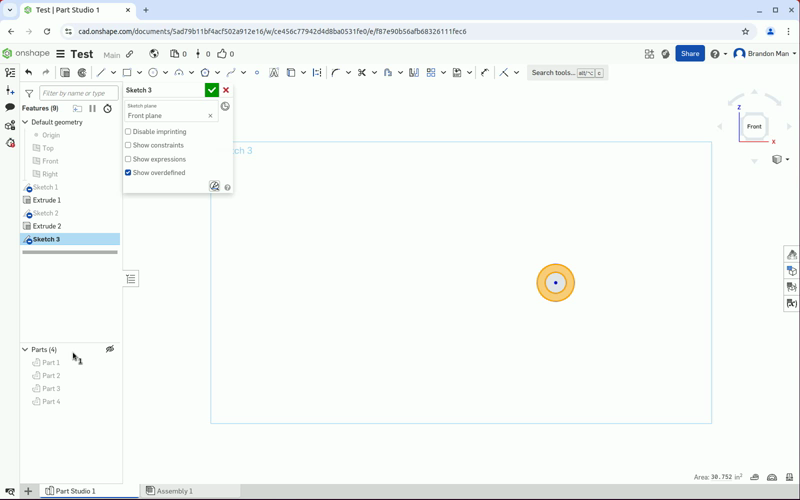
key(shift+y)
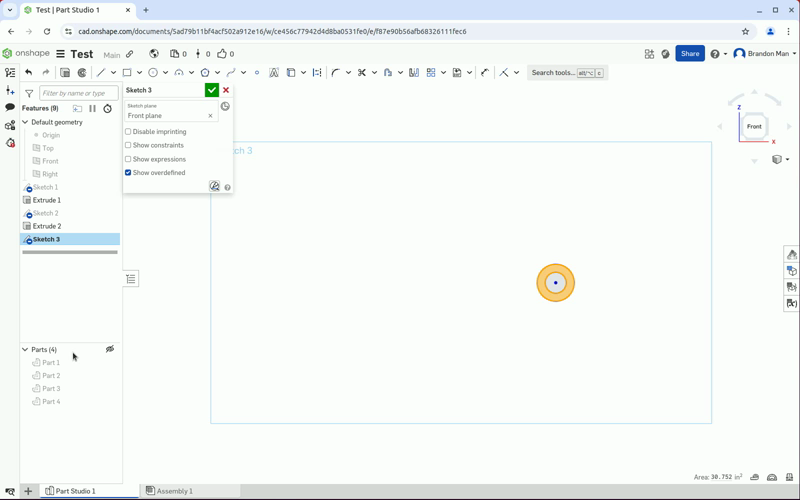
key(shift+e)
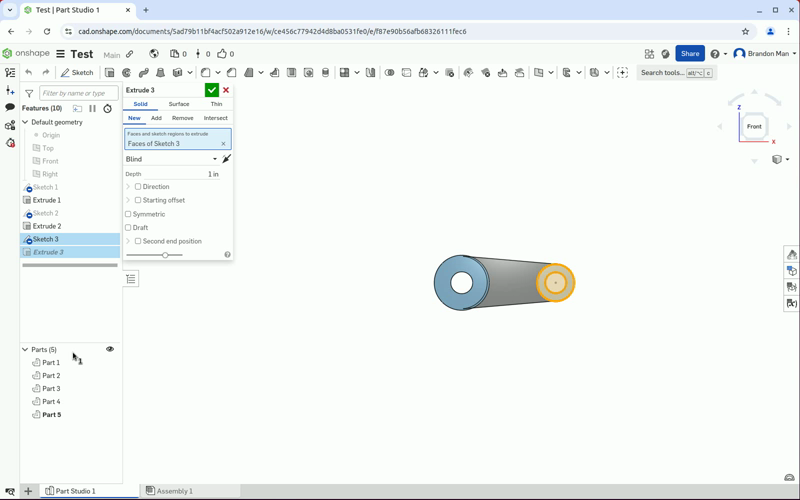
mouse_move(143, 106)
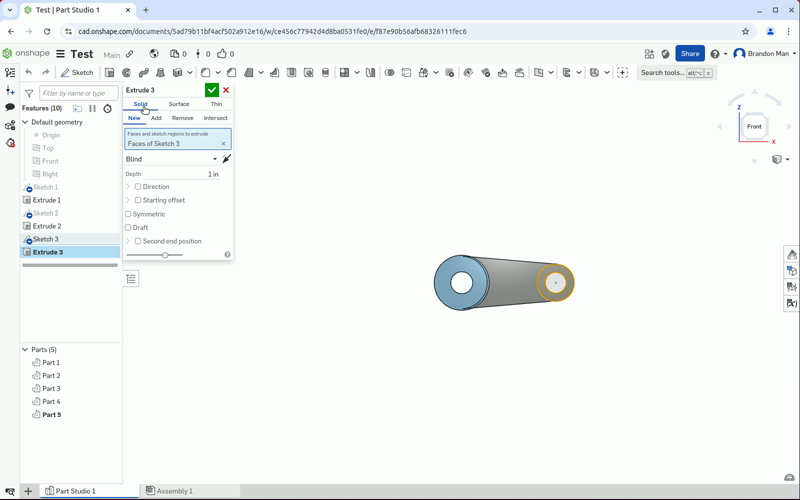
click(143, 106)
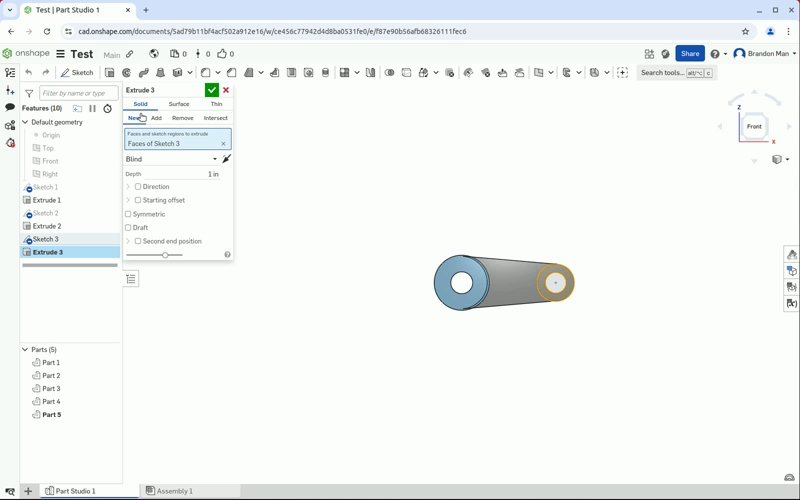
mouse_move(137, 120)
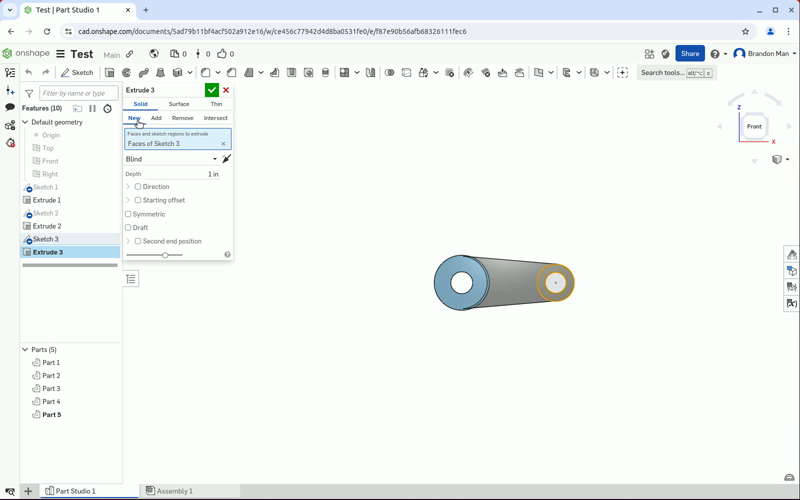
click(137, 120)
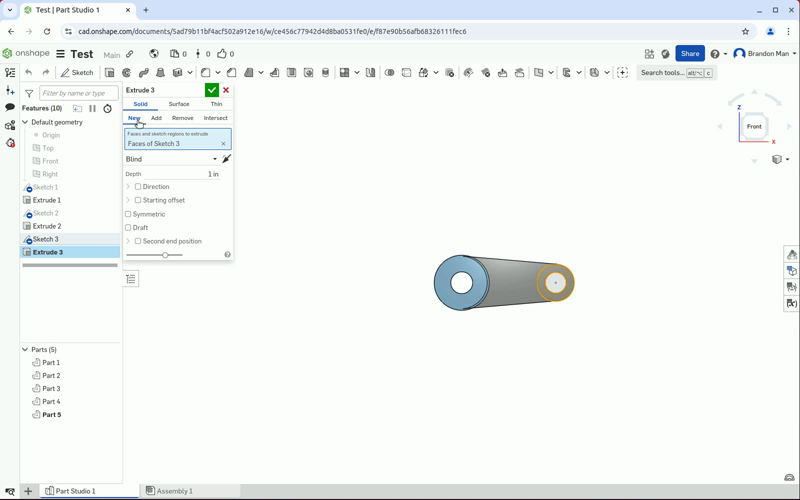
key(tab, 4)
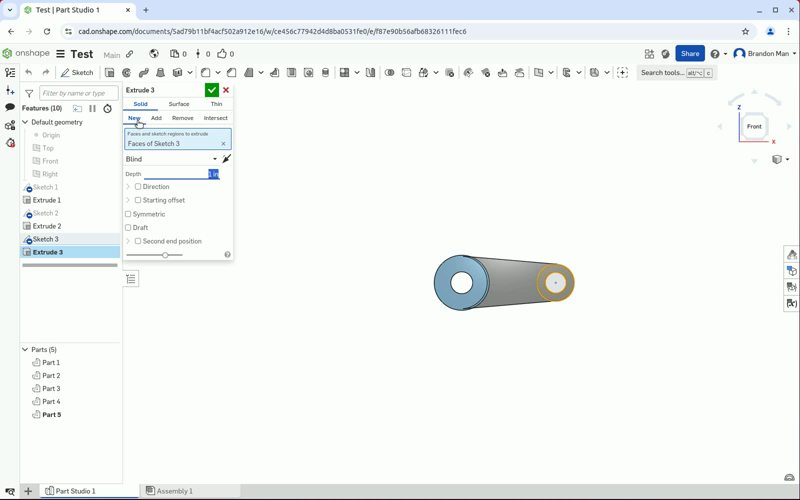
text(5.296)
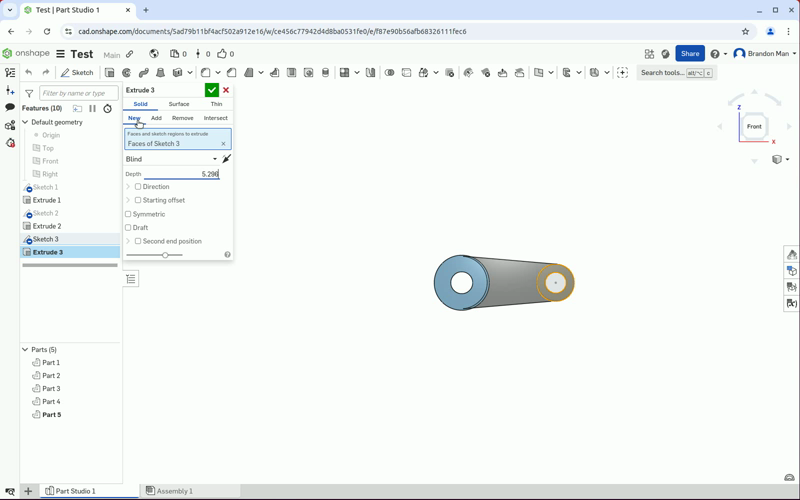
key(enter)
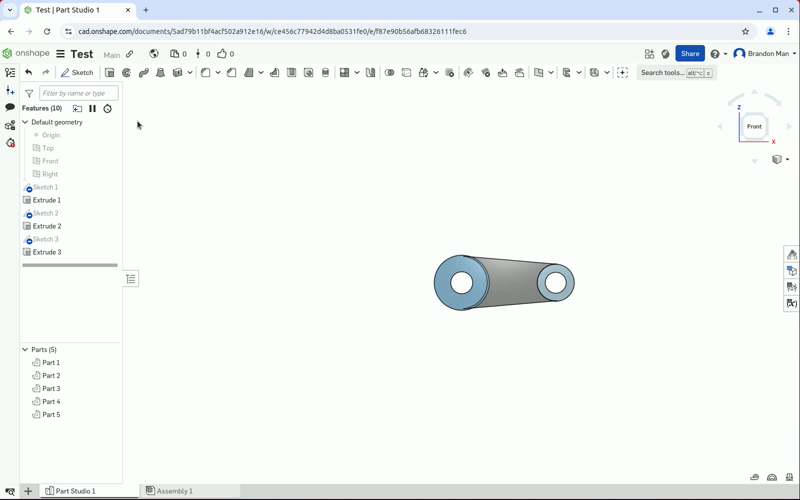
key(shift+h)
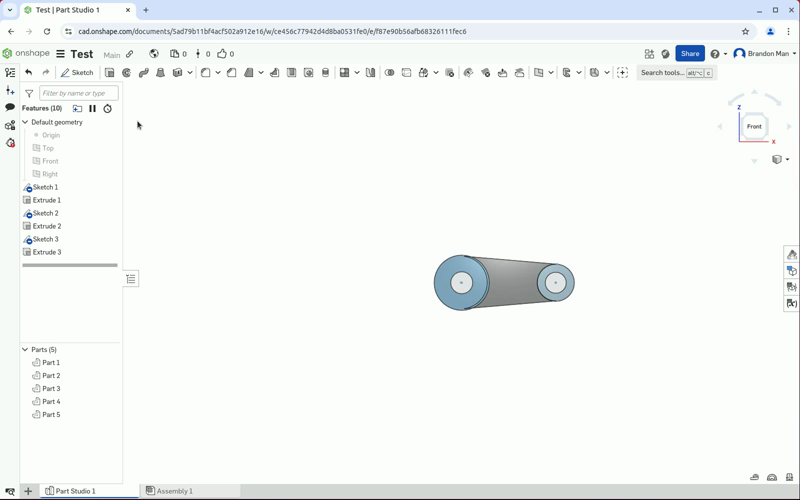
key(shift+h)
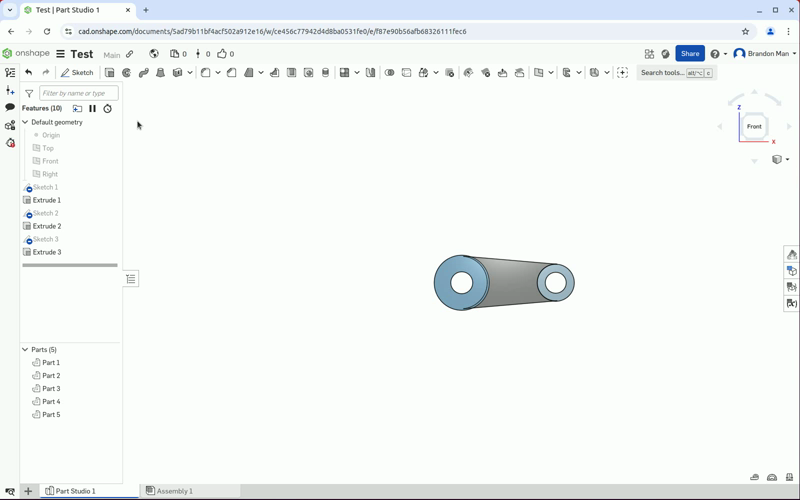
mouse_move(73, 189)
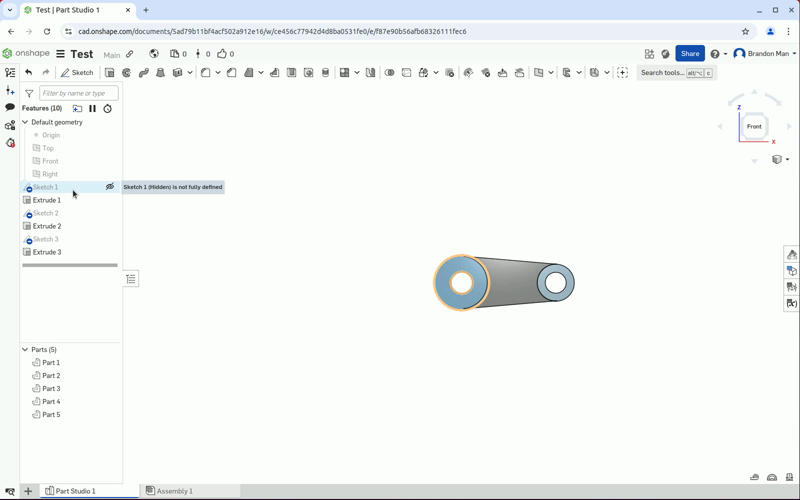
click(73, 189)
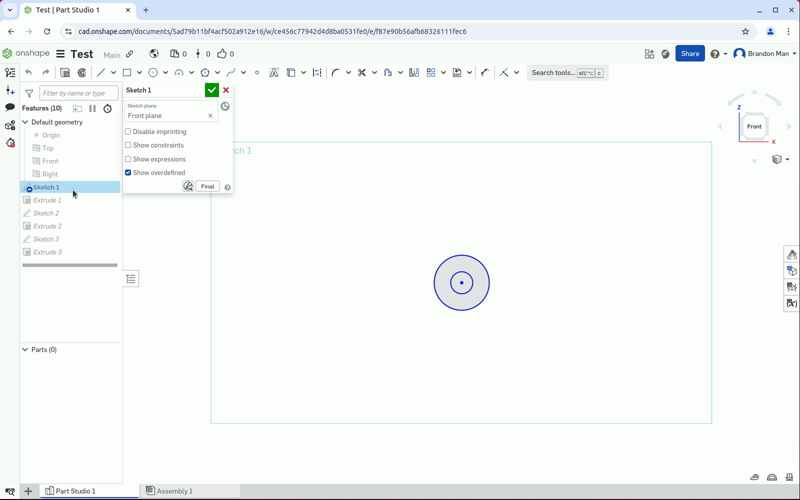
mouse_move(229, 92)
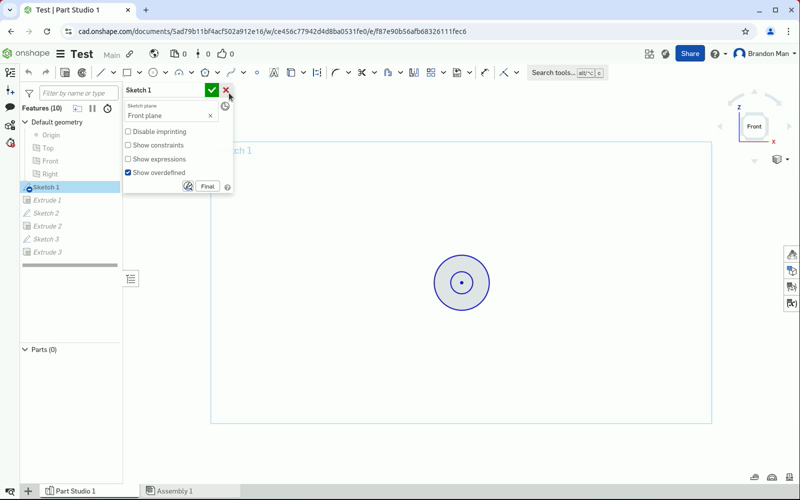
click(229, 92)
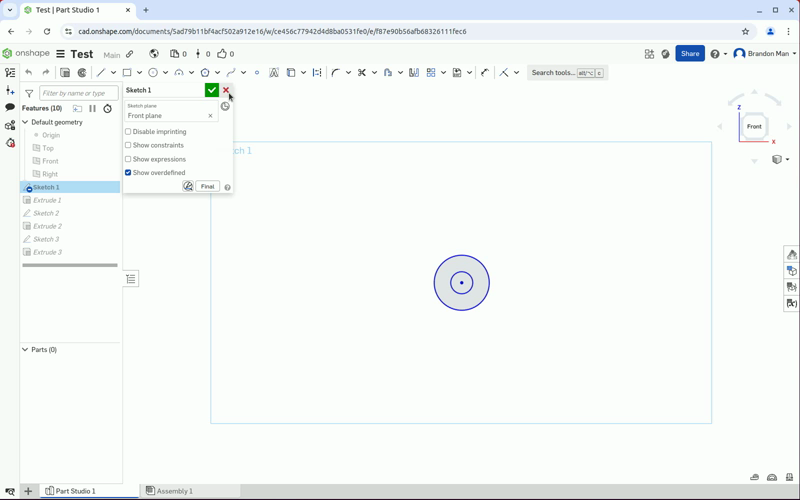
key(shift+s)
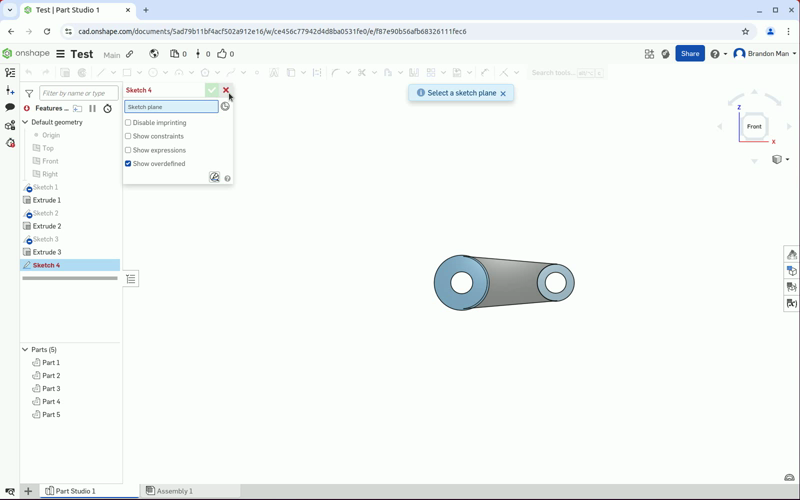
mouse_move(73, 163)
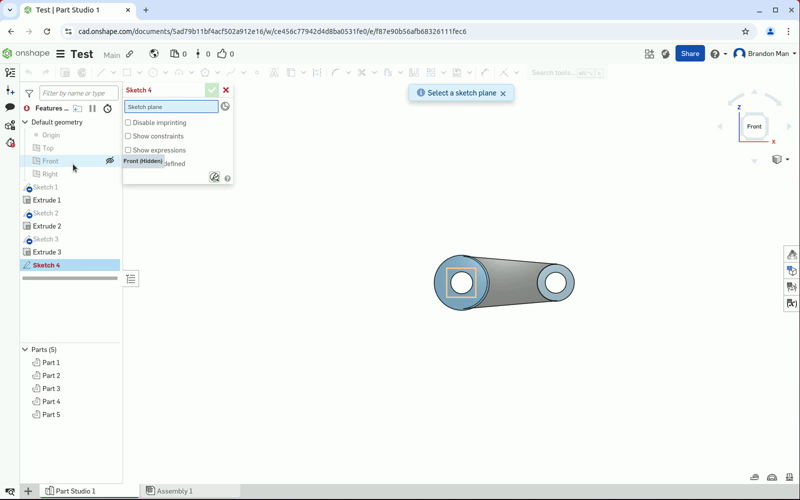
click(73, 163)
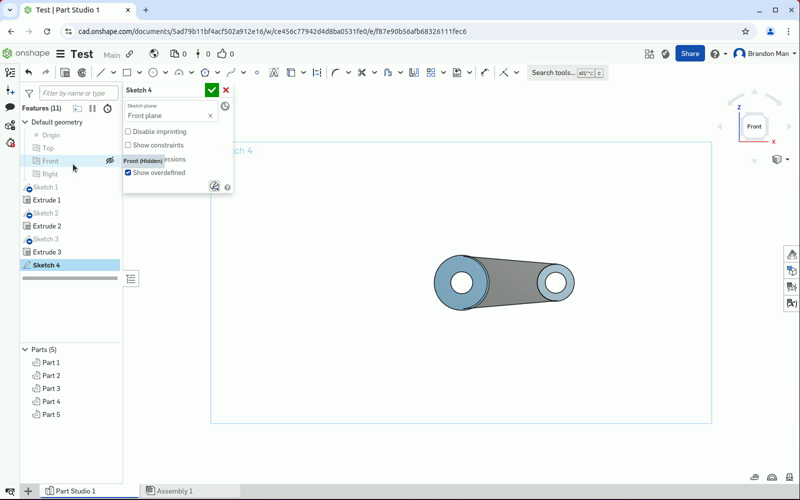
mouse_move(73, 352)
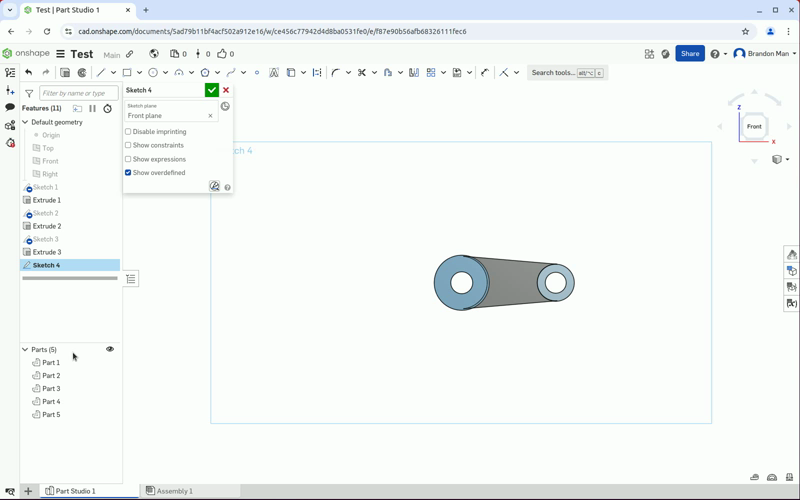
key(y)
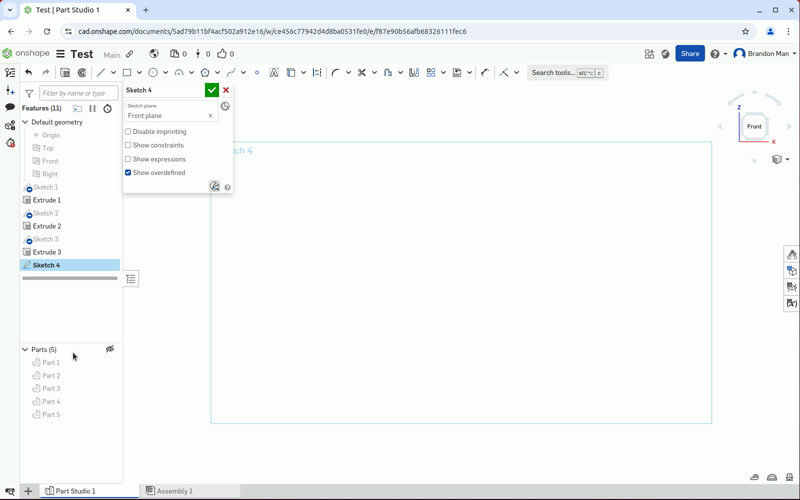
key(c)
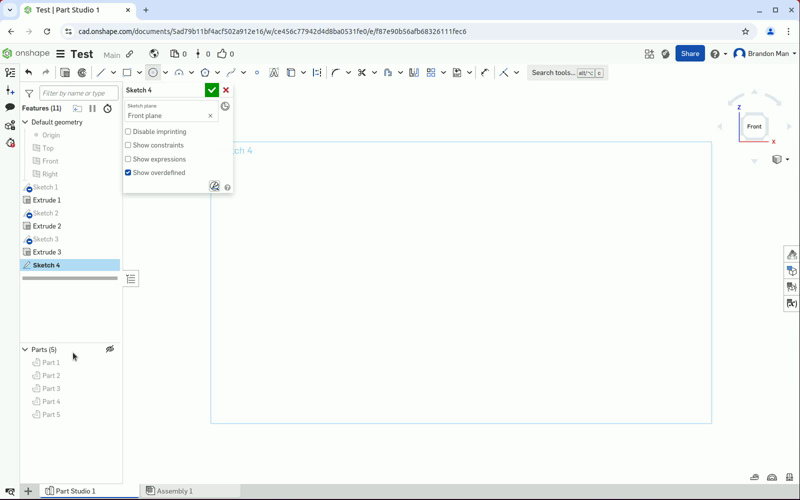
key_down(shift)
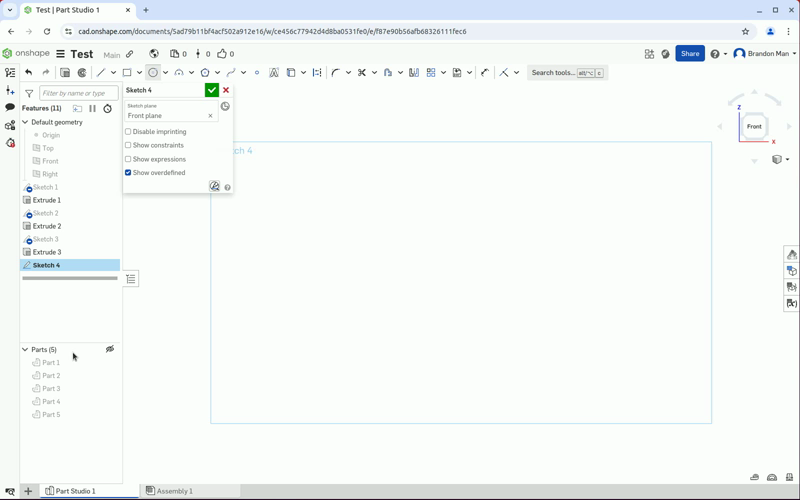
mouse_move(461, 282)
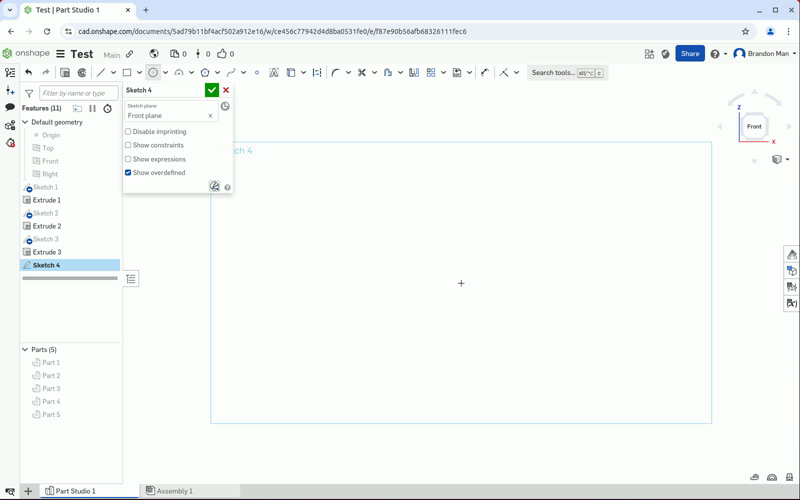
click(461, 282)
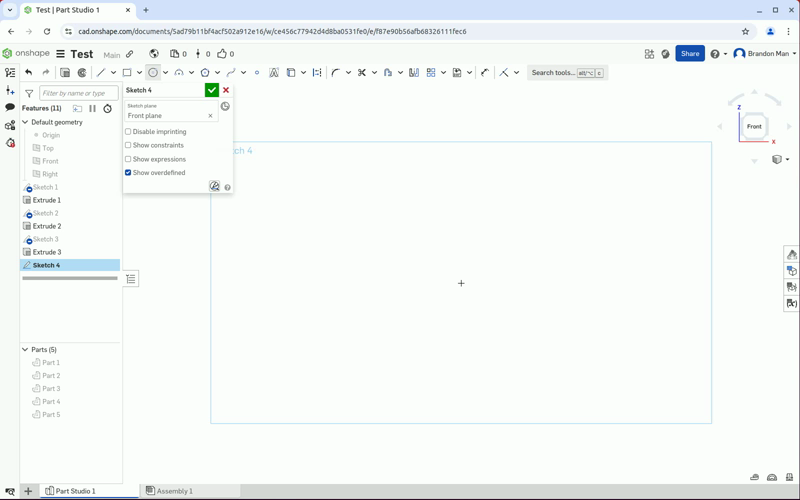
key_up(shift)
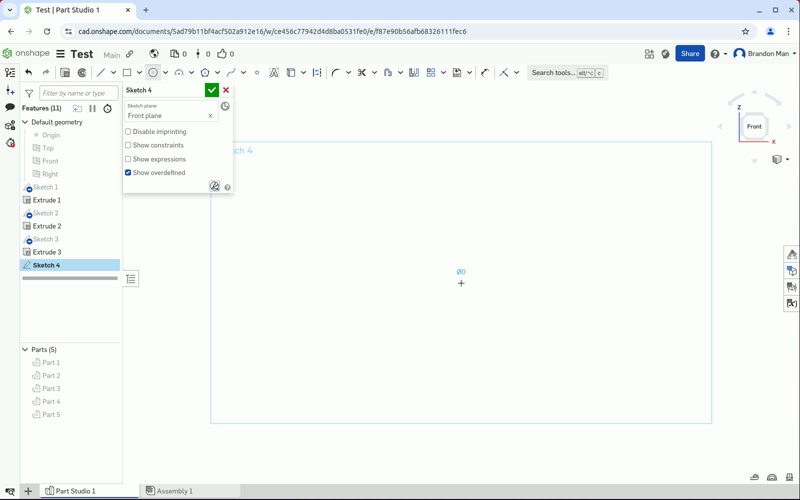
mouse_move(472, 282)
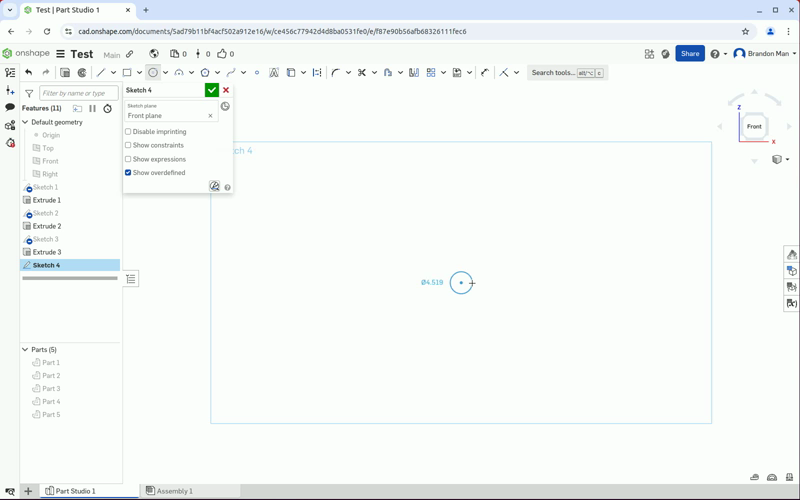
click(472, 282)
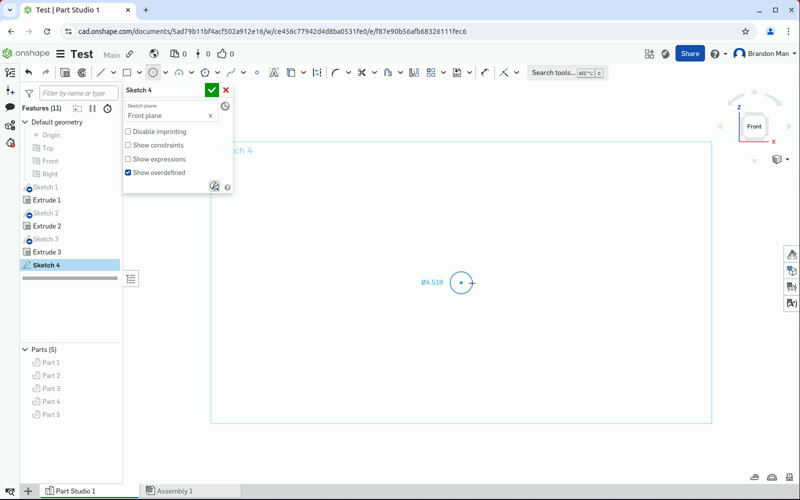
key(esc)
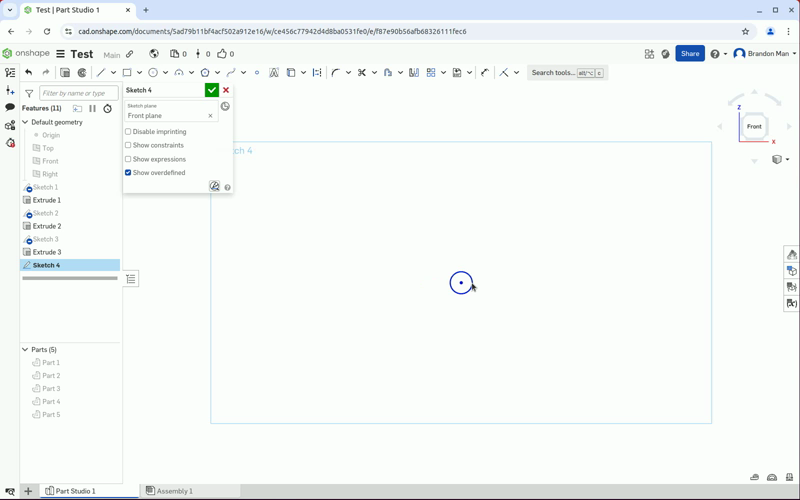
mouse_move(465, 278)
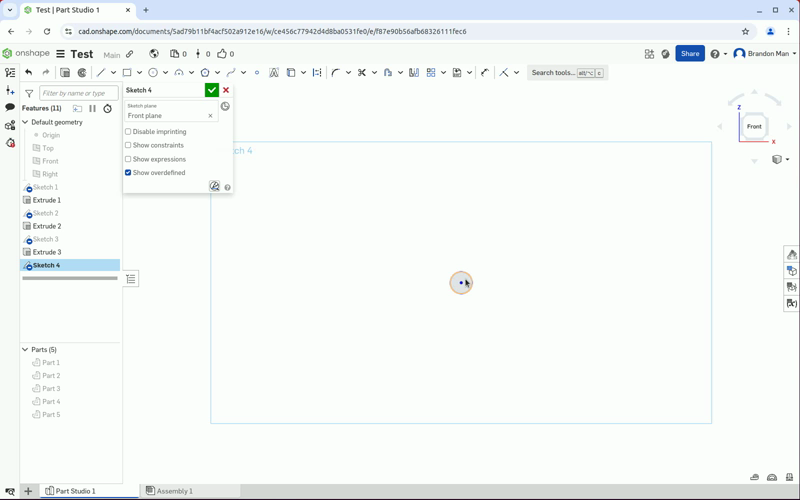
scroll(6)
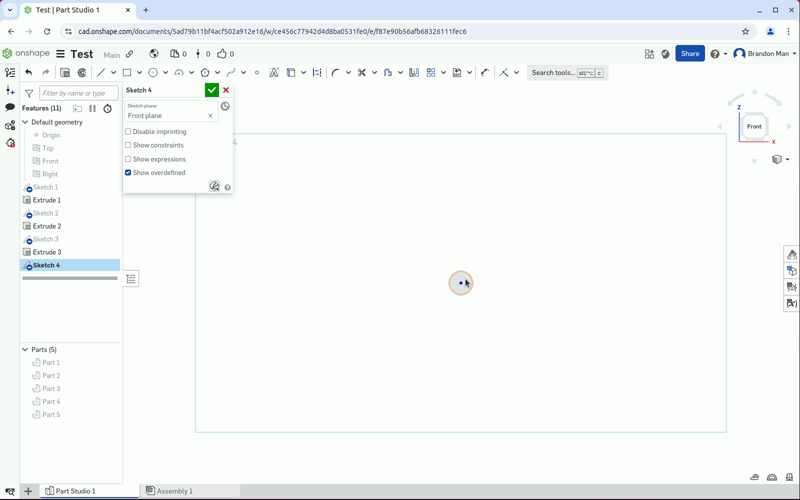
scroll(6)
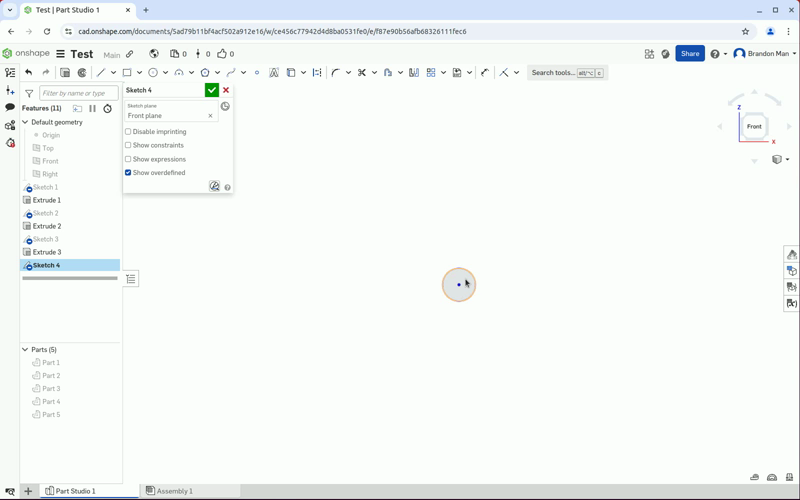
scroll(6)
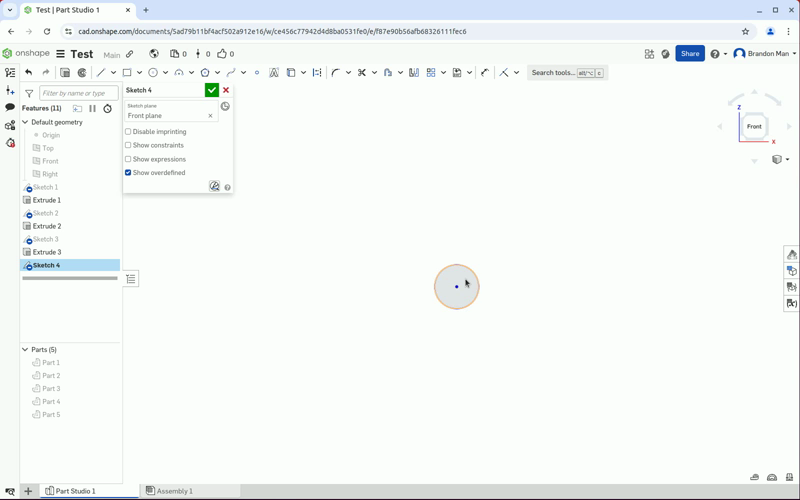
scroll(6)
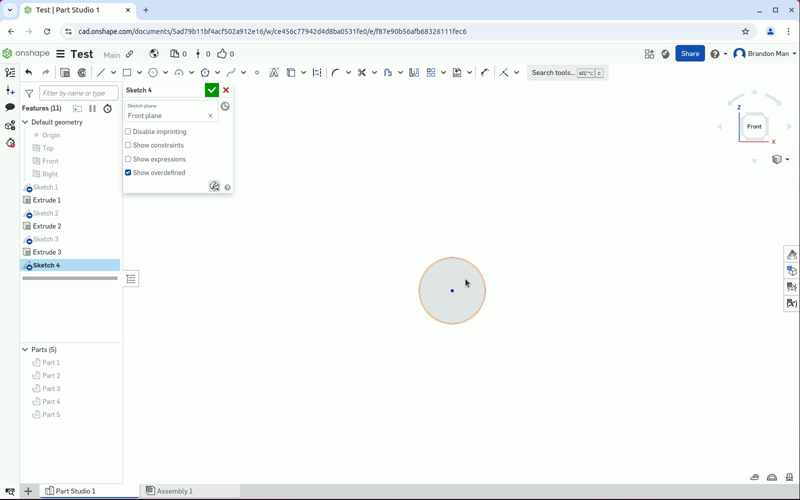
scroll(6)
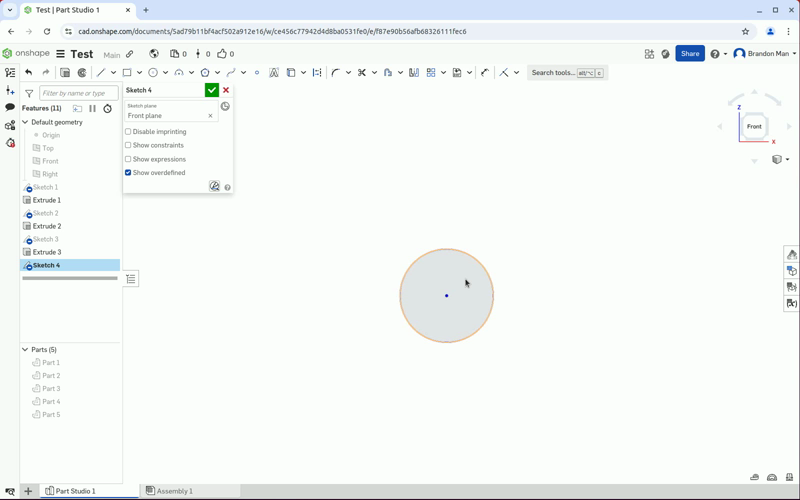
scroll(6)
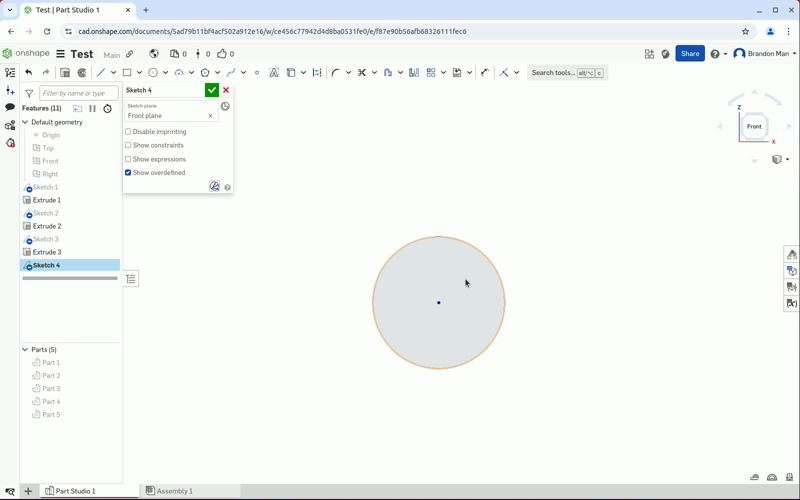
scroll(6)
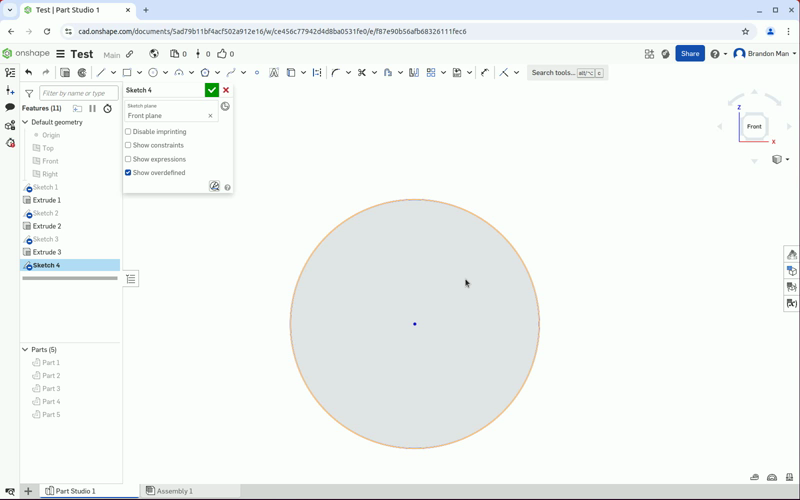
click(465, 278)
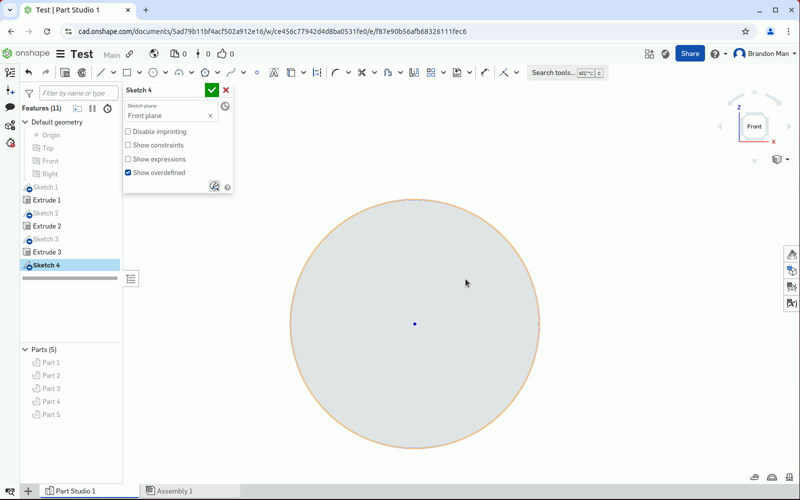
scroll(-6)
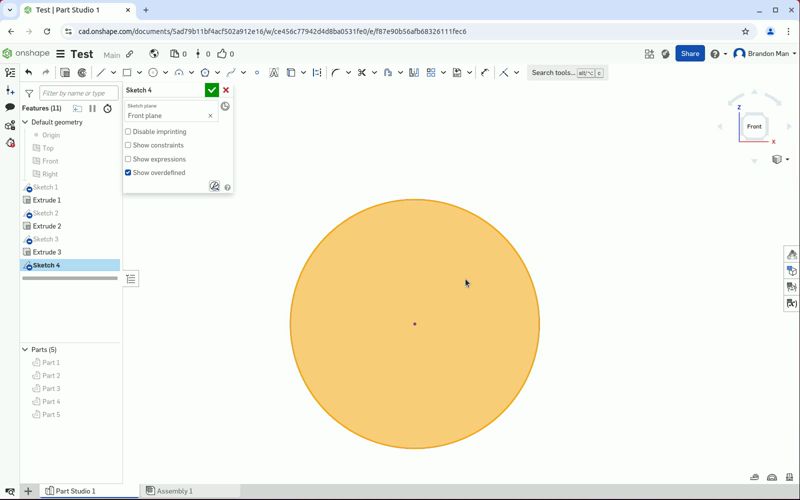
scroll(-6)
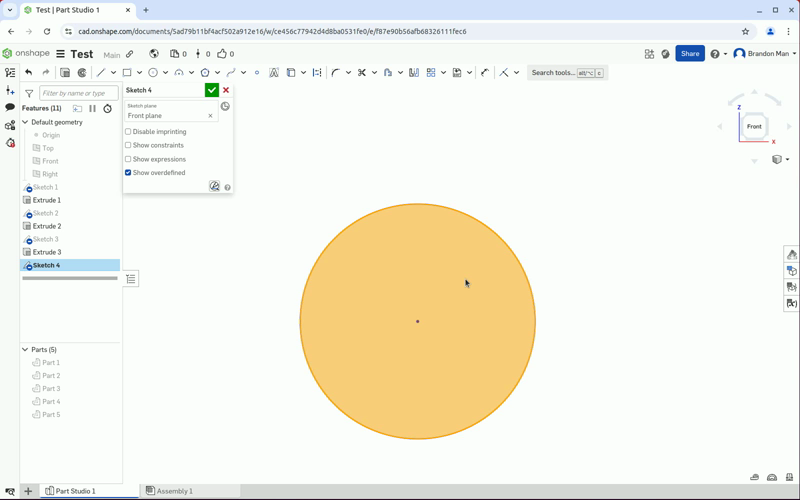
scroll(-6)
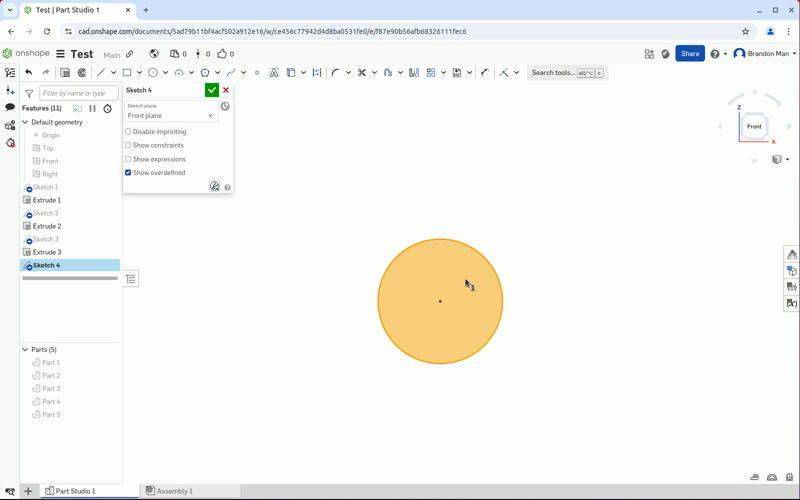
scroll(-6)
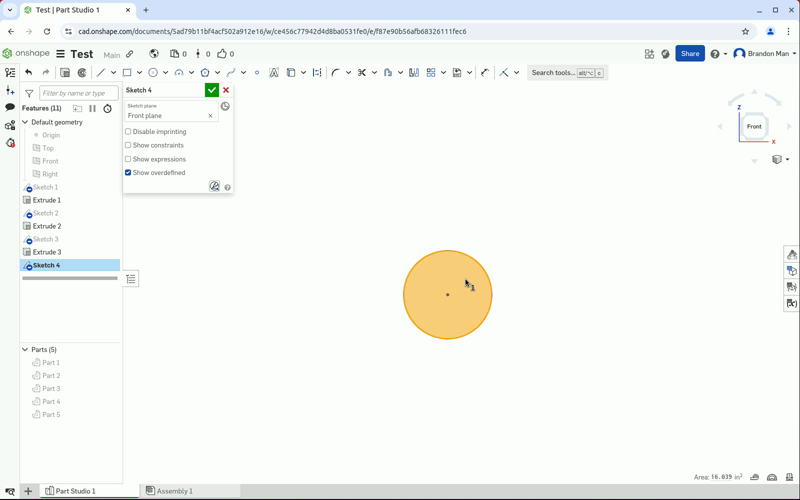
scroll(-6)
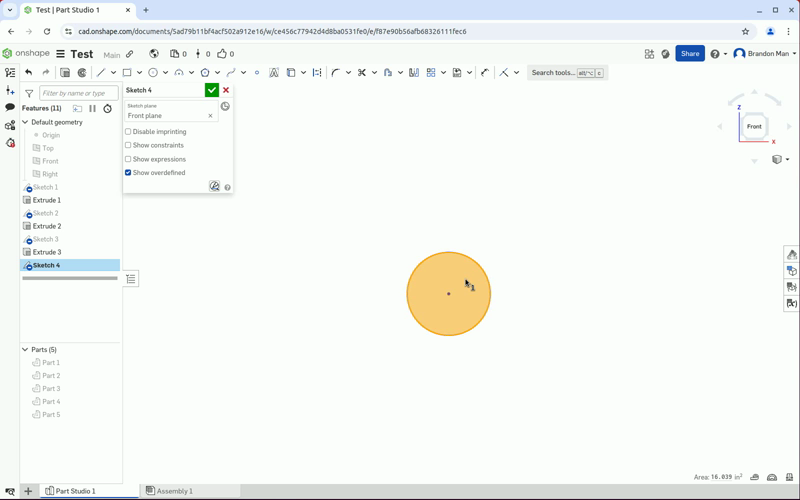
scroll(-6)
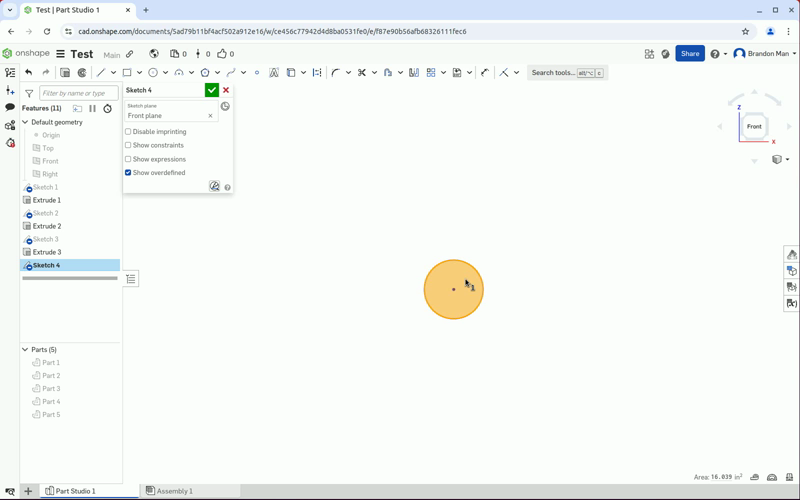
scroll(-6)
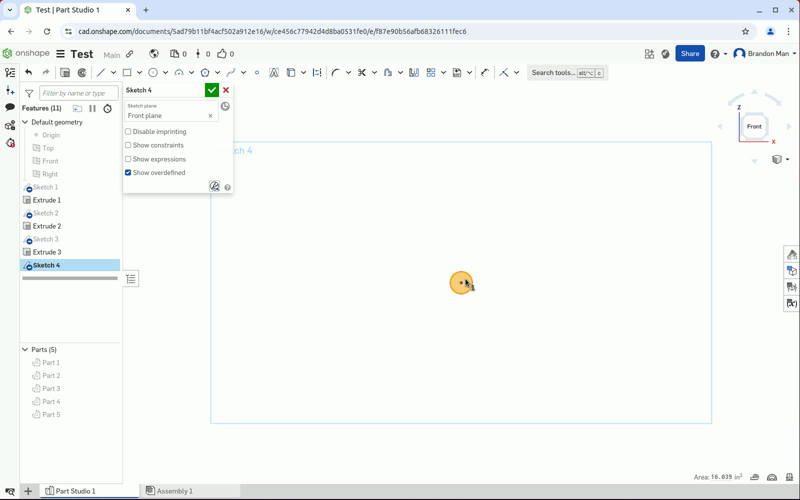
mouse_move(73, 352)
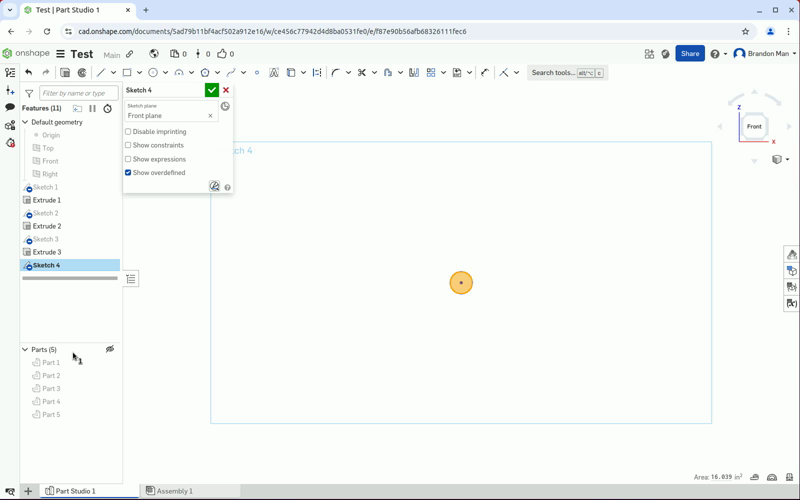
key(shift+y)
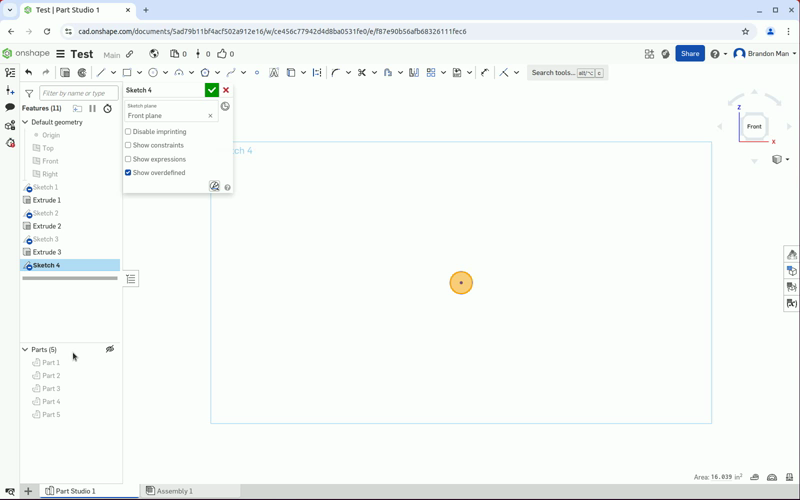
key(shift+e)
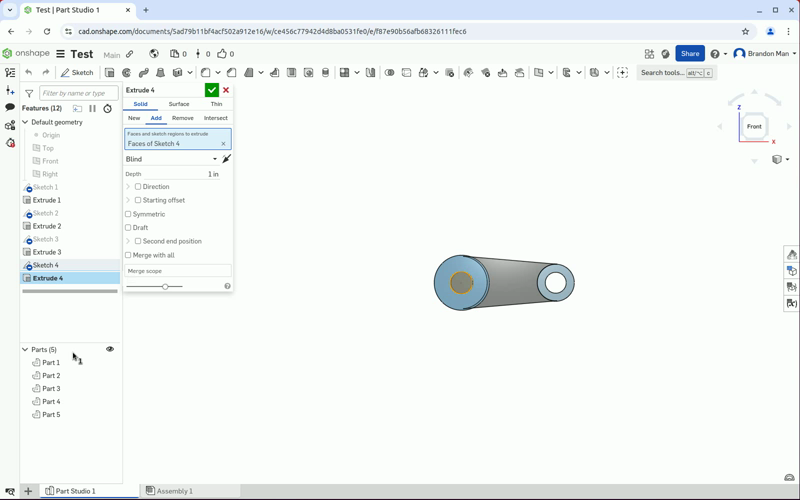
mouse_move(143, 106)
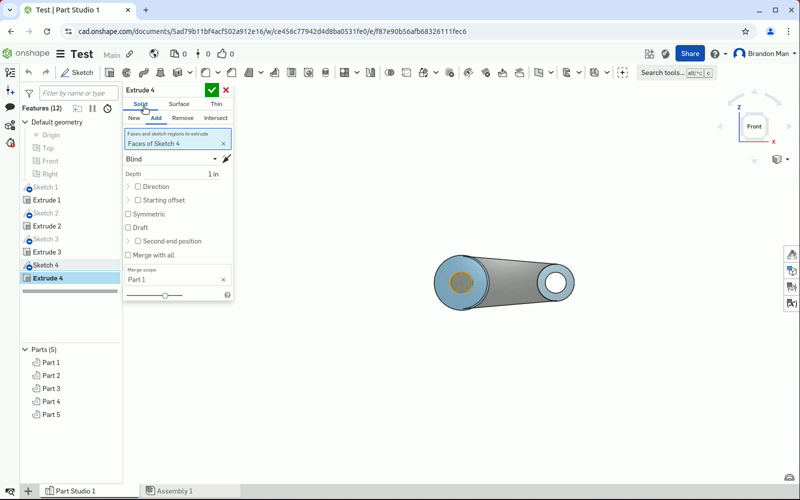
click(143, 106)
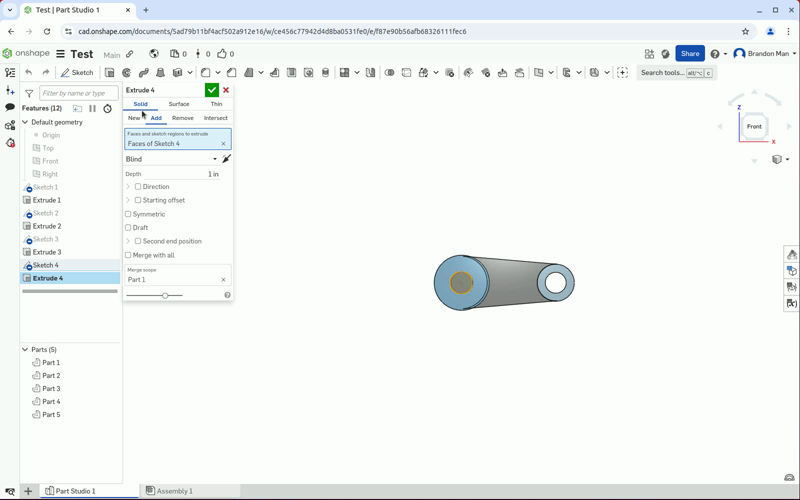
mouse_move(137, 120)
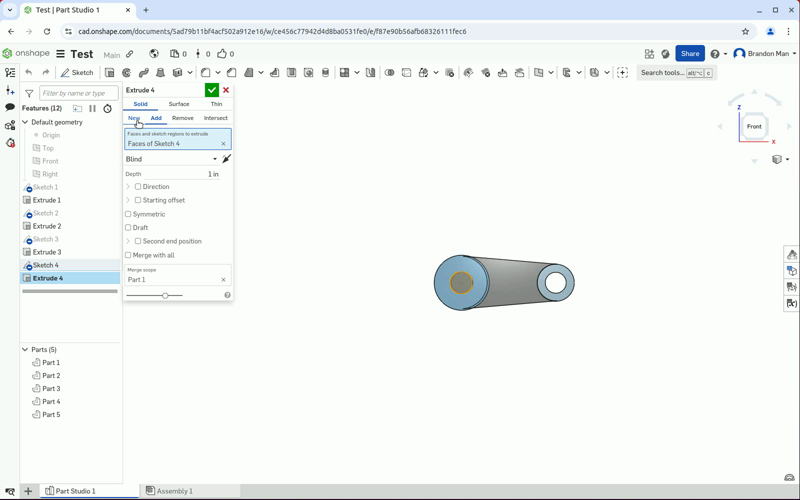
click(137, 120)
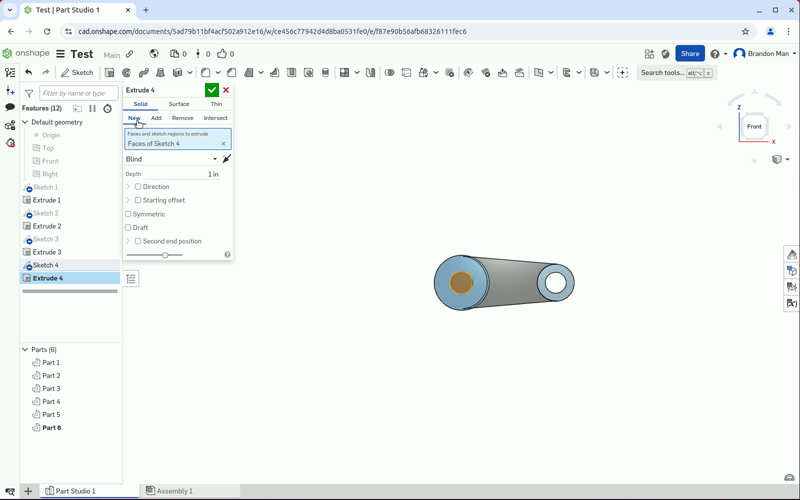
key(tab, 4)
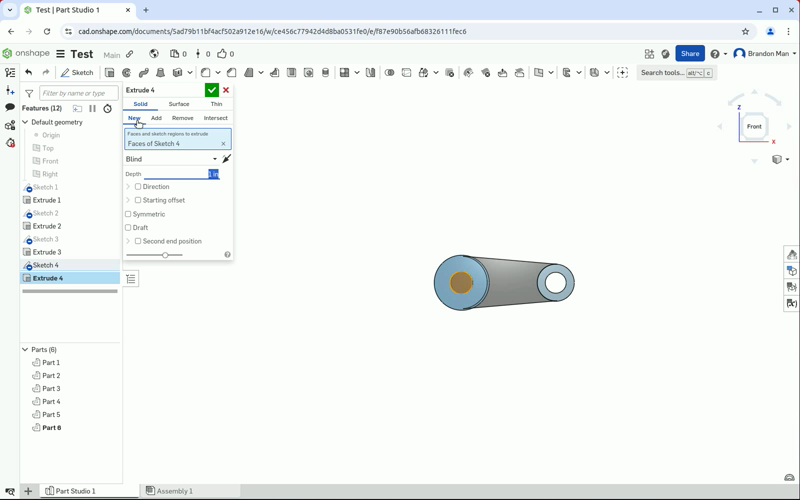
text(5.296)
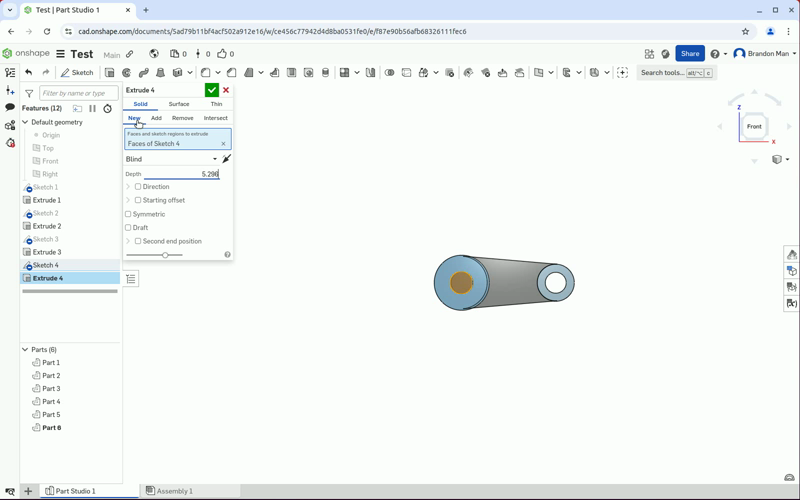
key(enter)
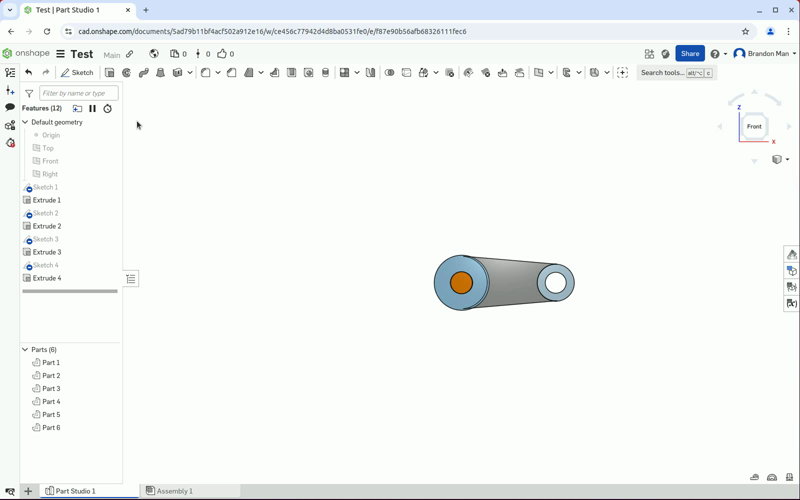
key(shift+h)
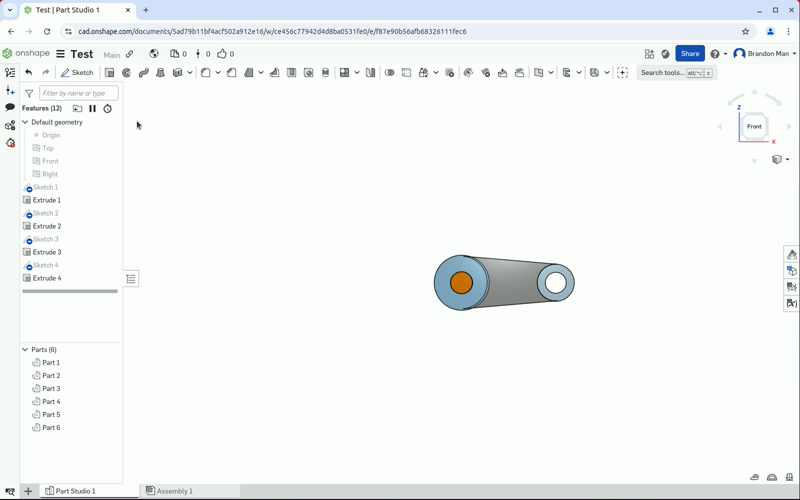
key(shift+h)
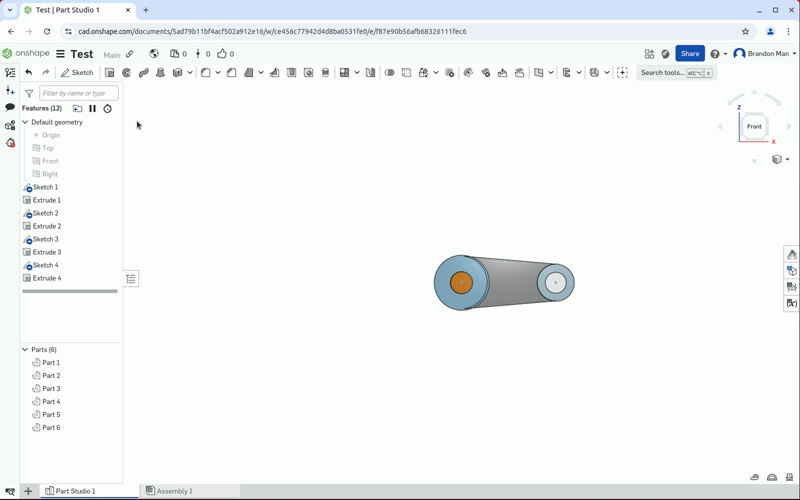
key(shift+7)
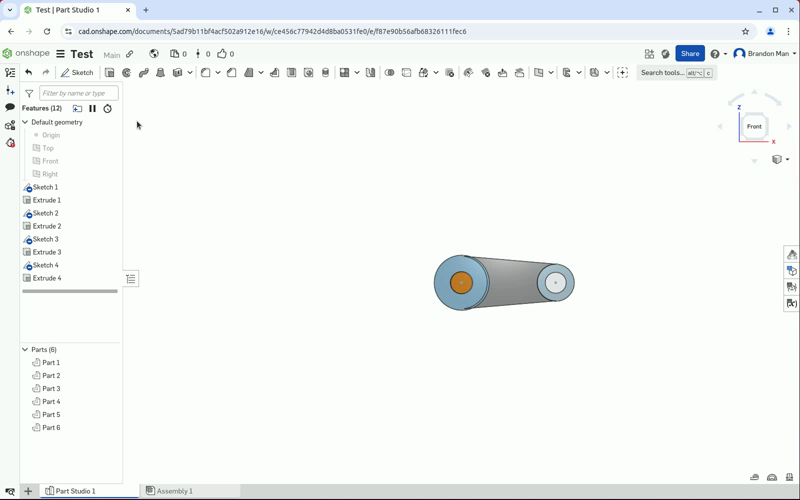
key(left, 2)
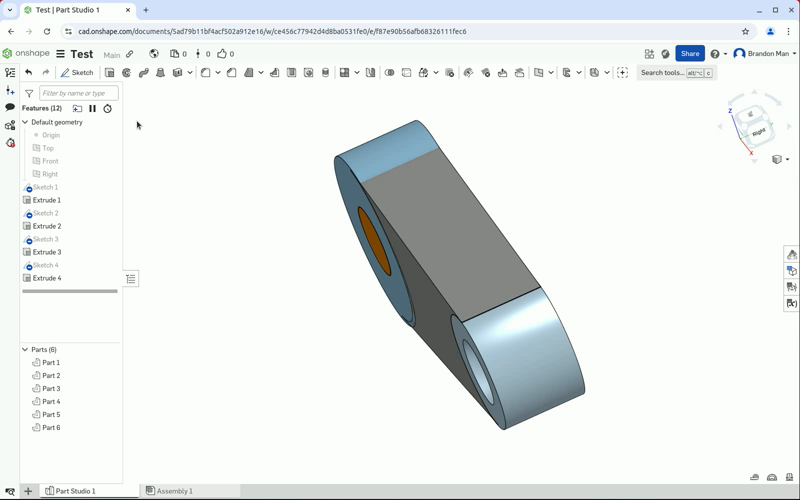
key(down, 2)
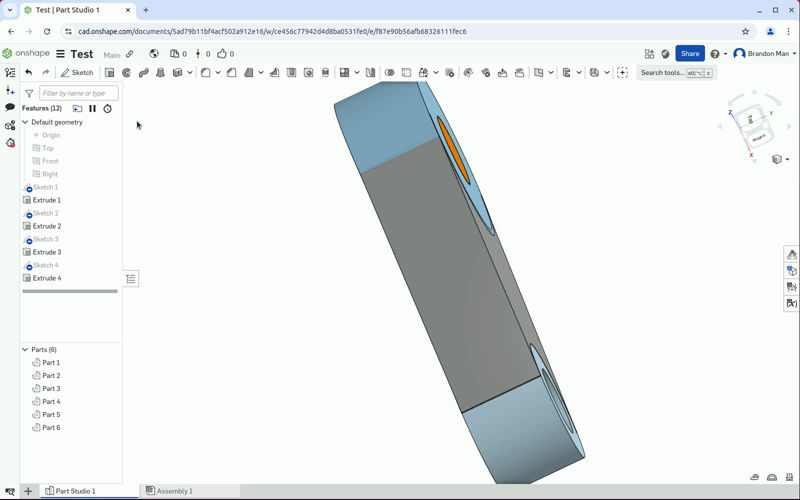
key(up, 2)
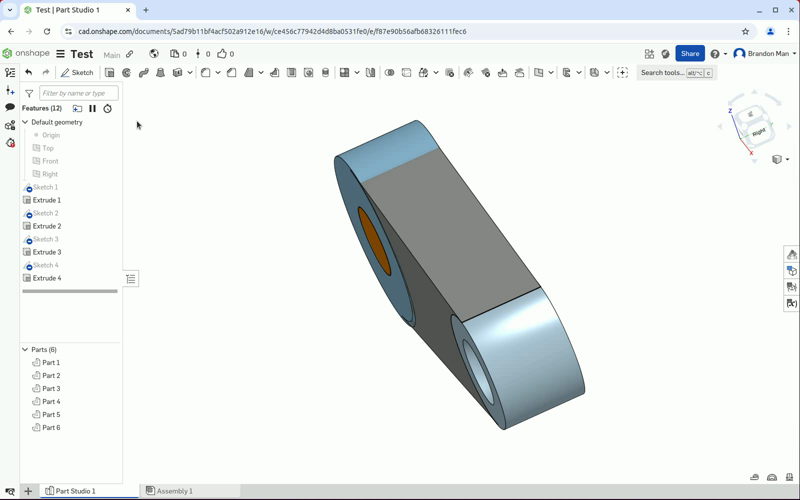
key(right, 2)
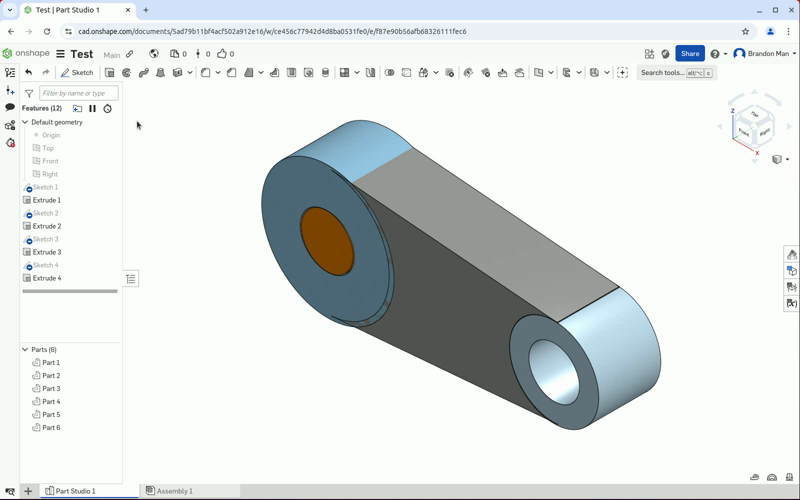
mouse_move(73, 189)
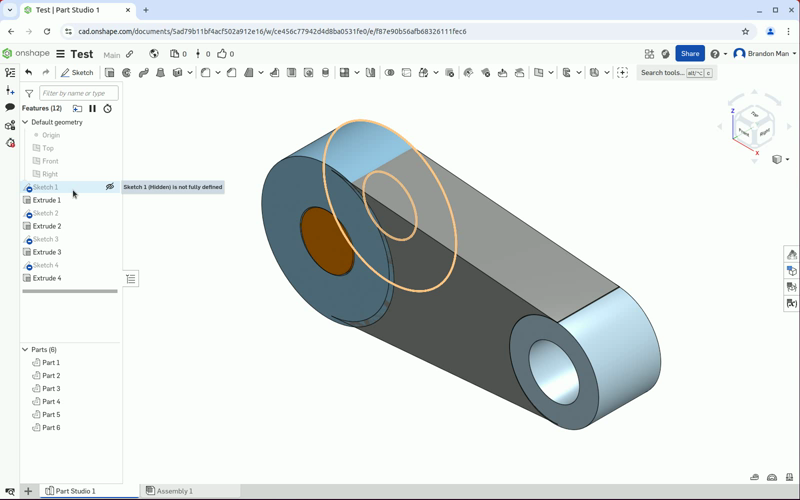
click(73, 189)